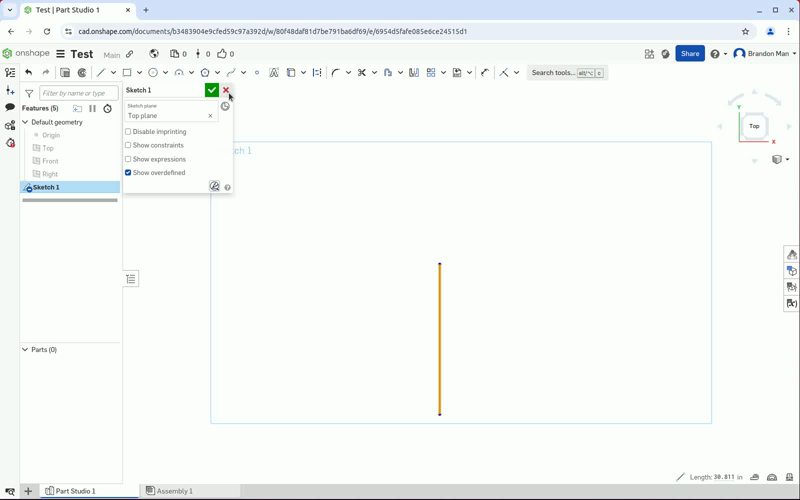
key(shift+h)
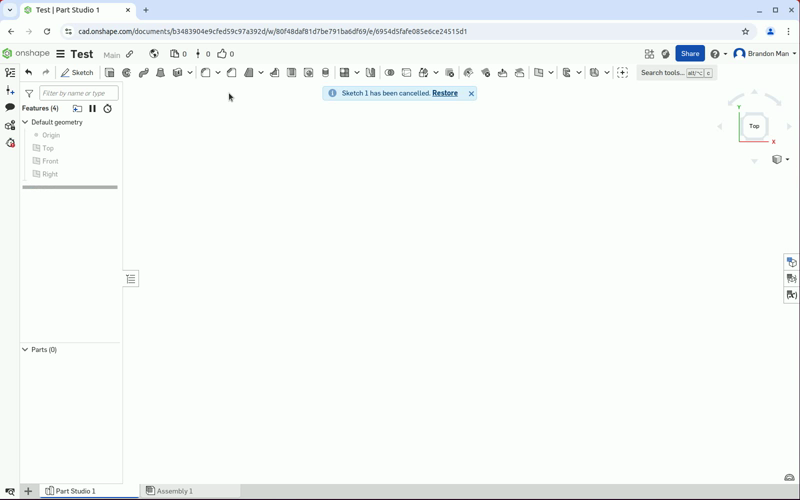
mouse_move(73, 352)
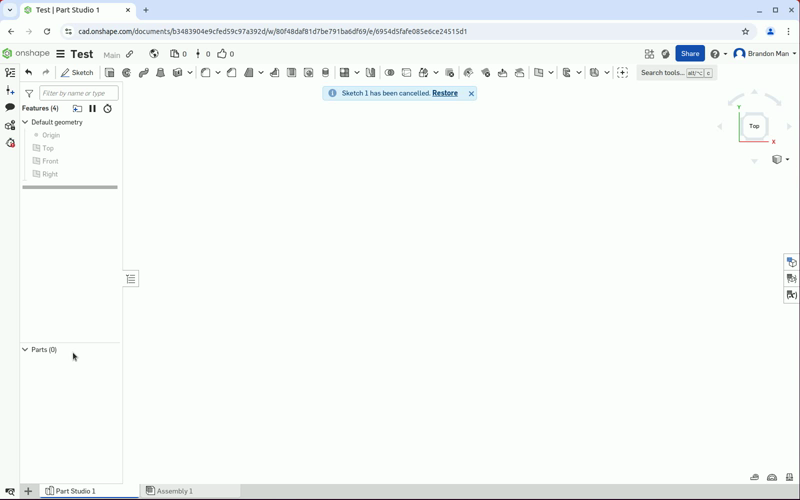
key(y)
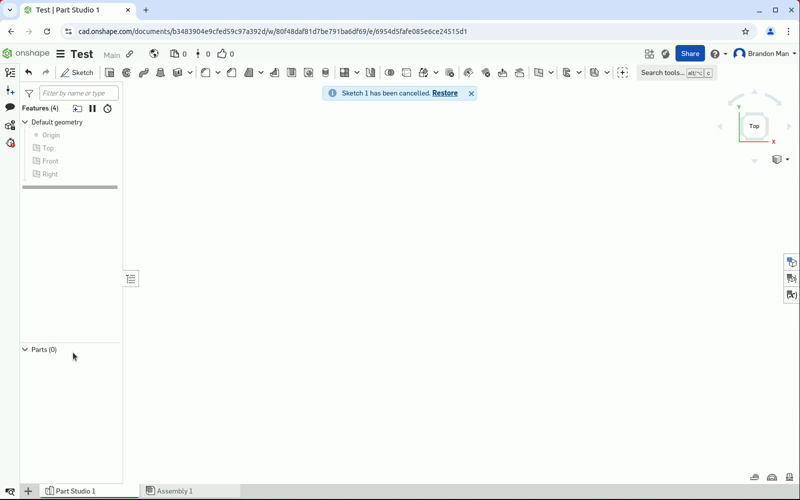
key(shift+p)
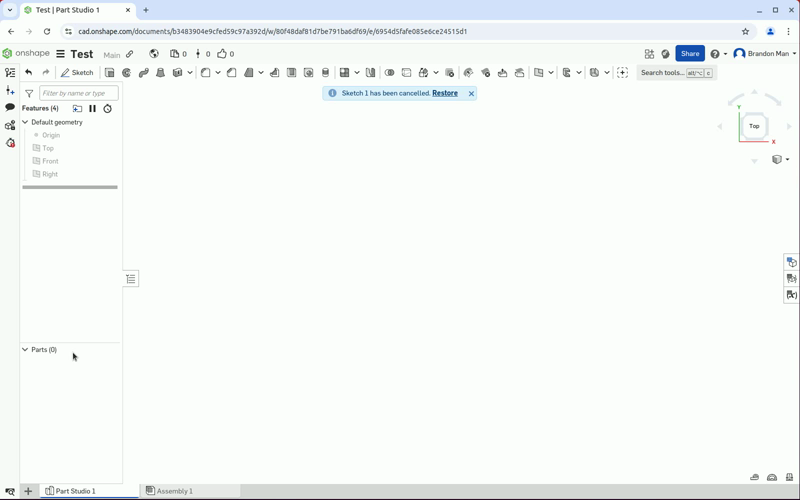
key(space)
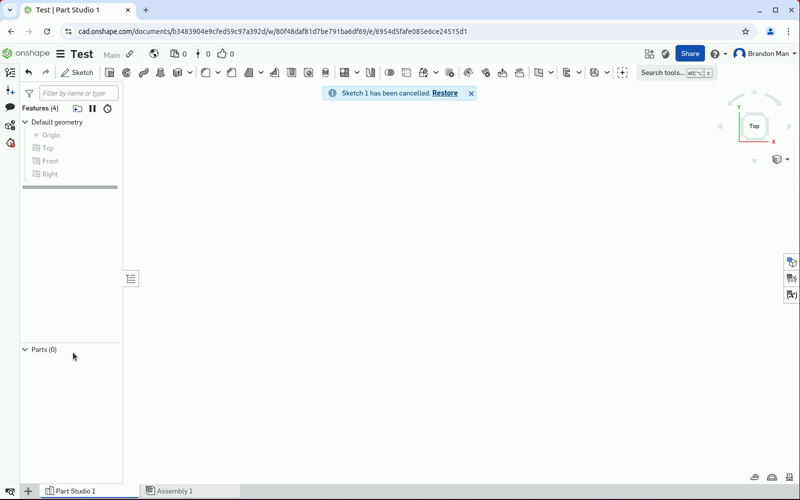
key_down(shift)
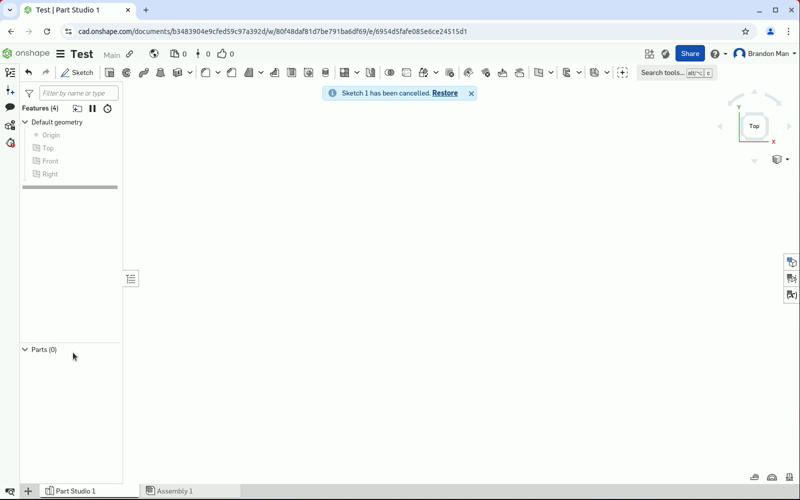
key(up)
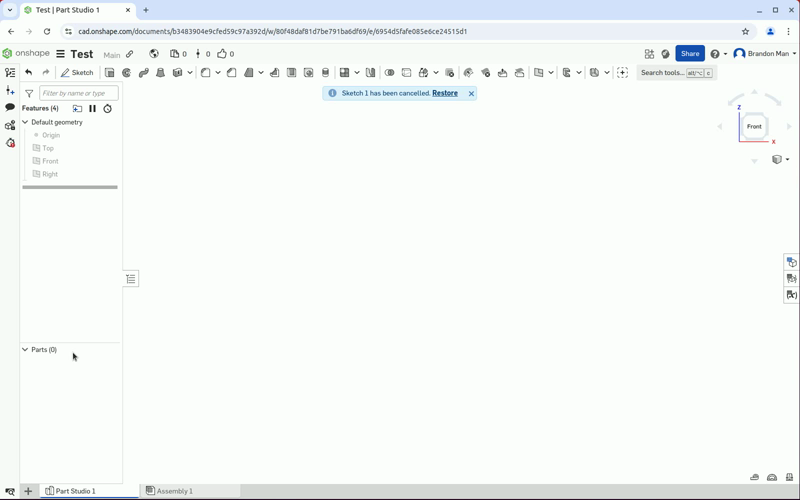
key_up(shift)
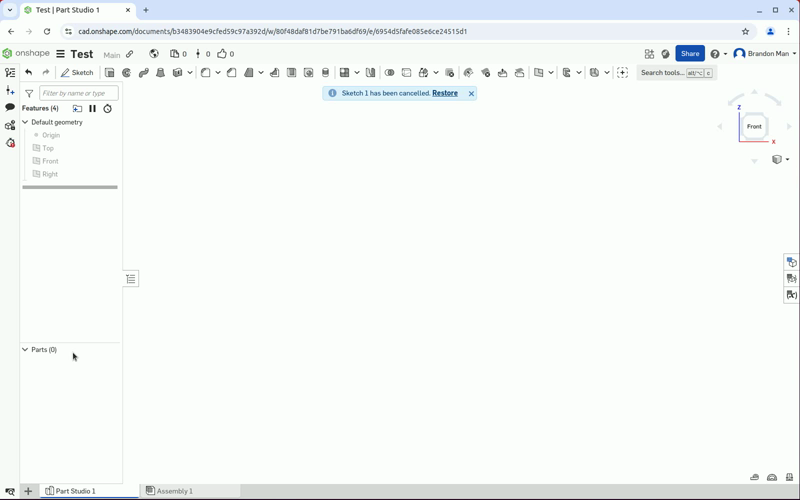
mouse_move(73, 352)
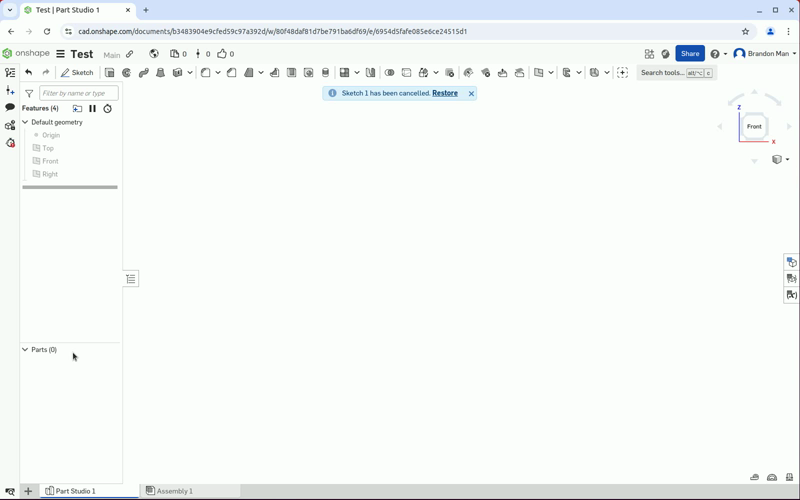
key(shift+y)
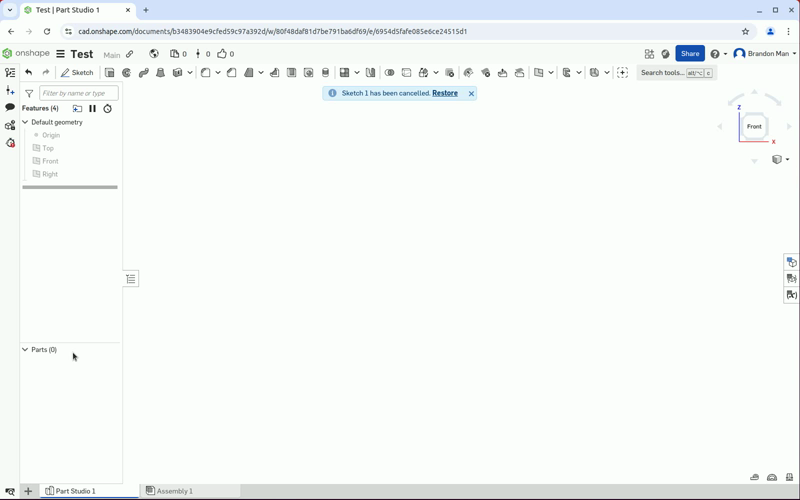
key(shift+s)
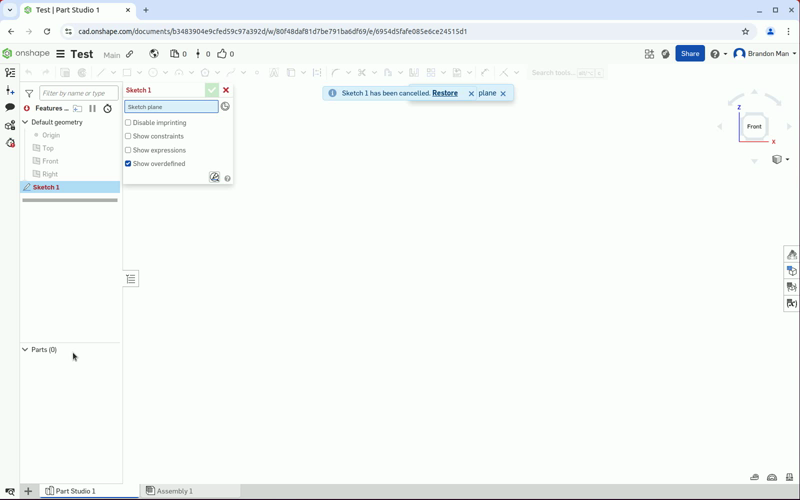
mouse_move(73, 163)
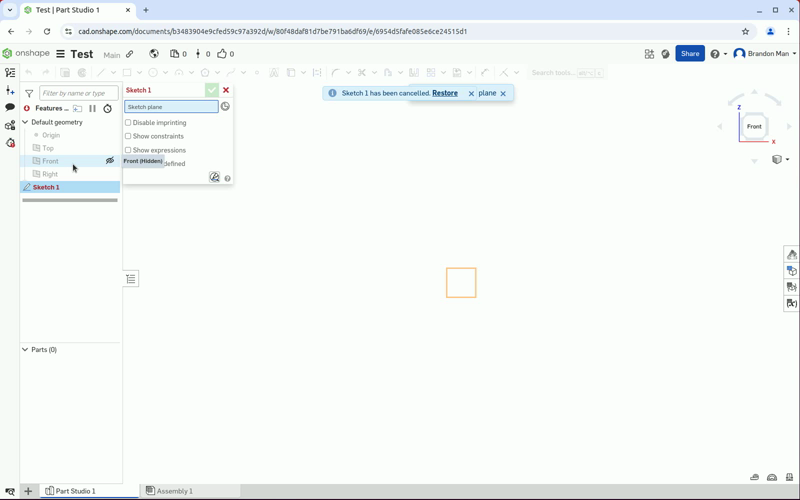
click(73, 163)
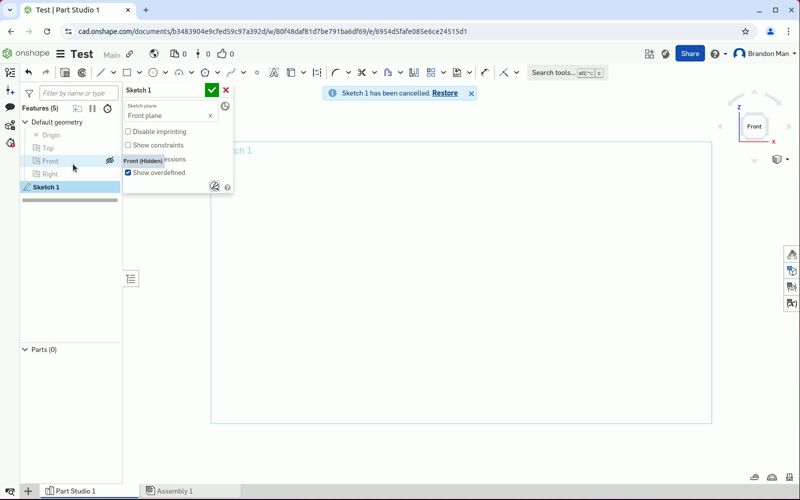
mouse_move(73, 352)
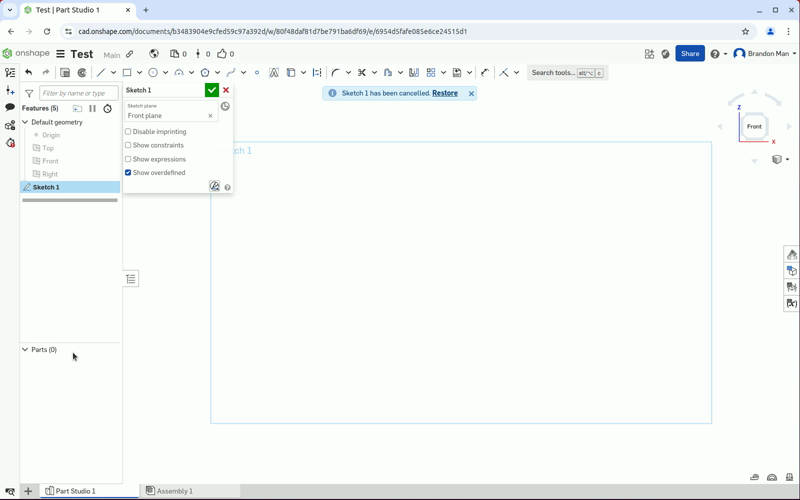
key(y)
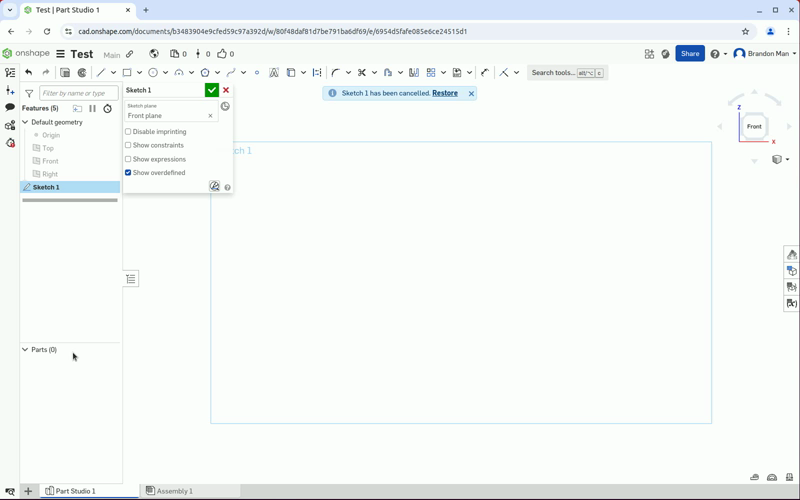
key(l)
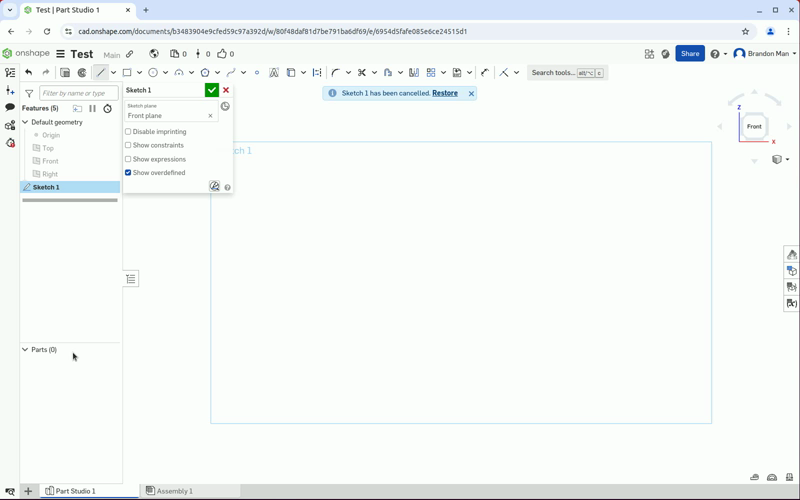
key_down(shift)
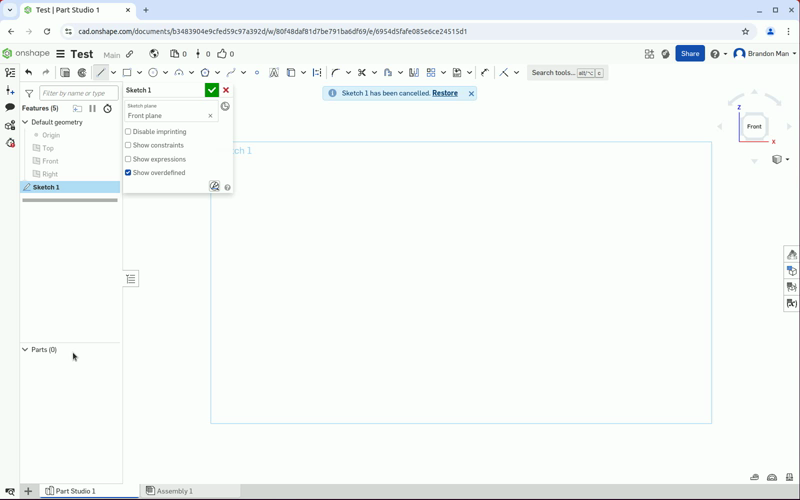
mouse_move(348, 282)
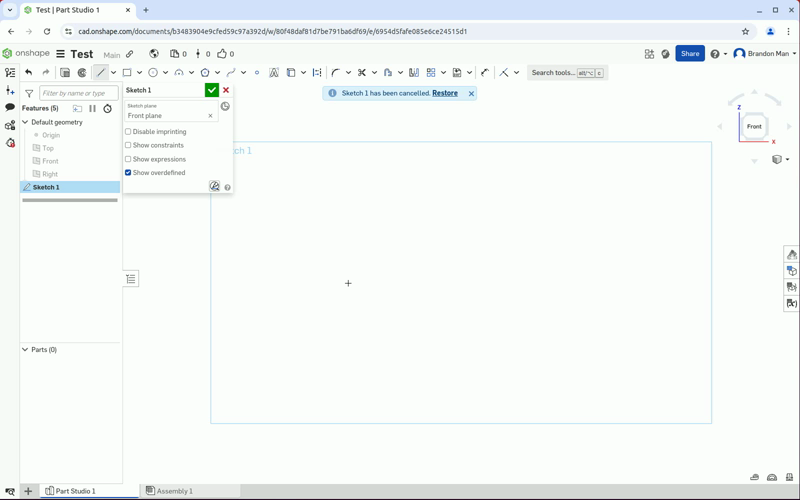
click(348, 282)
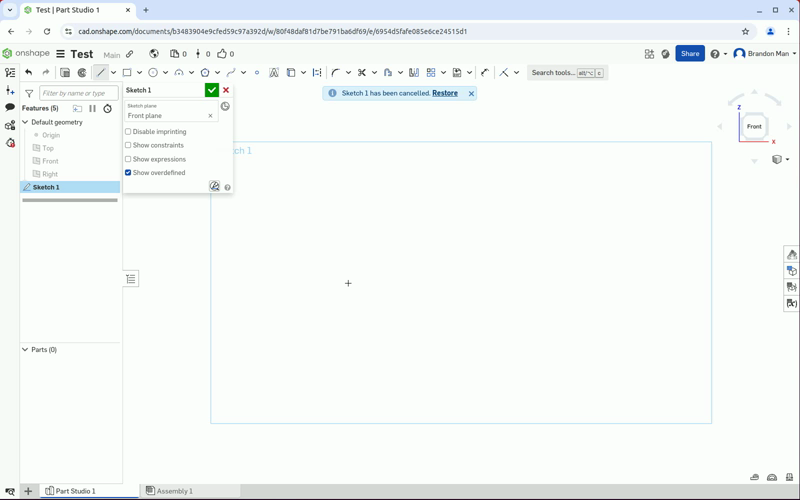
key_up(shift)
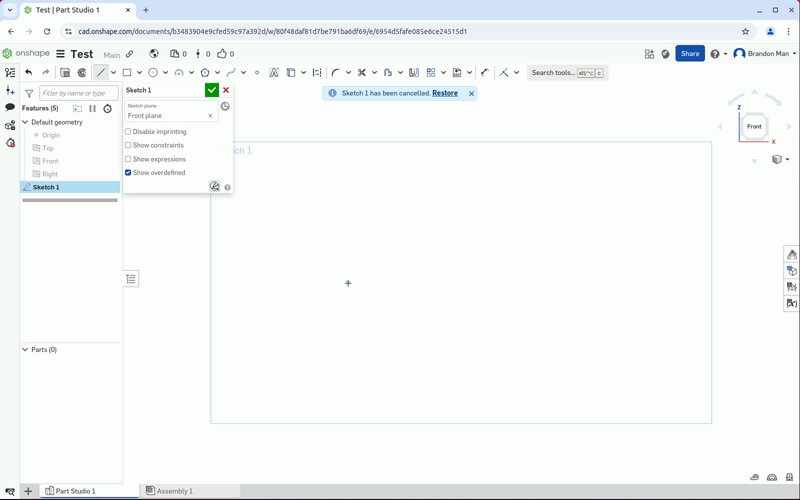
key_down(shift)
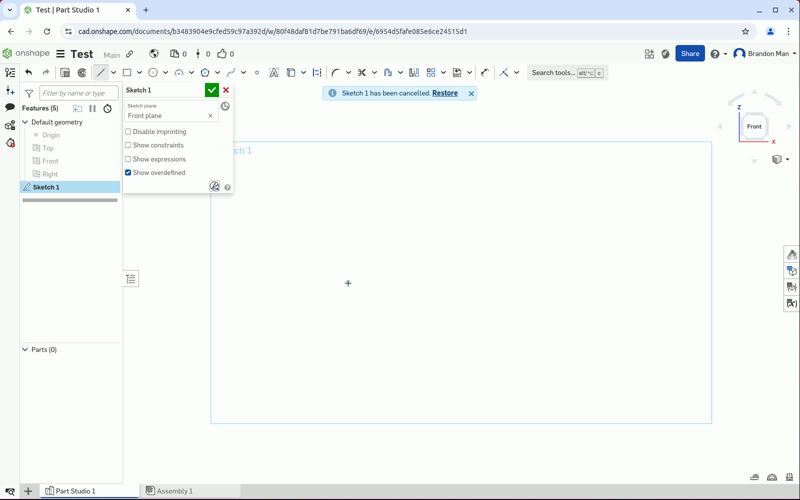
mouse_move(378, 282)
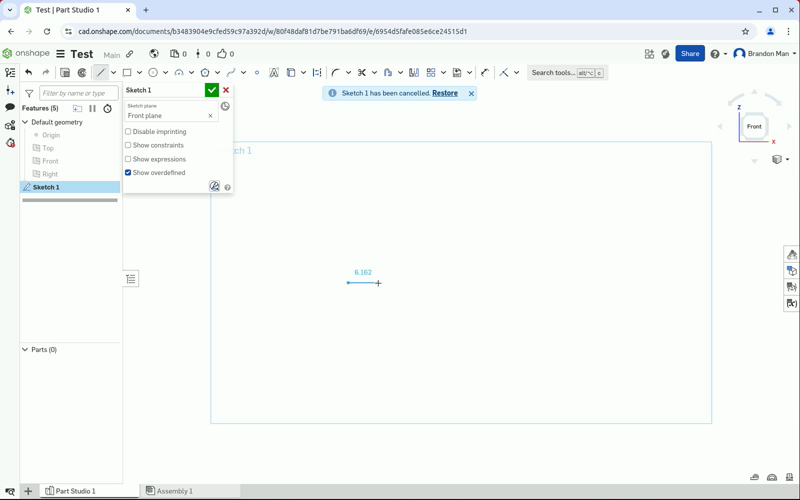
mouse_move(362, 282)
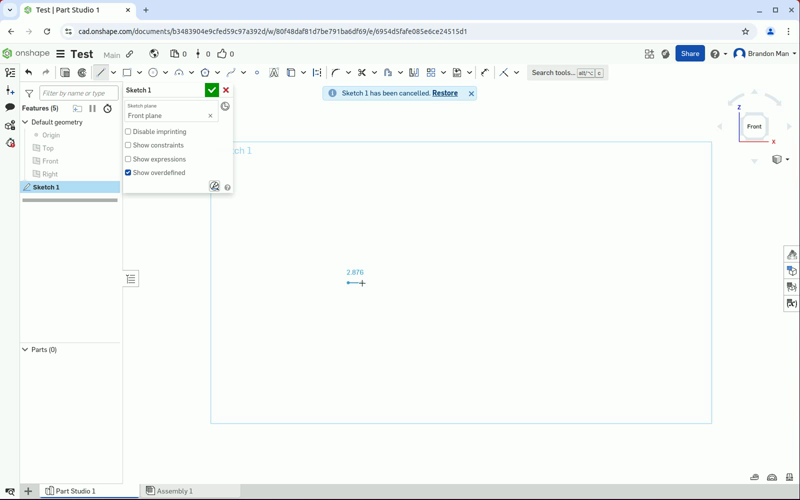
click(362, 282)
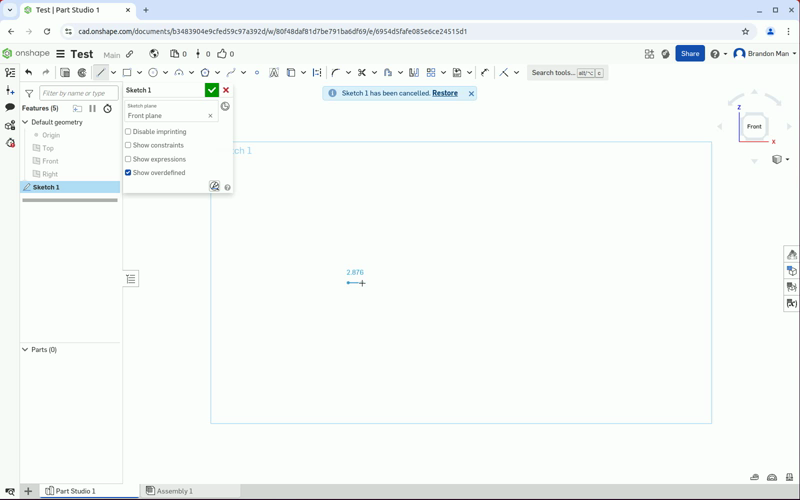
key_up(shift)
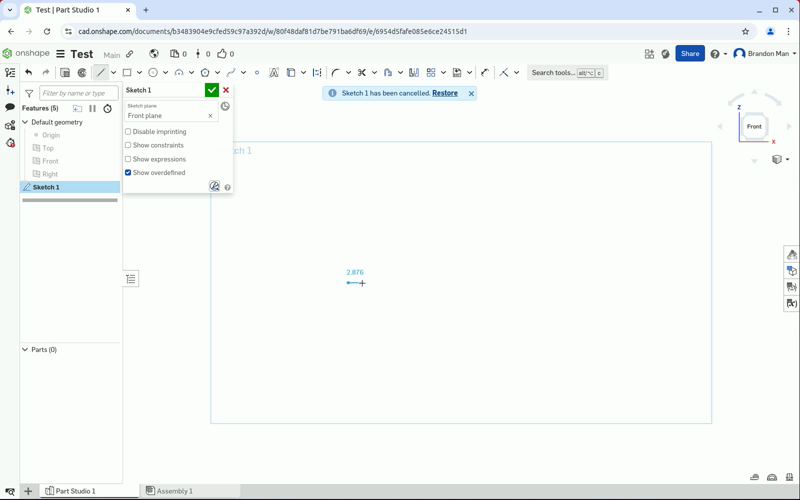
key_down(shift)
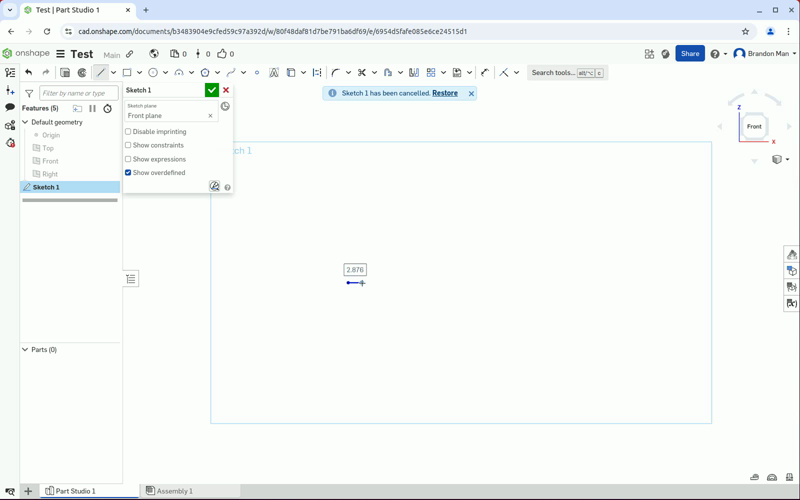
mouse_move(392, 282)
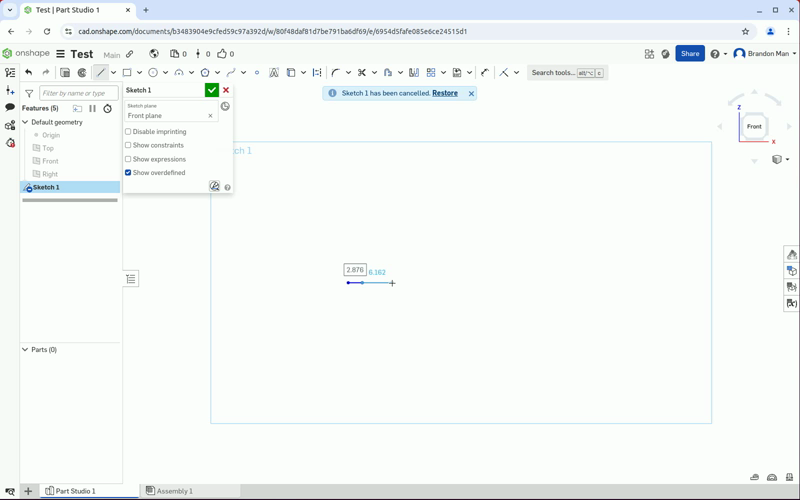
mouse_move(362, 281)
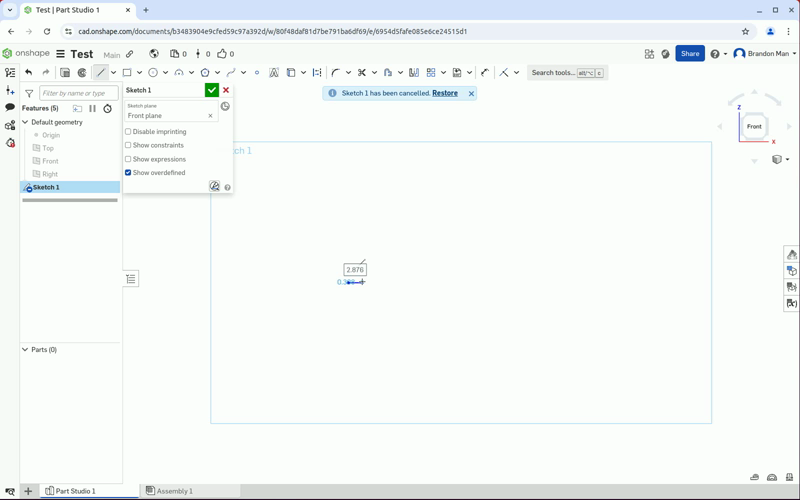
scroll(6)
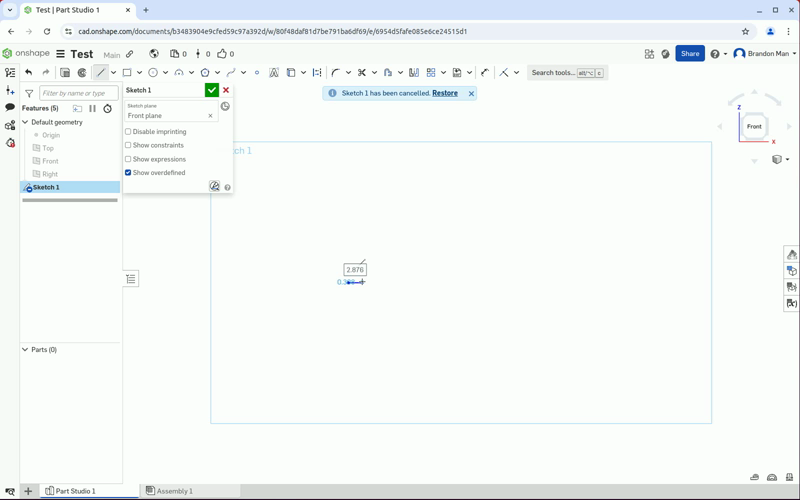
scroll(6)
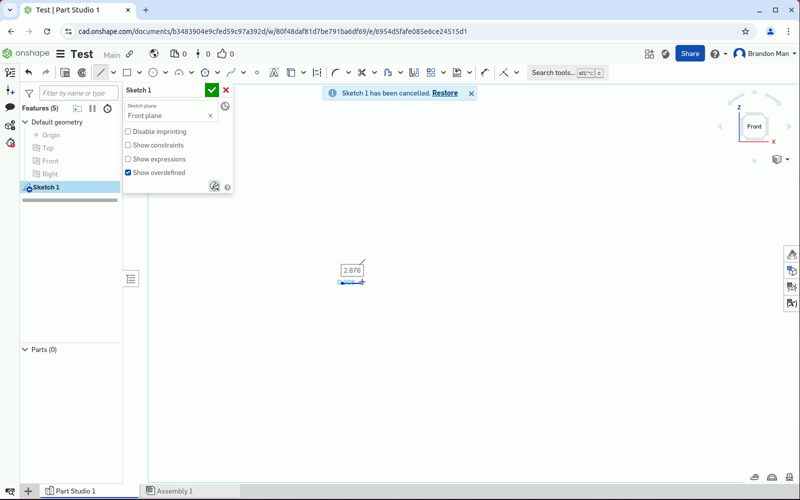
scroll(6)
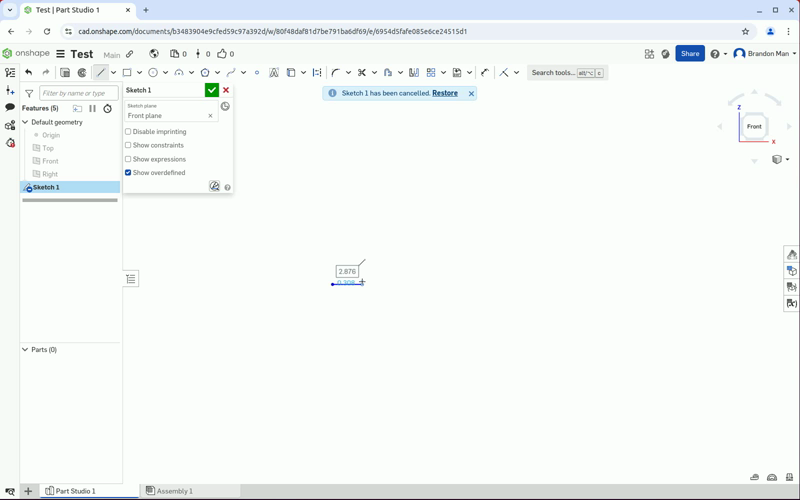
scroll(6)
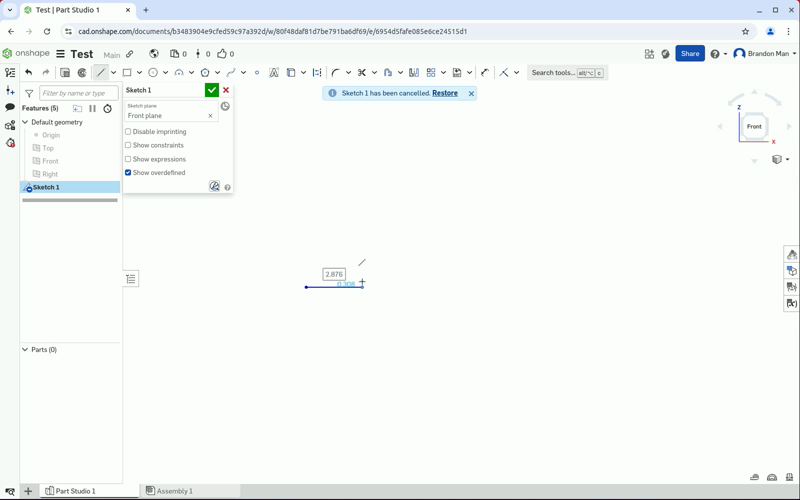
scroll(6)
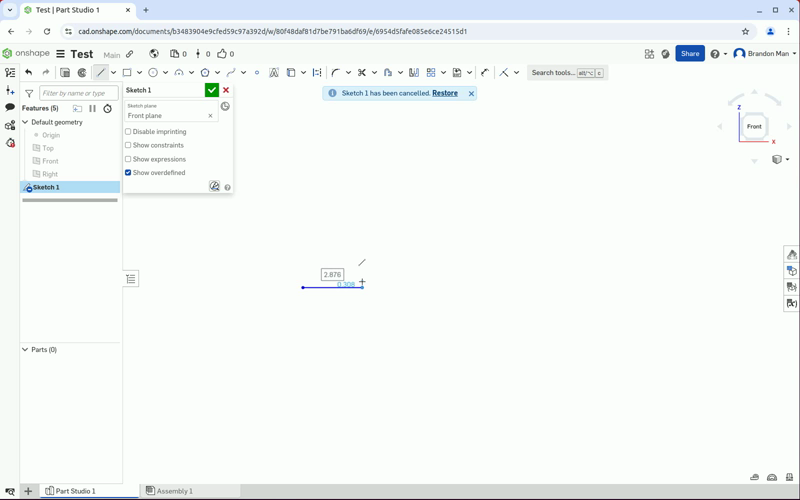
scroll(6)
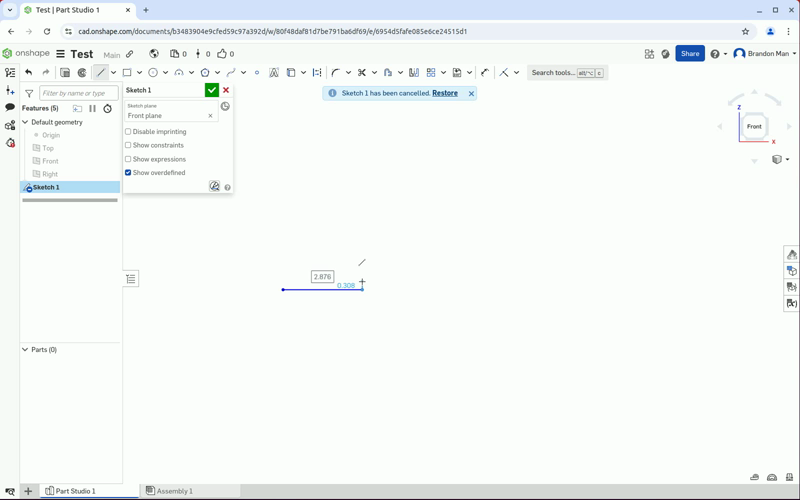
scroll(6)
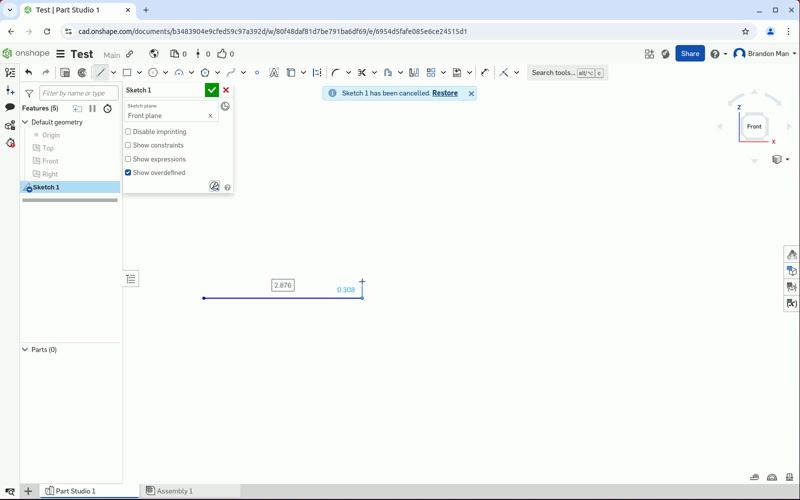
click(362, 281)
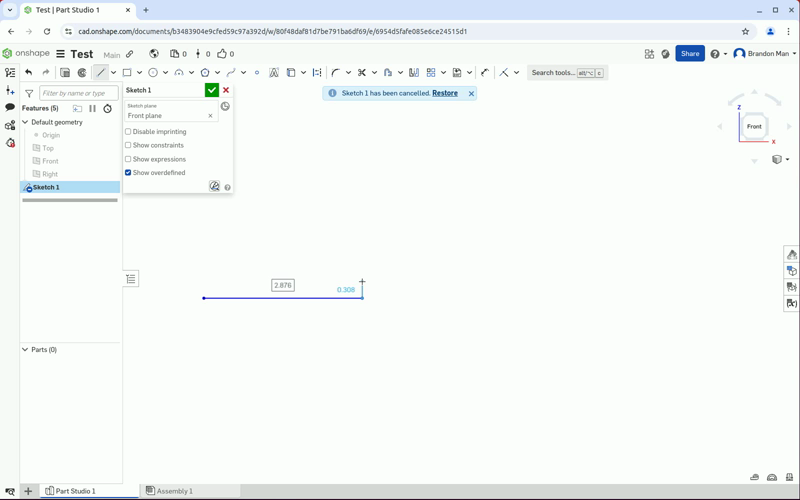
scroll(-6)
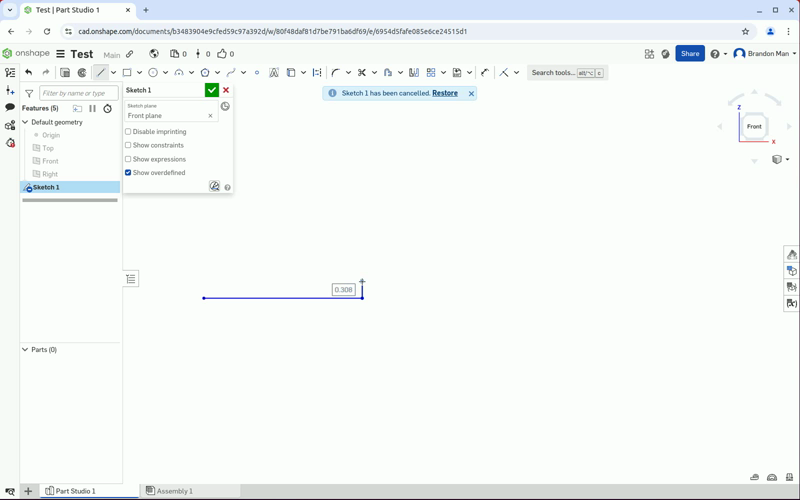
scroll(-6)
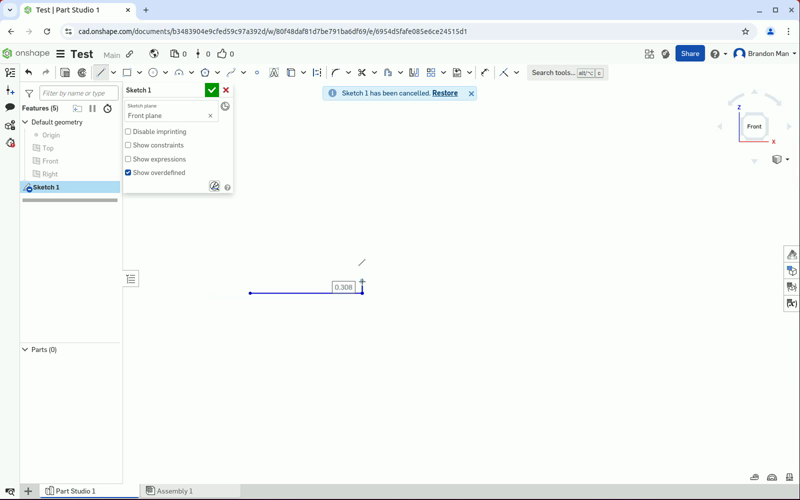
scroll(-6)
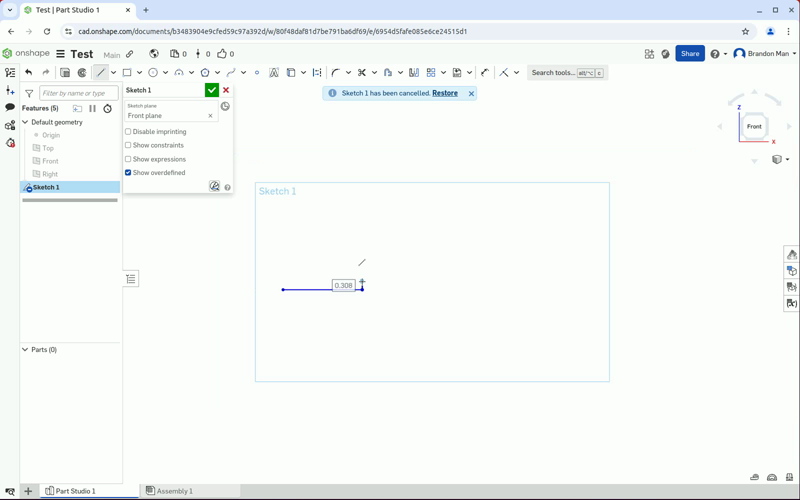
scroll(-6)
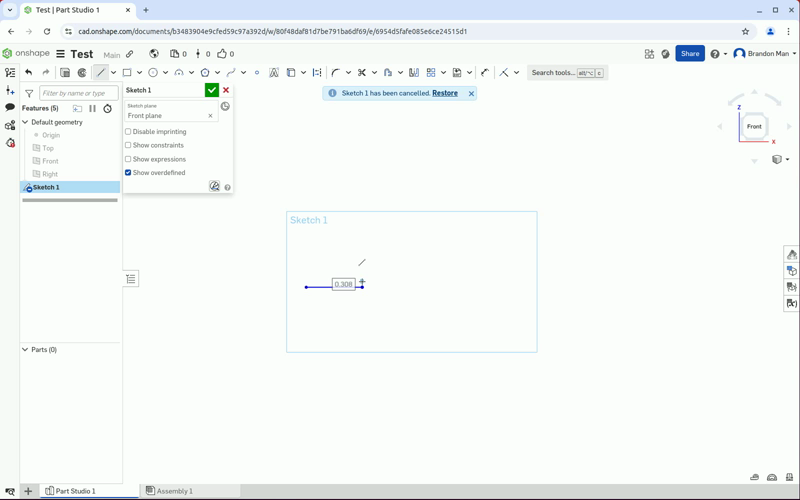
scroll(-6)
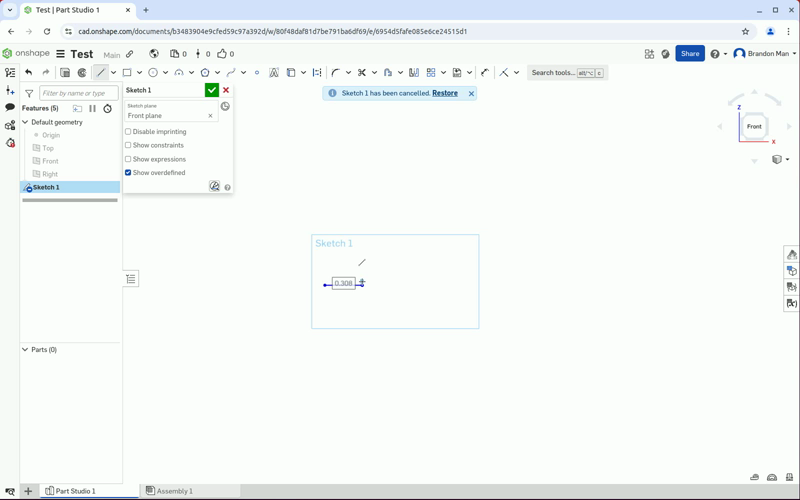
scroll(-6)
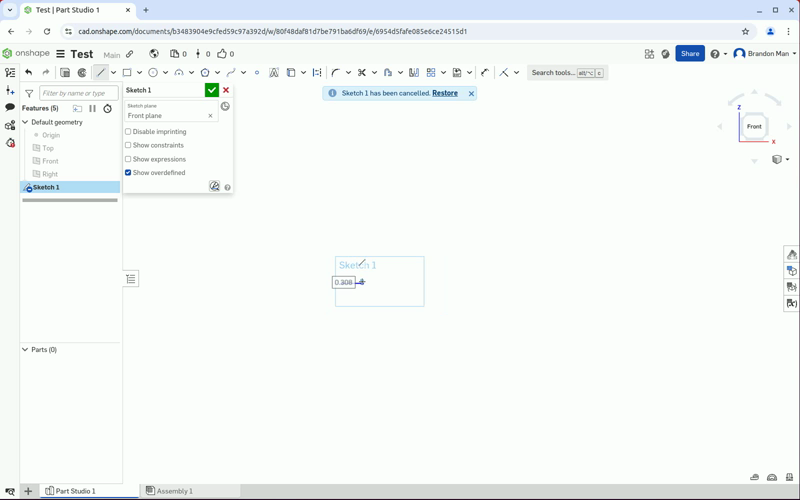
scroll(-6)
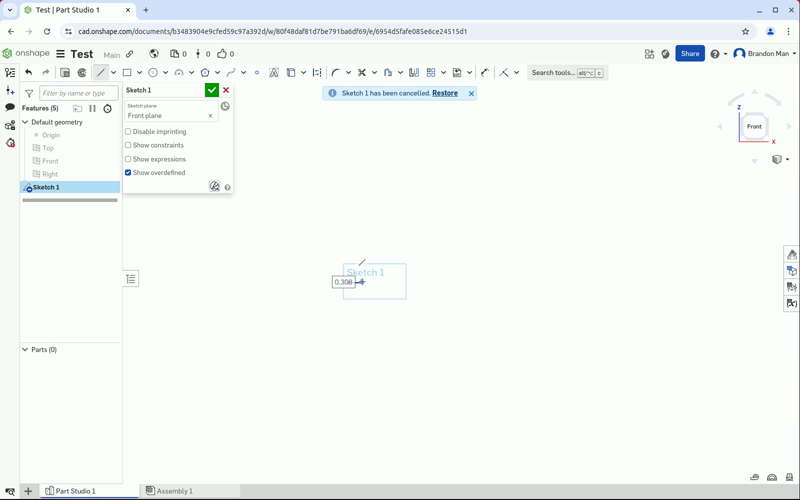
key_up(shift)
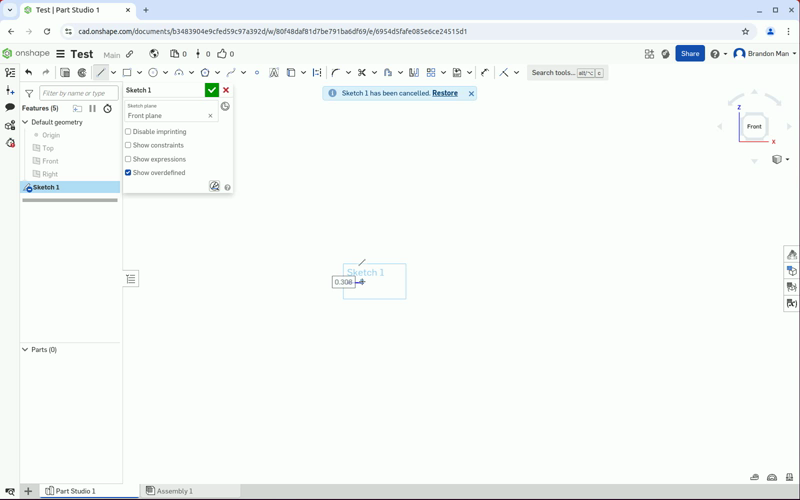
key_down(shift)
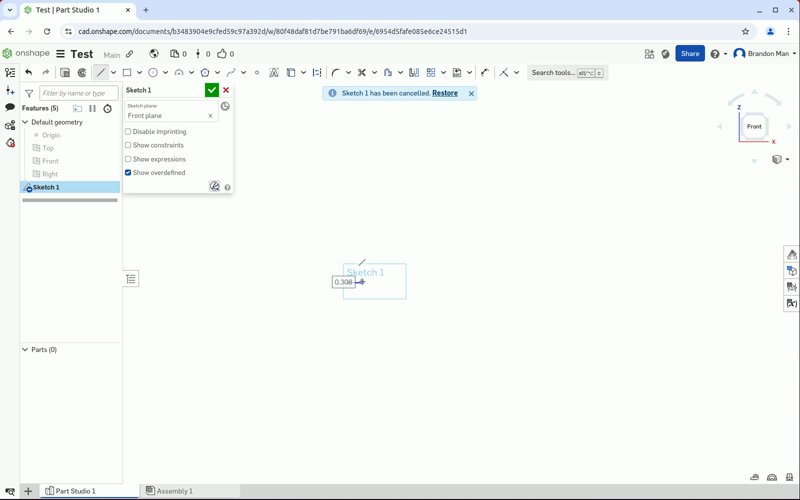
mouse_move(392, 281)
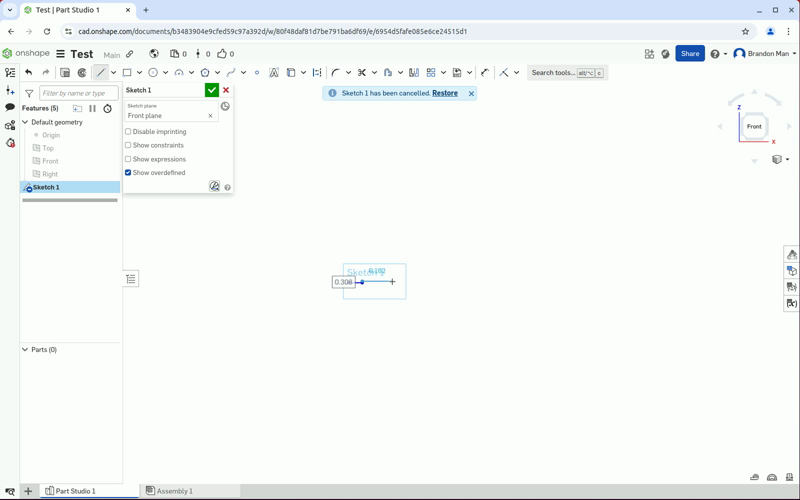
mouse_move(350, 281)
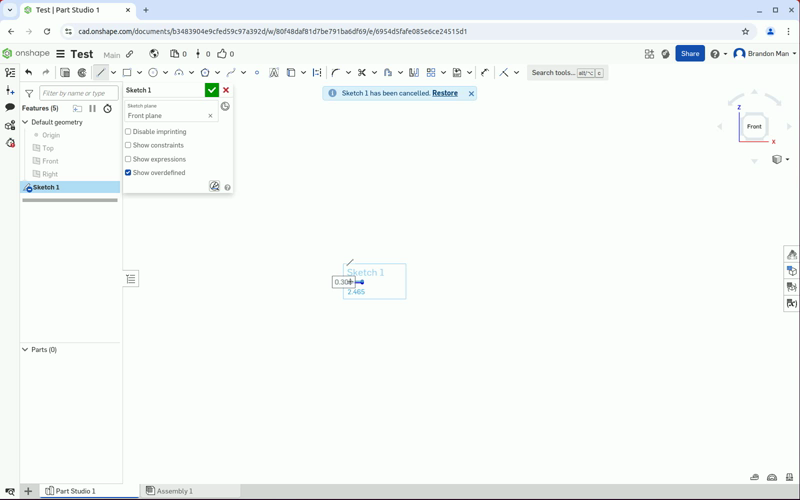
scroll(6)
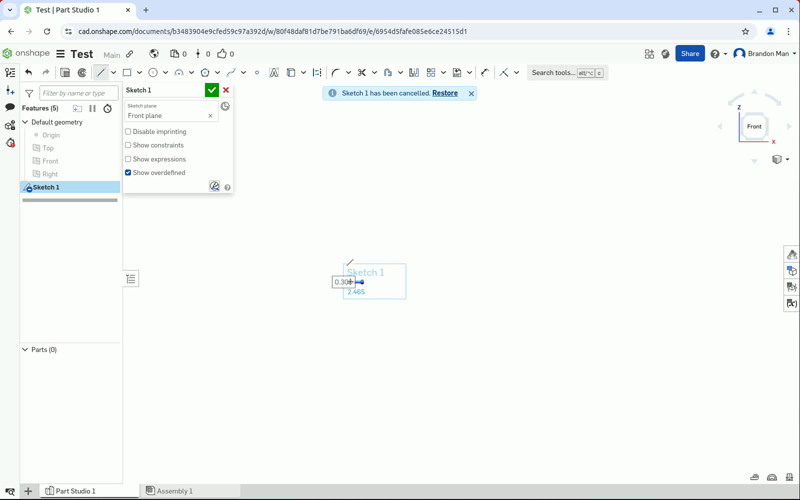
scroll(6)
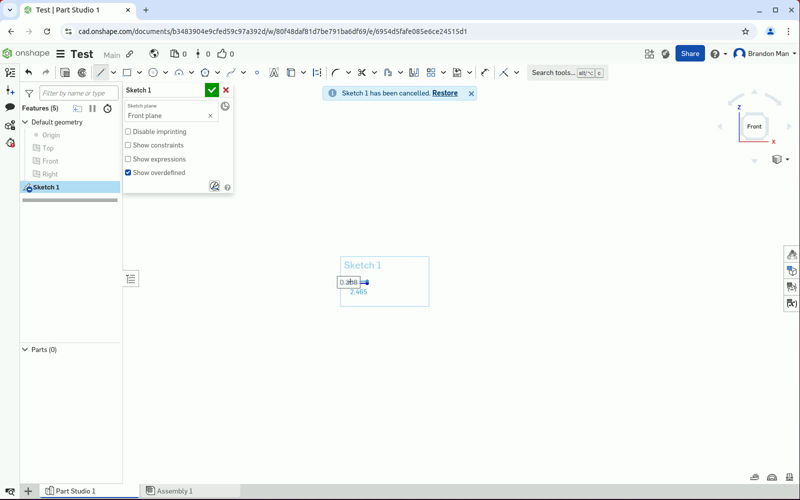
scroll(6)
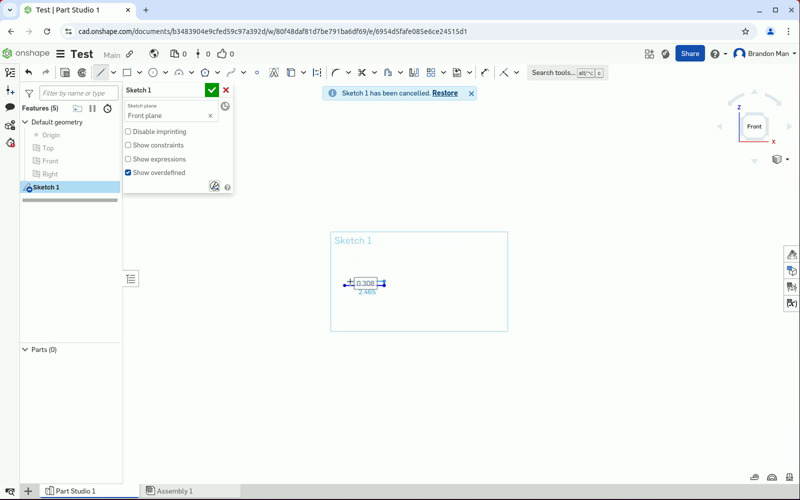
scroll(6)
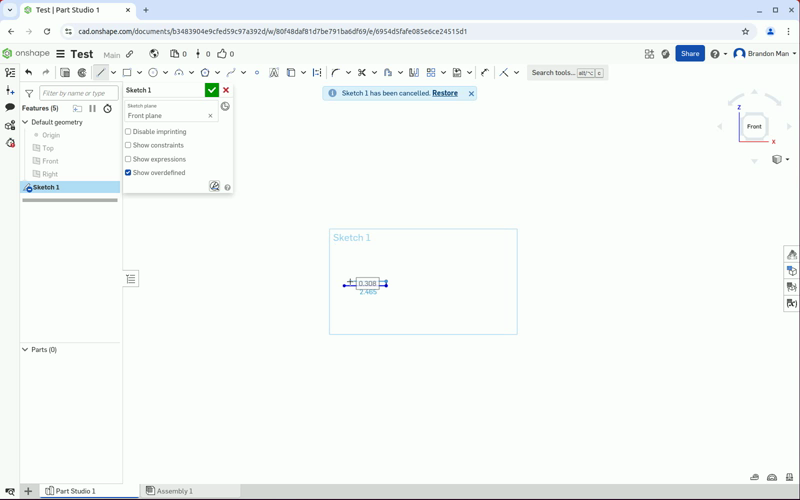
scroll(6)
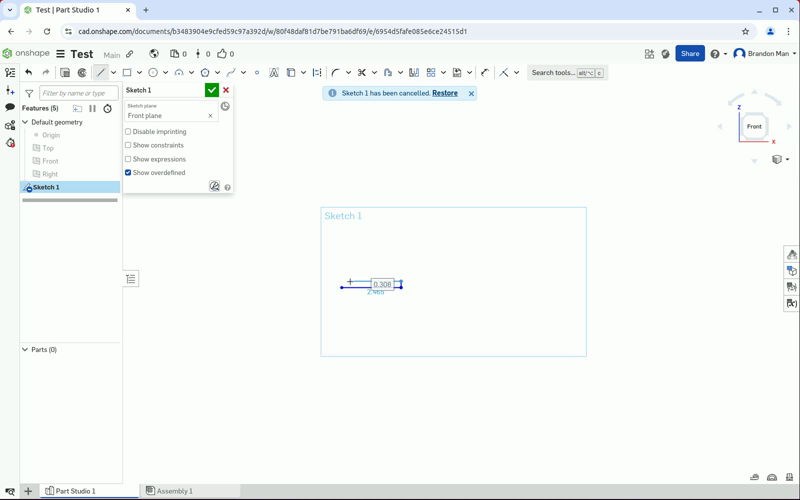
scroll(6)
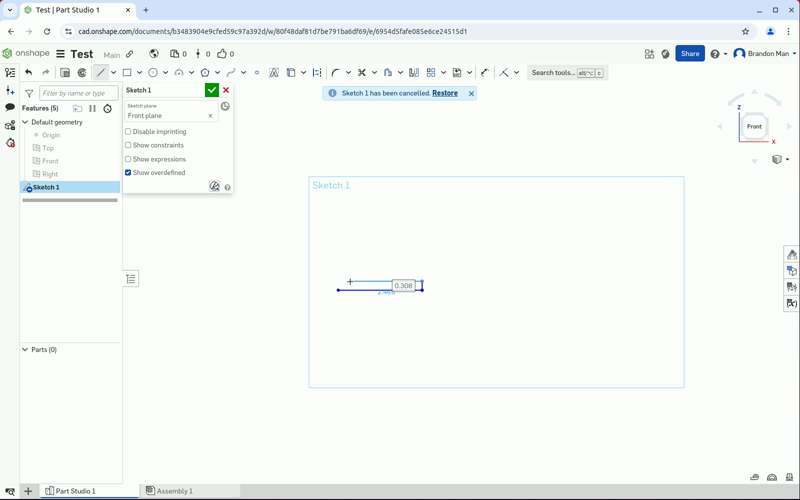
scroll(6)
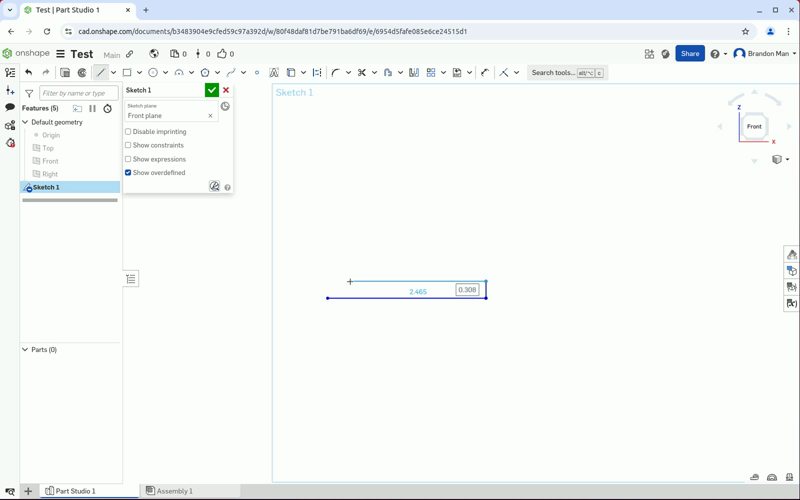
click(350, 281)
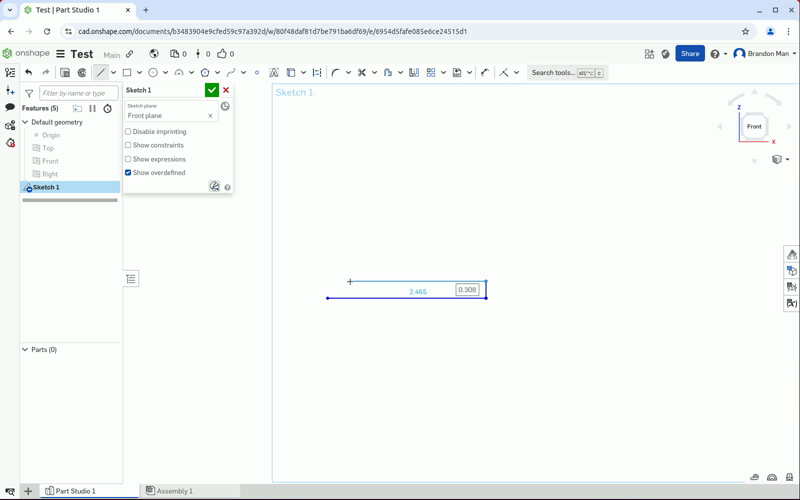
scroll(-6)
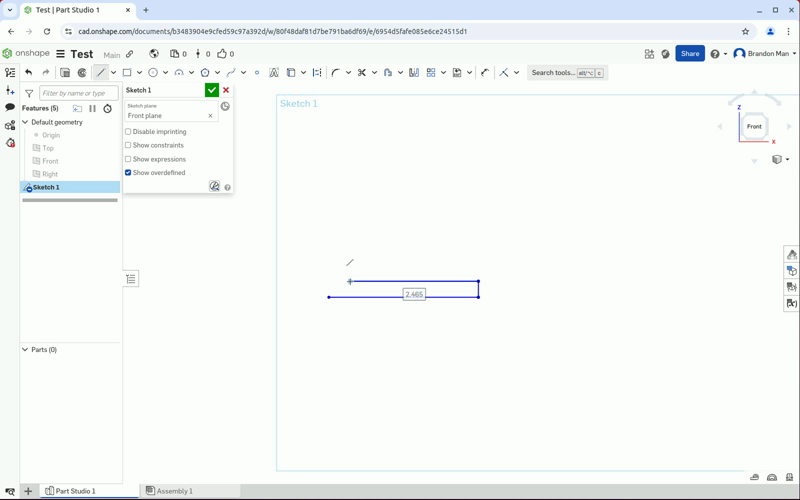
scroll(-6)
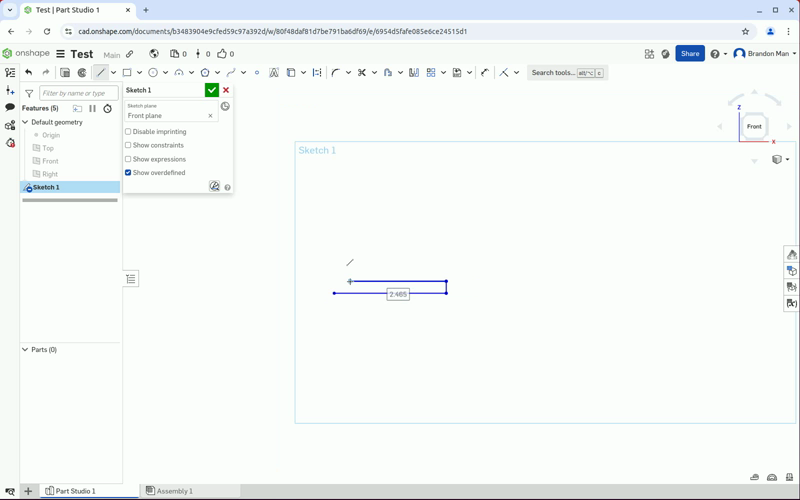
scroll(-6)
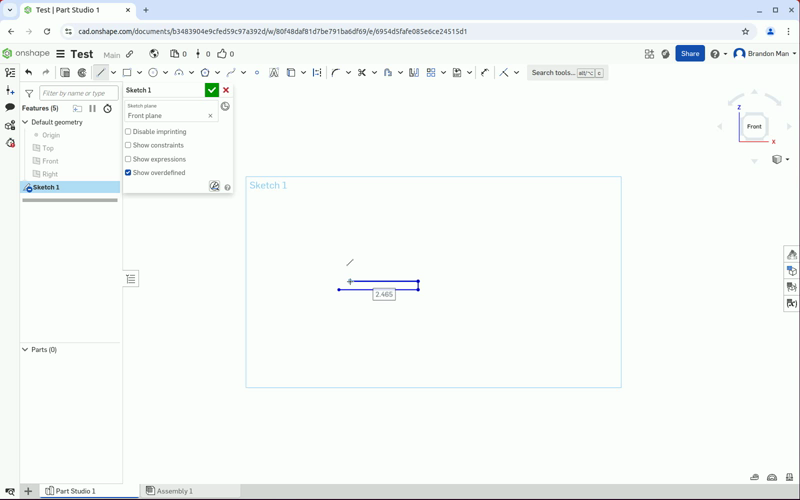
scroll(-6)
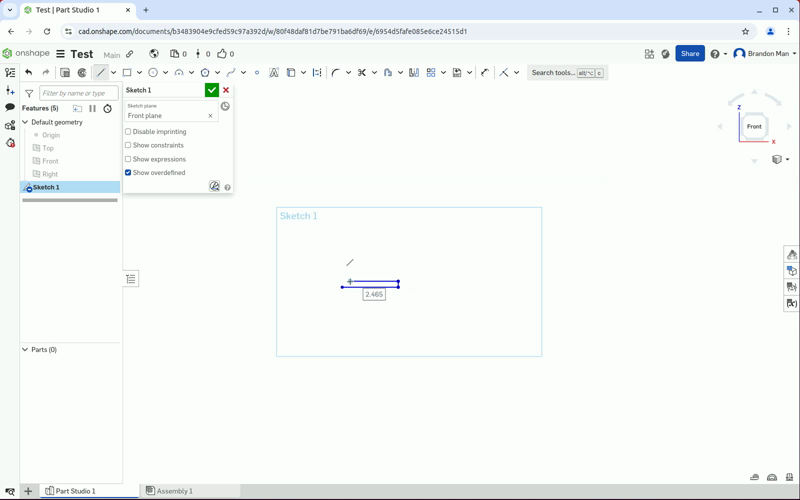
scroll(-6)
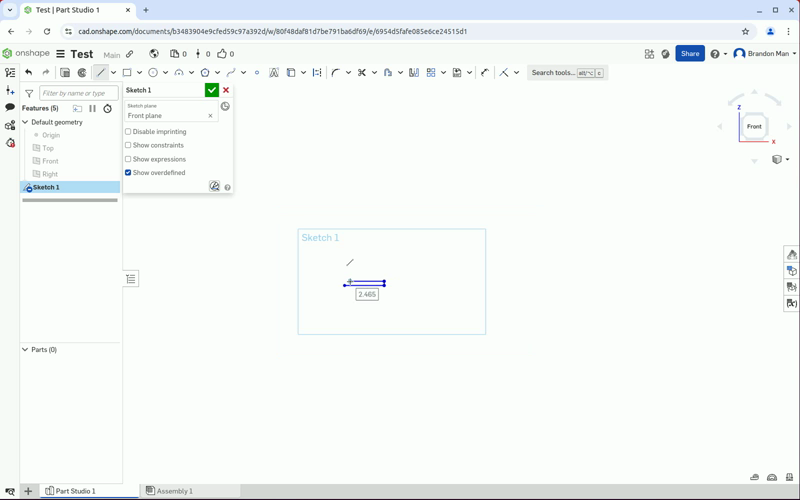
scroll(-6)
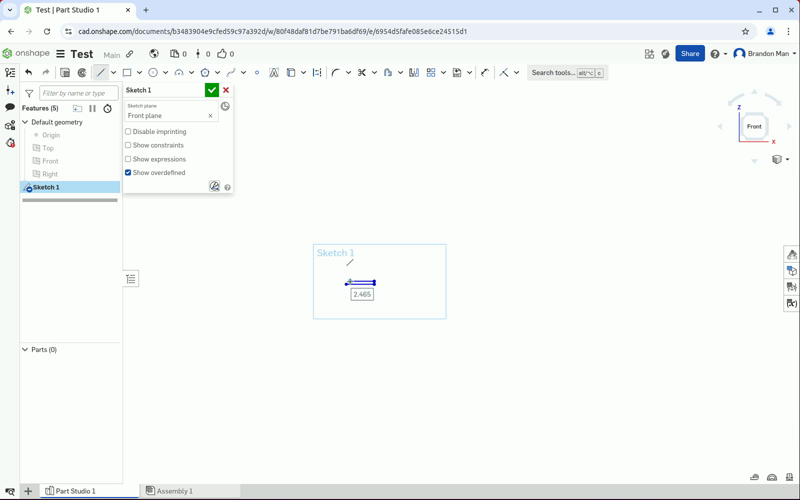
scroll(-6)
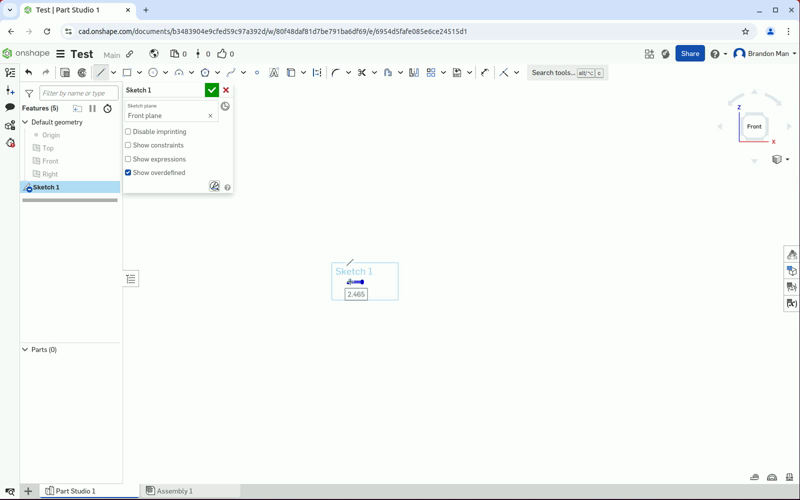
key_up(shift)
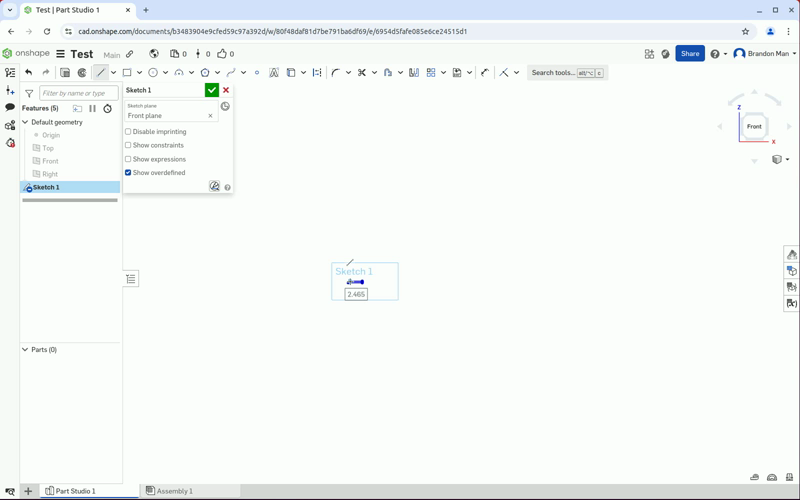
key_down(shift)
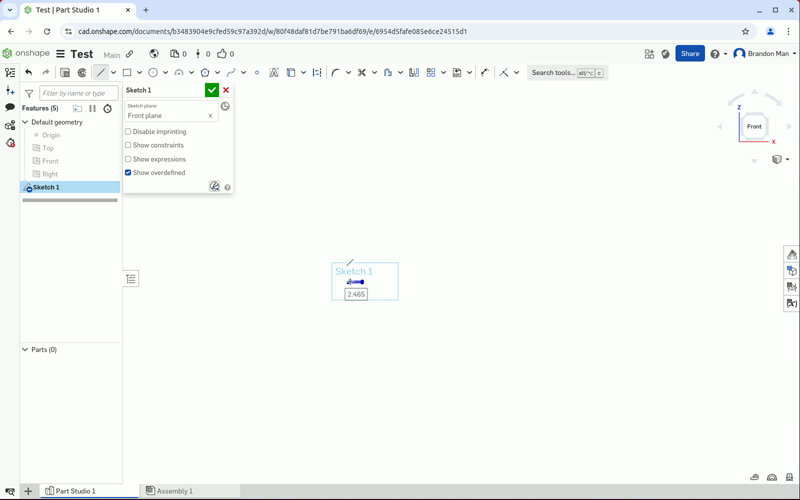
mouse_move(380, 281)
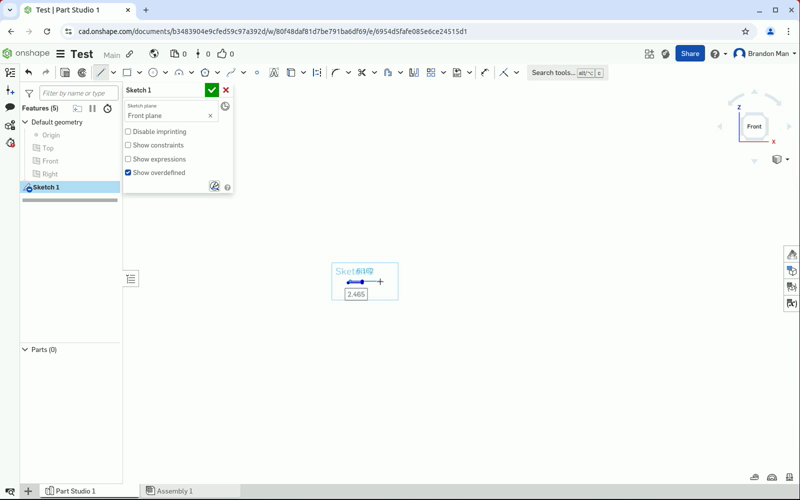
mouse_move(350, 269)
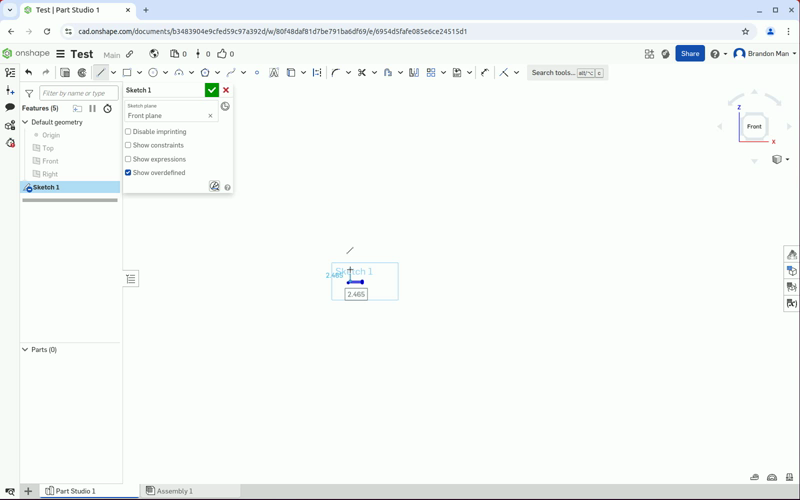
click(350, 269)
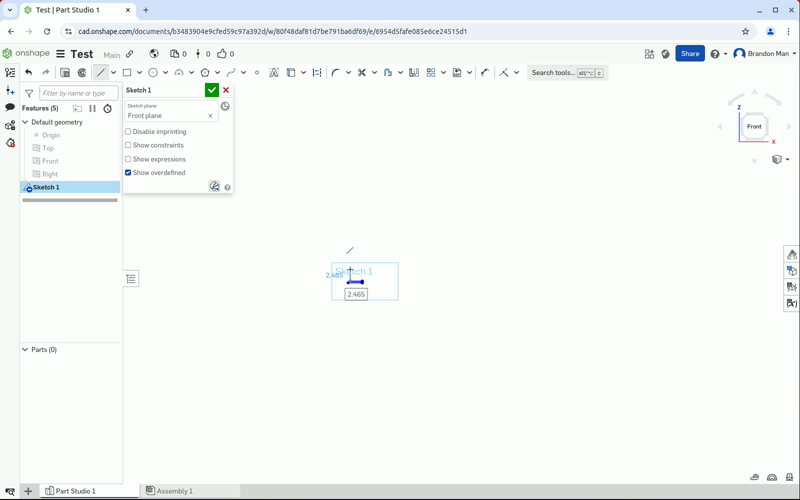
key_up(shift)
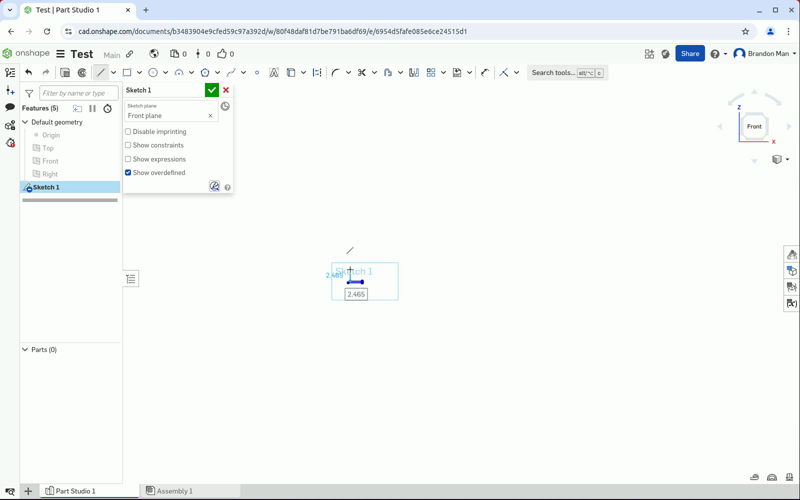
key_down(shift)
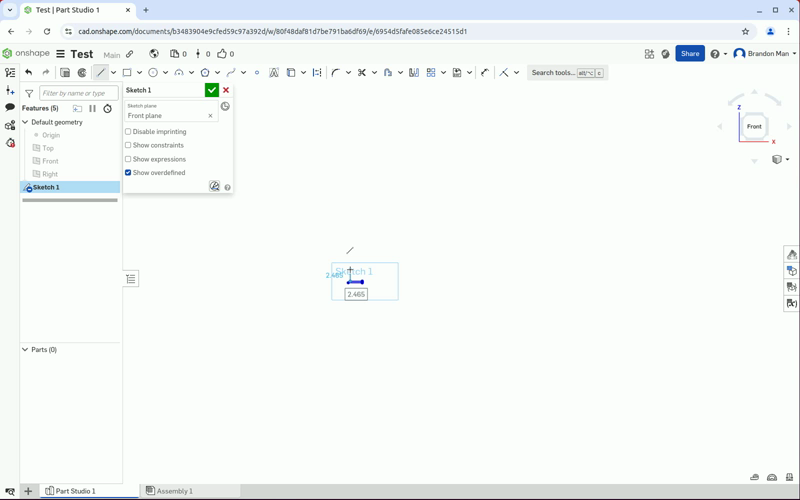
mouse_move(380, 269)
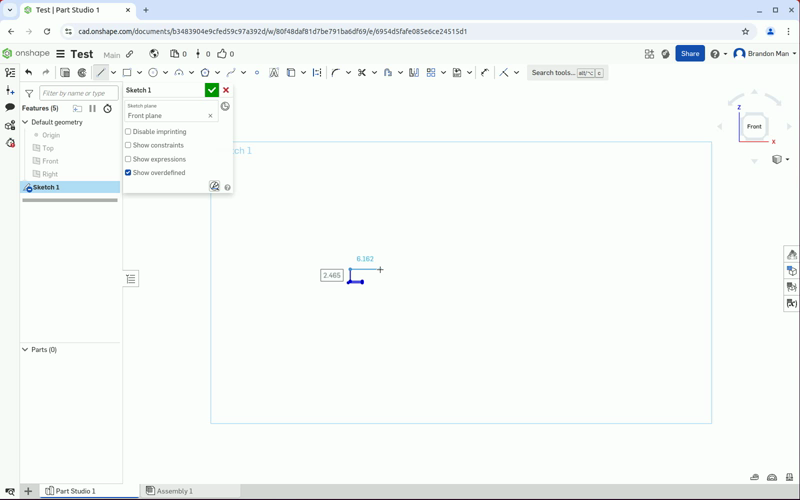
mouse_move(348, 269)
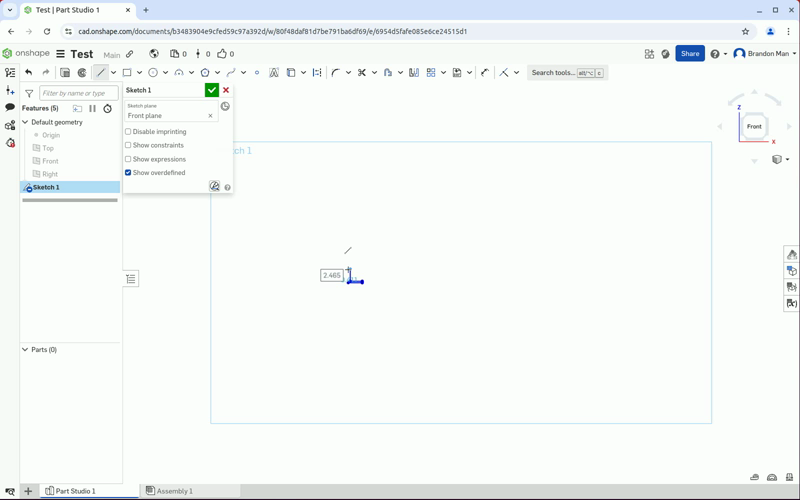
scroll(6)
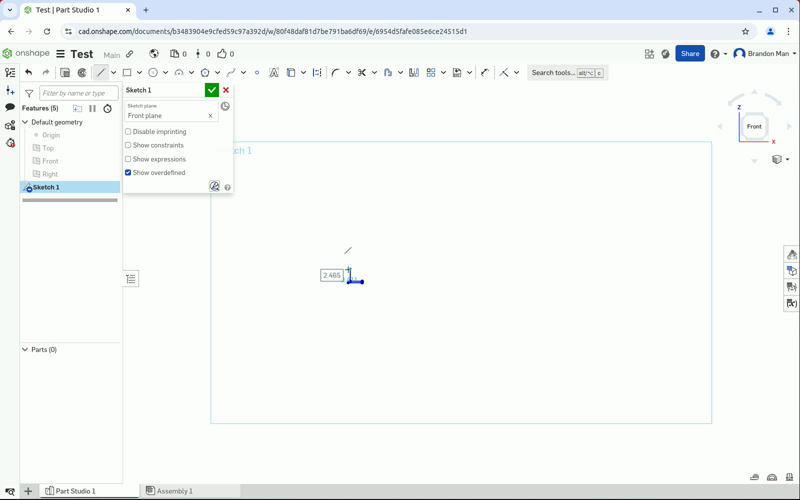
scroll(6)
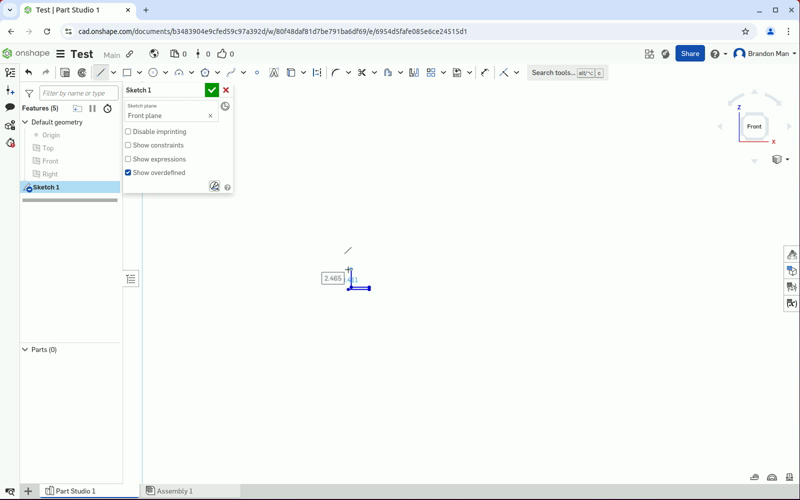
scroll(6)
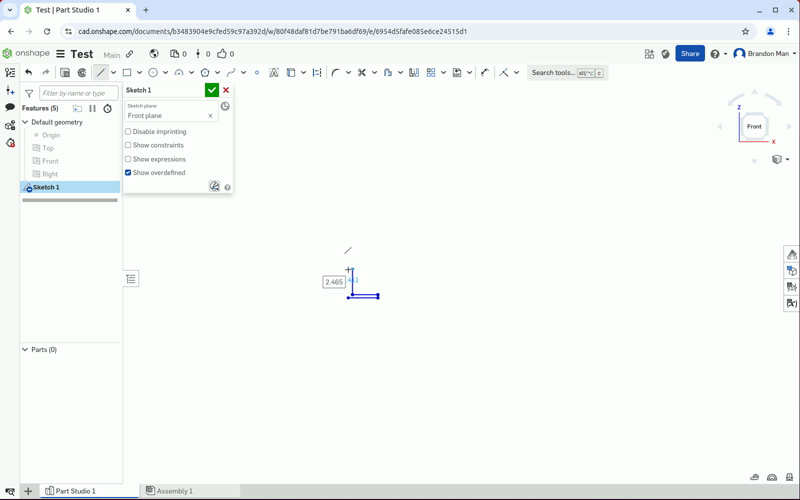
scroll(6)
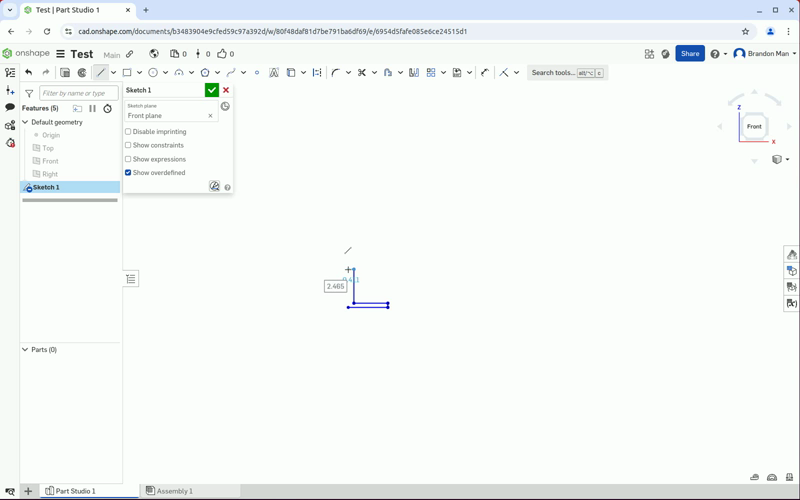
scroll(6)
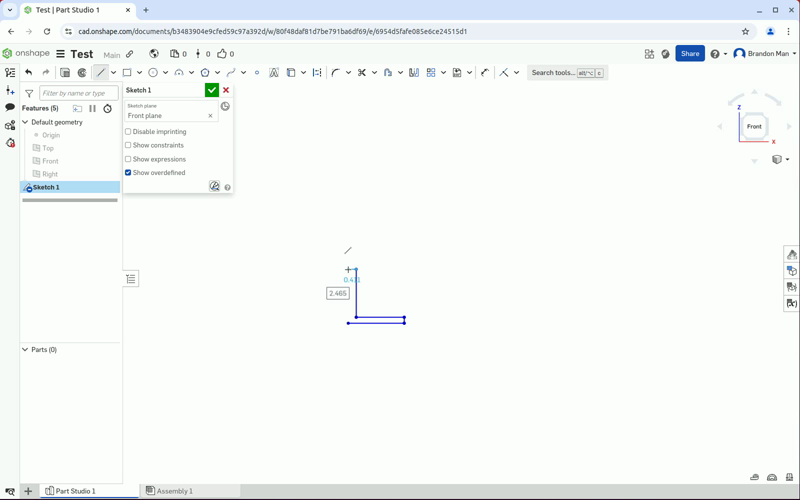
scroll(6)
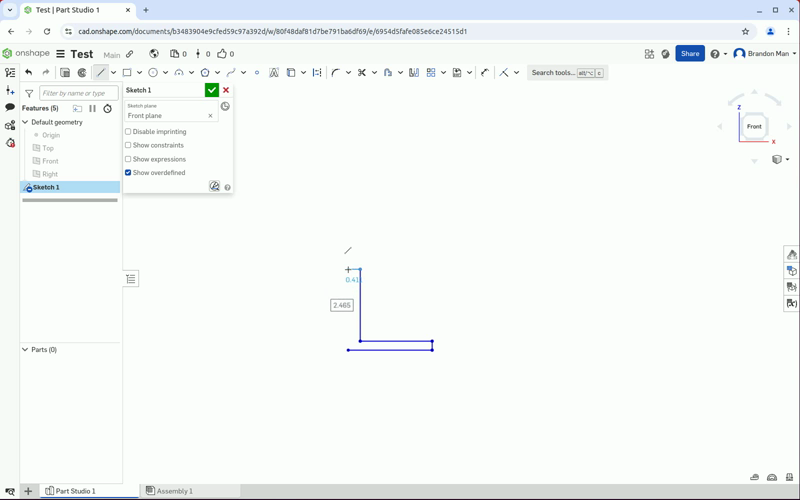
scroll(6)
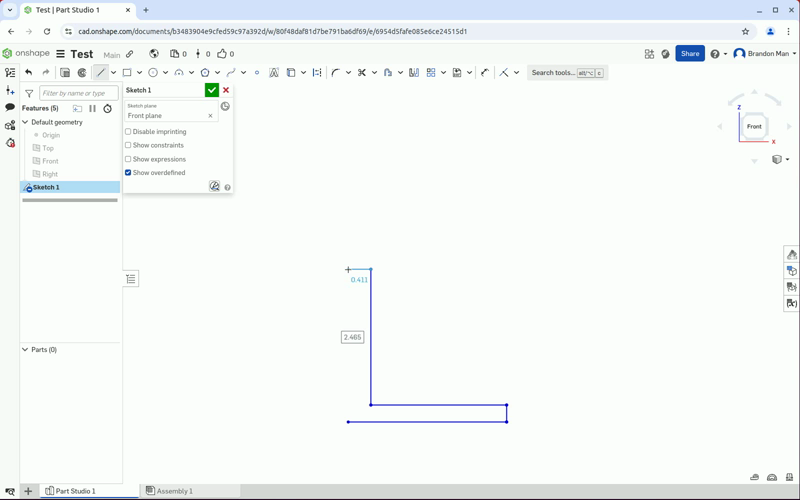
click(348, 269)
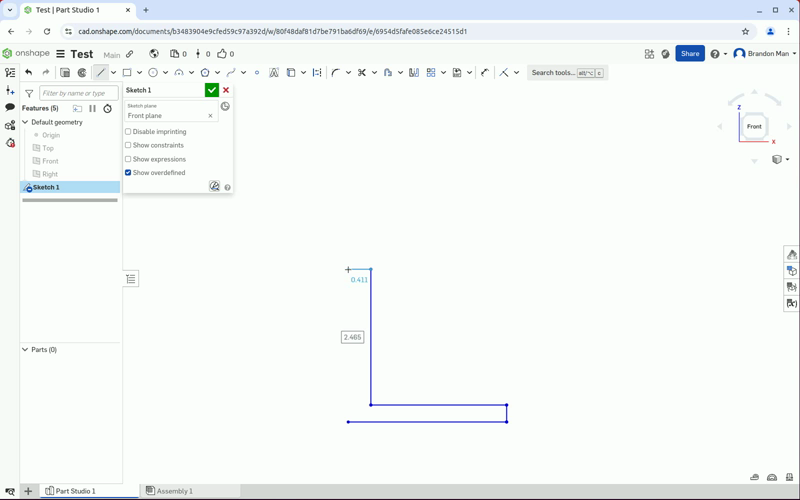
scroll(-6)
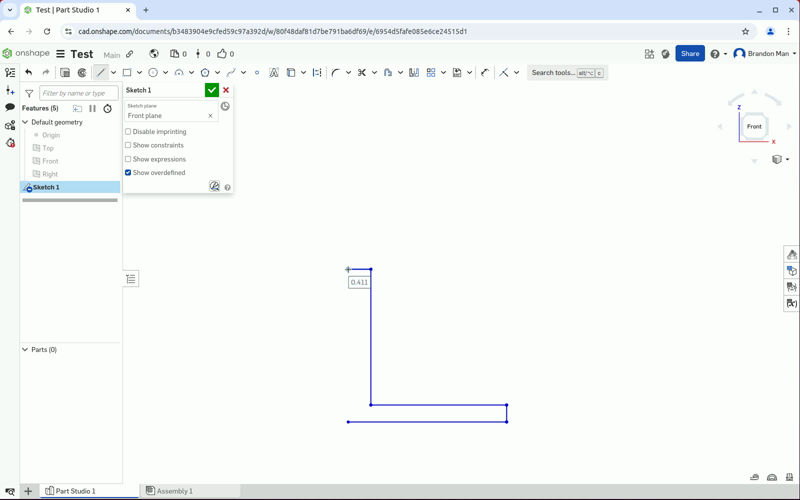
scroll(-6)
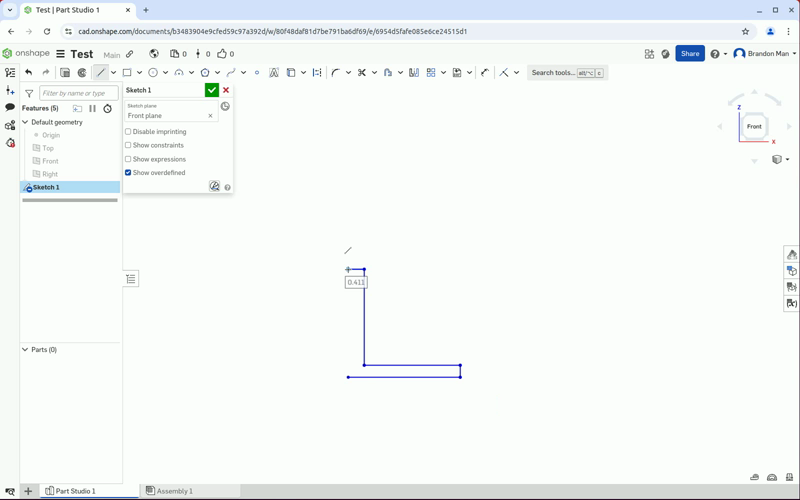
scroll(-6)
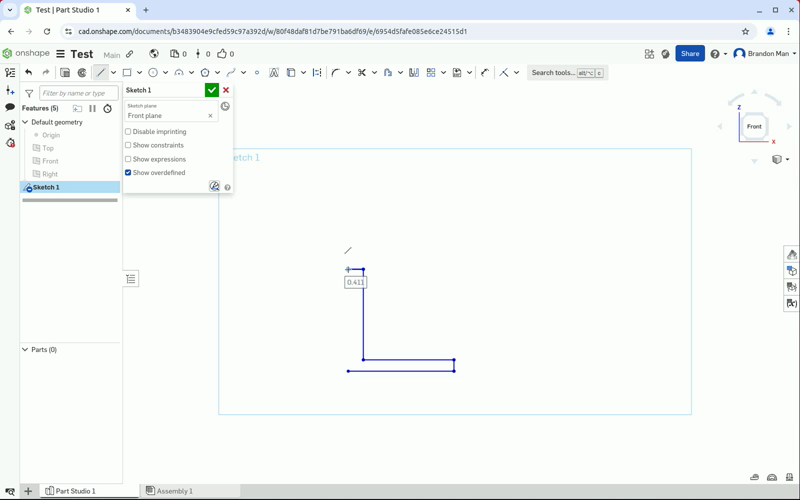
scroll(-6)
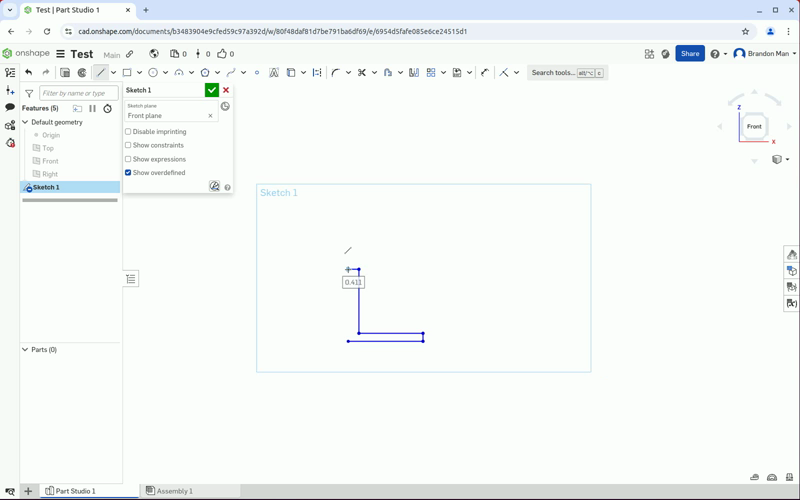
scroll(-6)
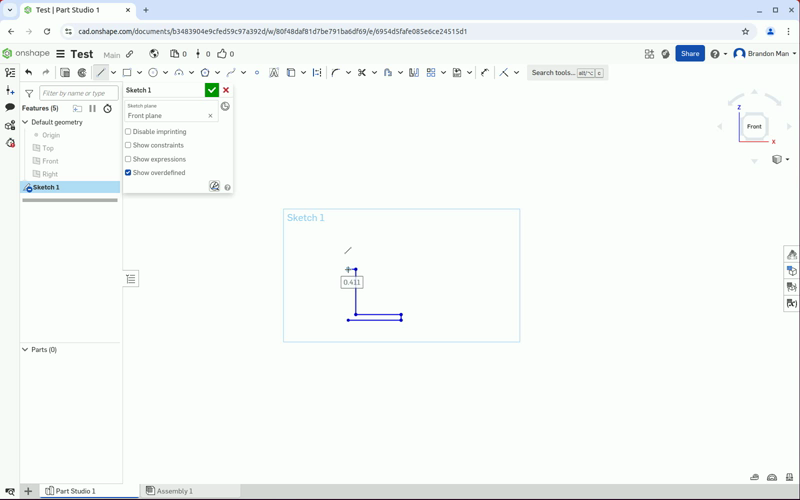
scroll(-6)
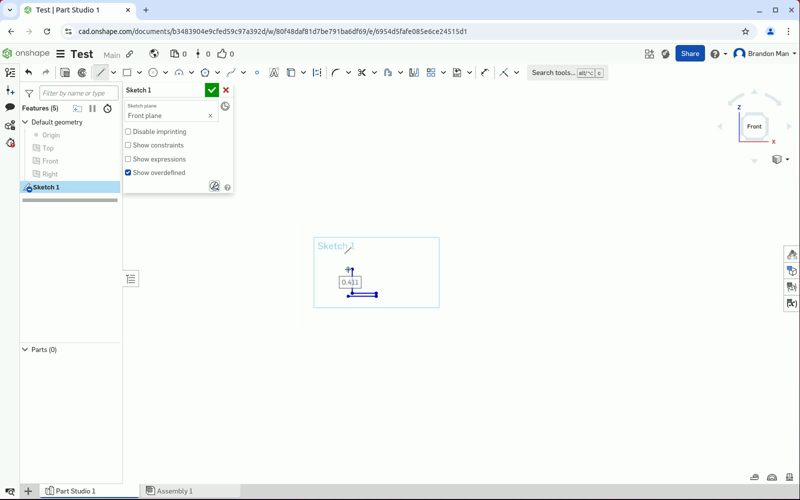
scroll(-6)
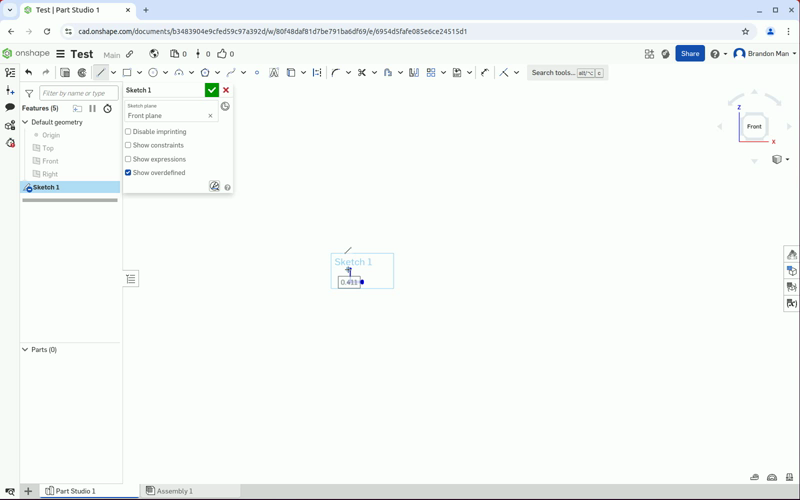
key_up(shift)
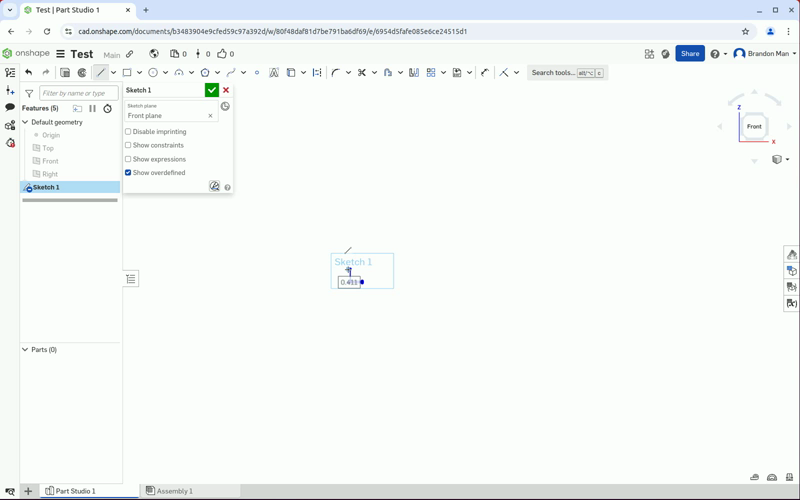
mouse_move(378, 269)
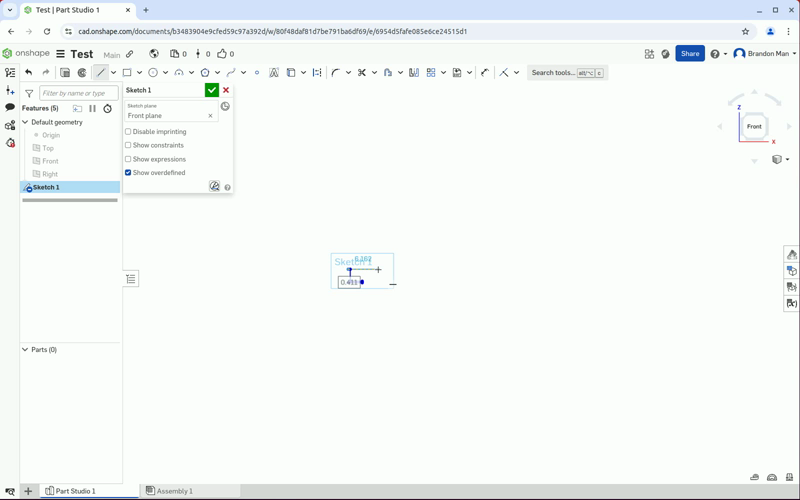
key_down(shift)
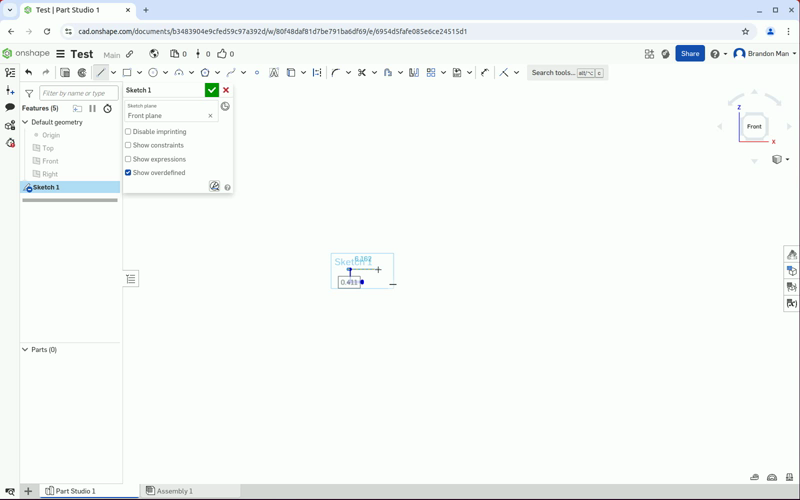
mouse_move(348, 282)
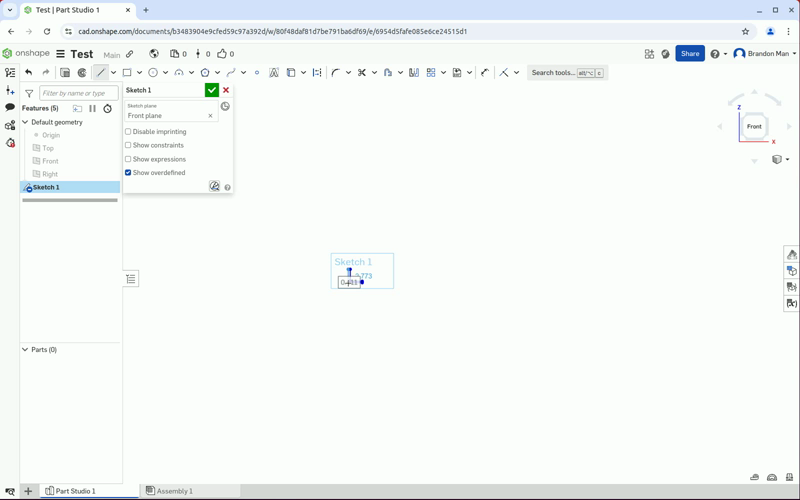
scroll(6)
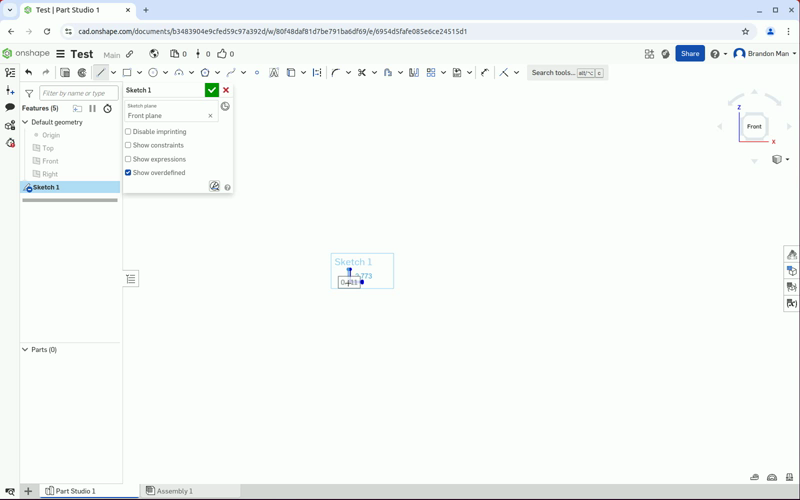
scroll(6)
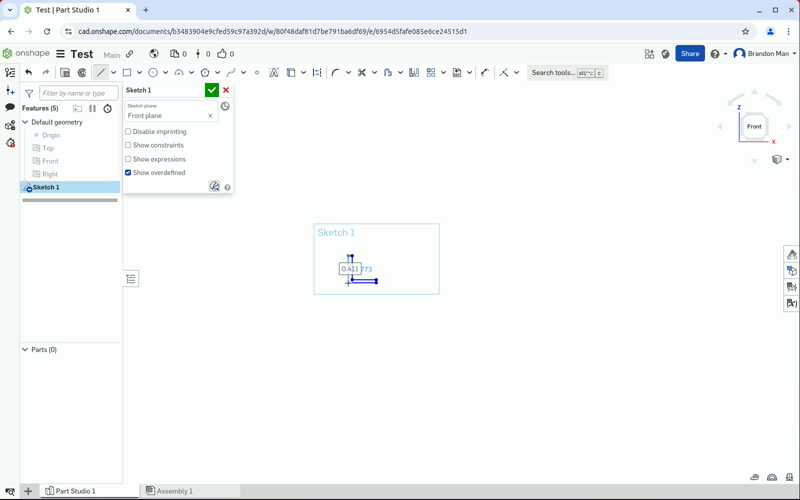
scroll(6)
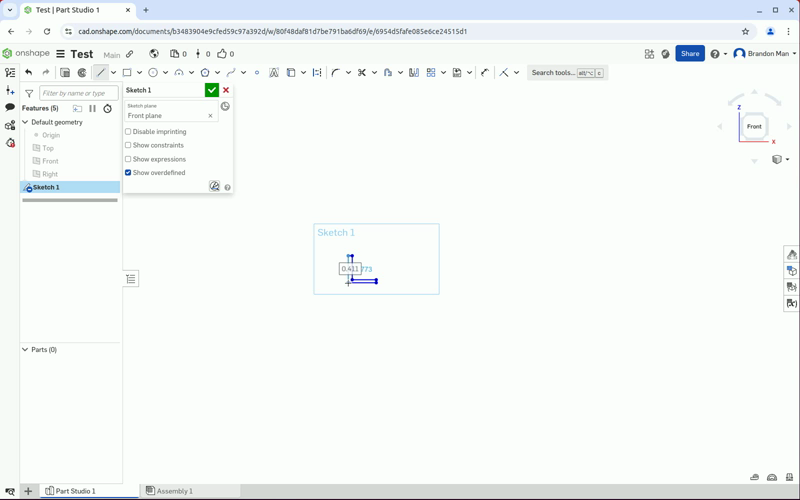
scroll(6)
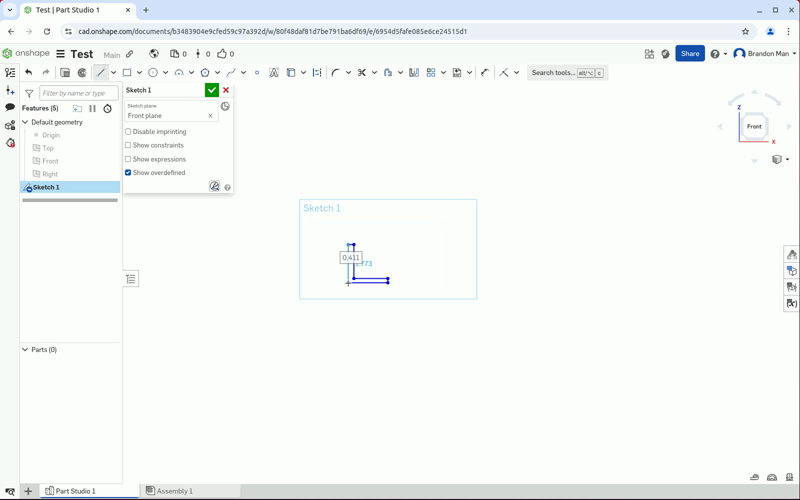
scroll(6)
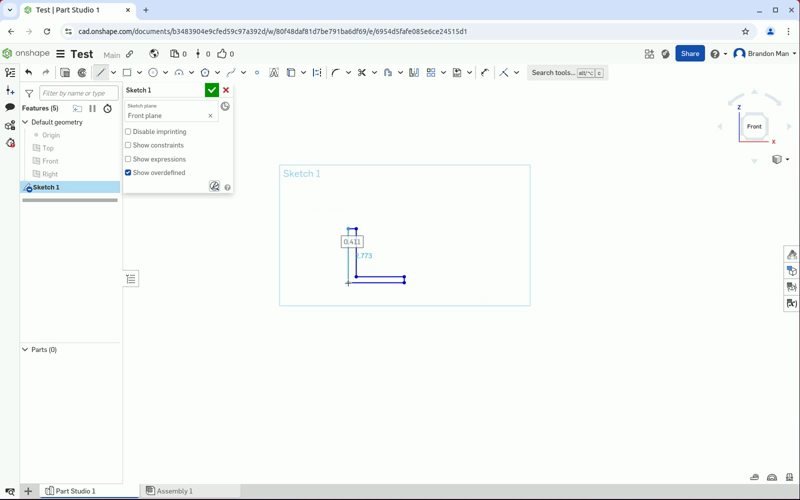
scroll(6)
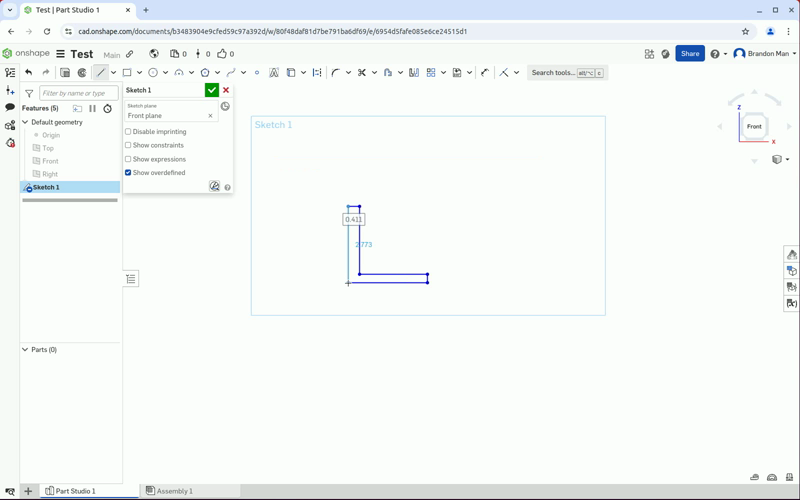
scroll(6)
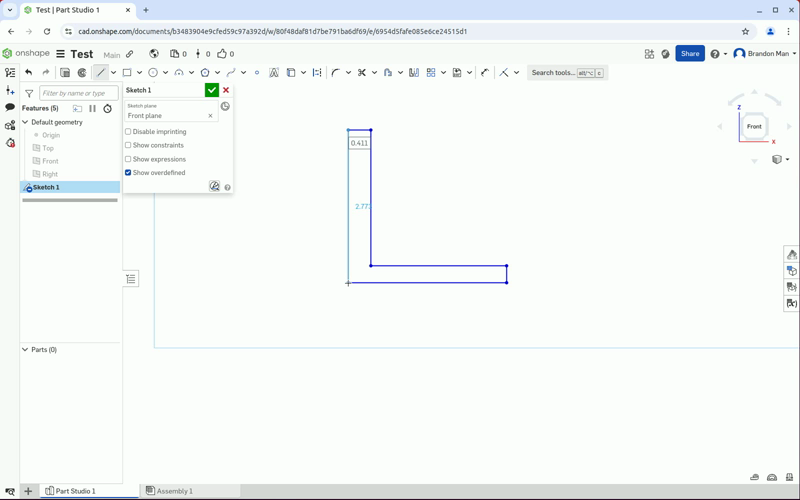
key_up(shift)
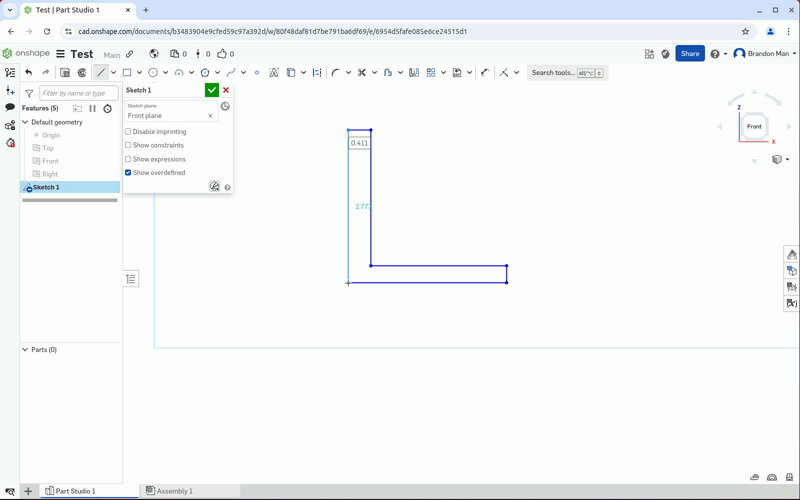
click(348, 282)
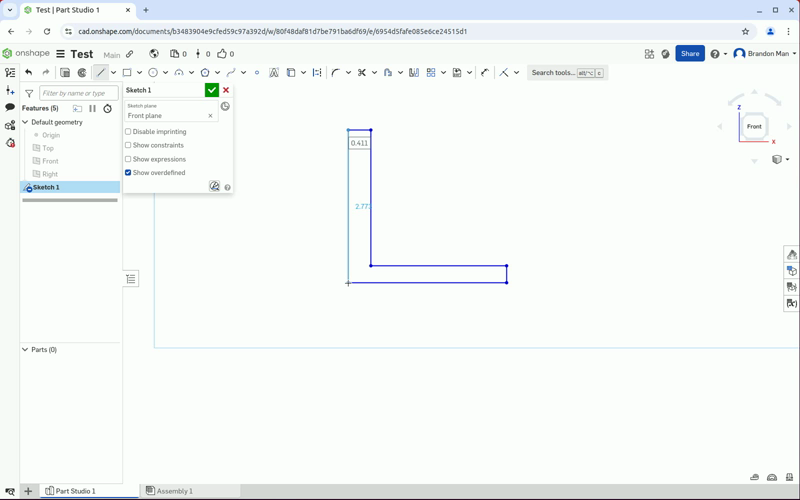
scroll(-6)
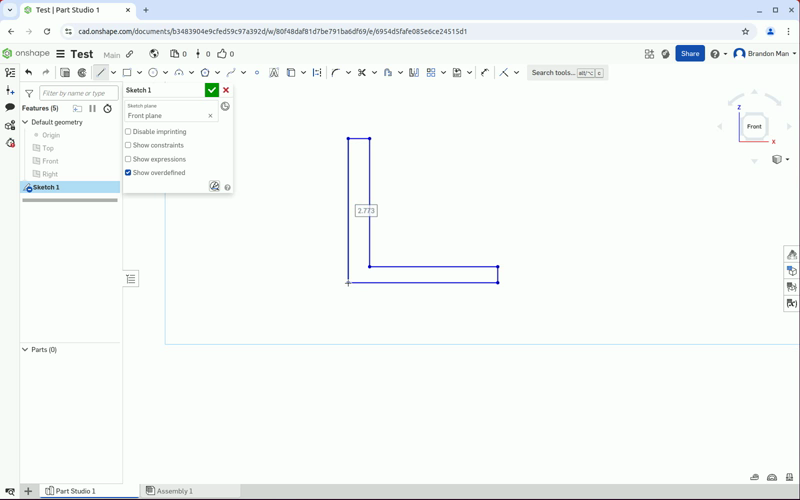
scroll(-6)
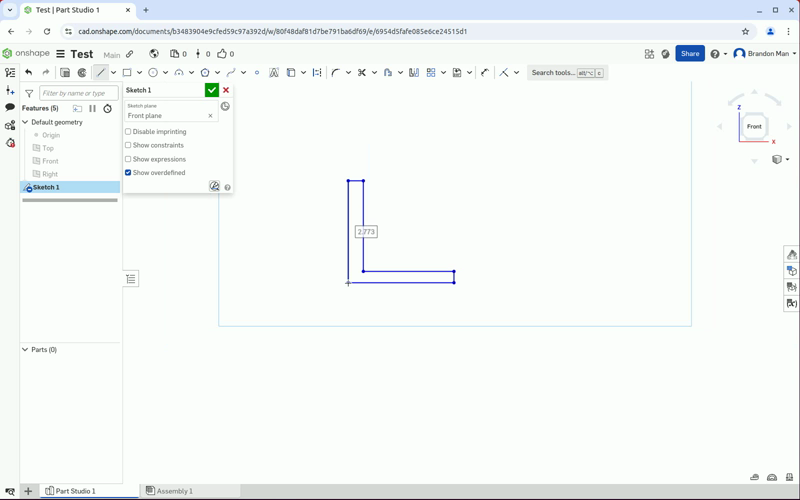
scroll(-6)
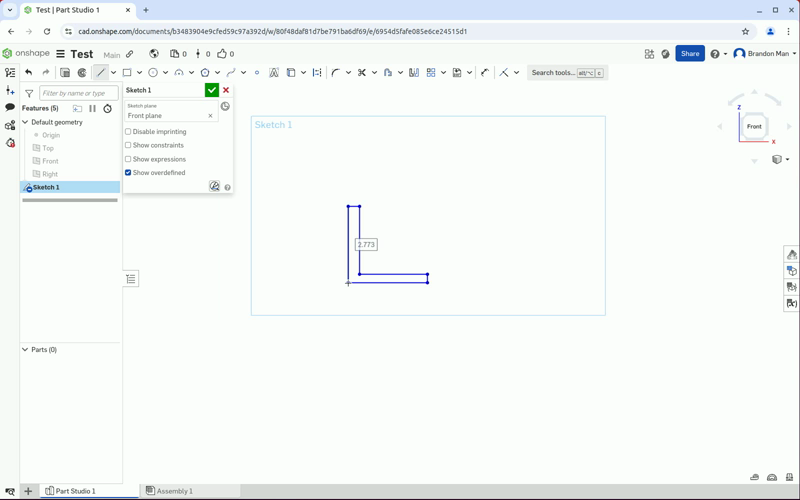
scroll(-6)
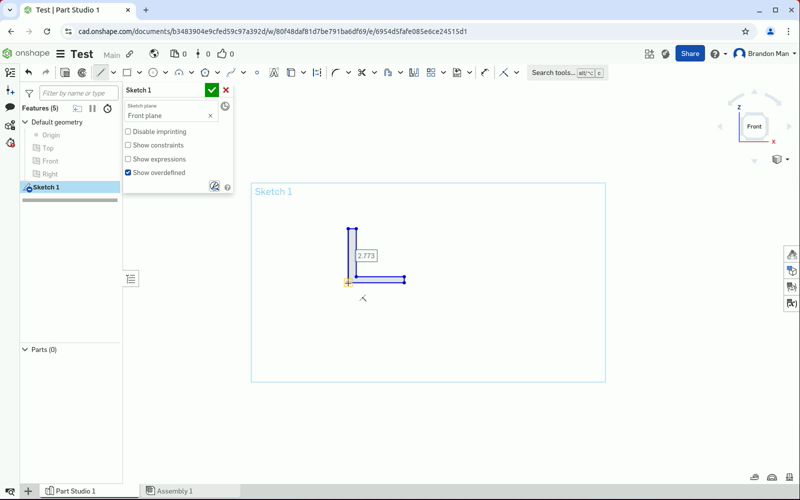
scroll(-6)
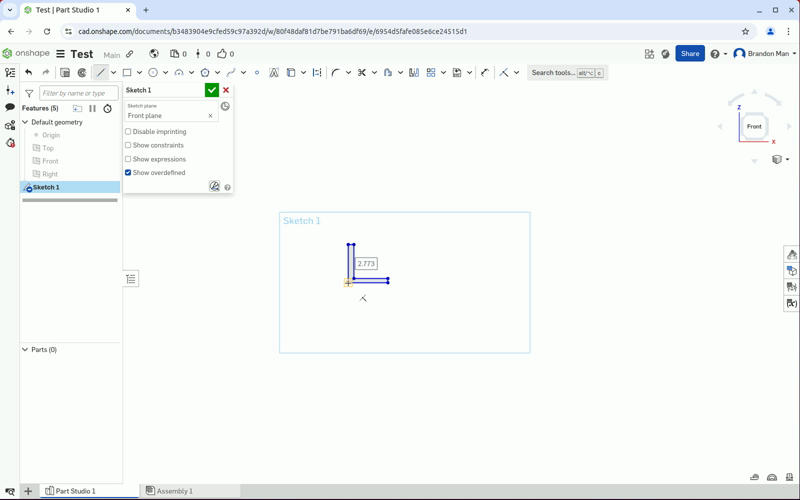
scroll(-6)
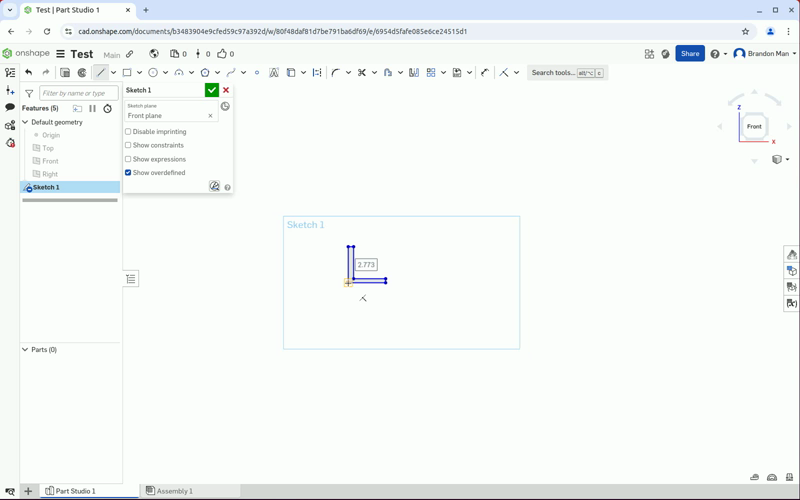
scroll(-6)
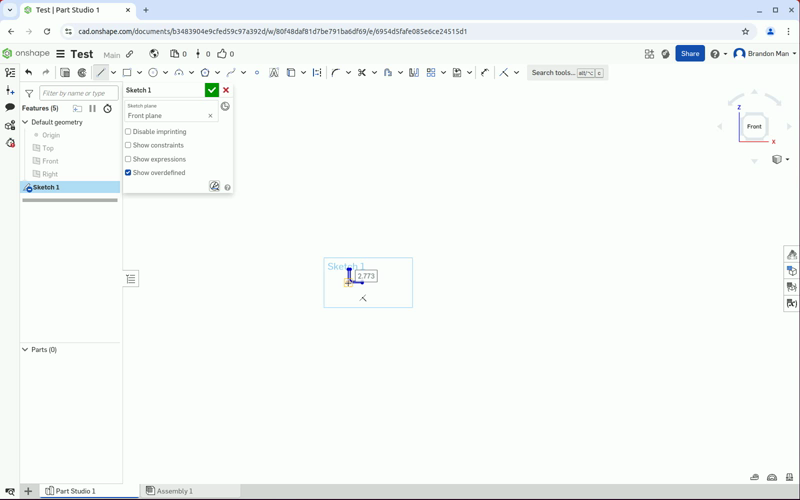
key(esc)
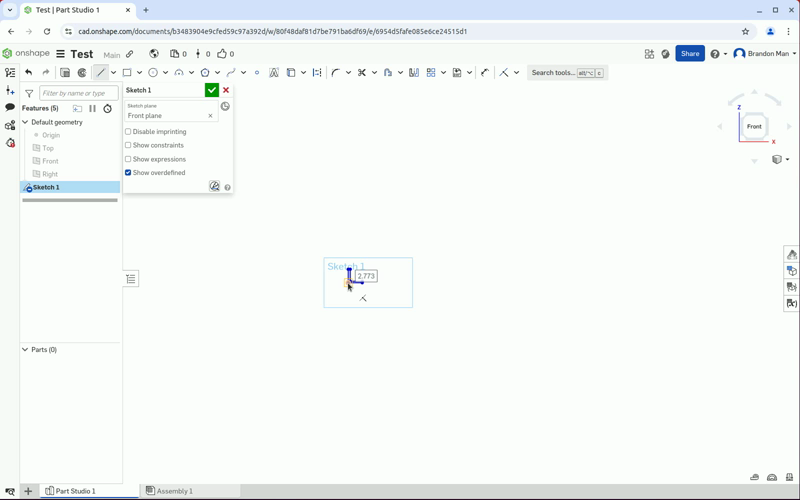
mouse_move(349, 269)
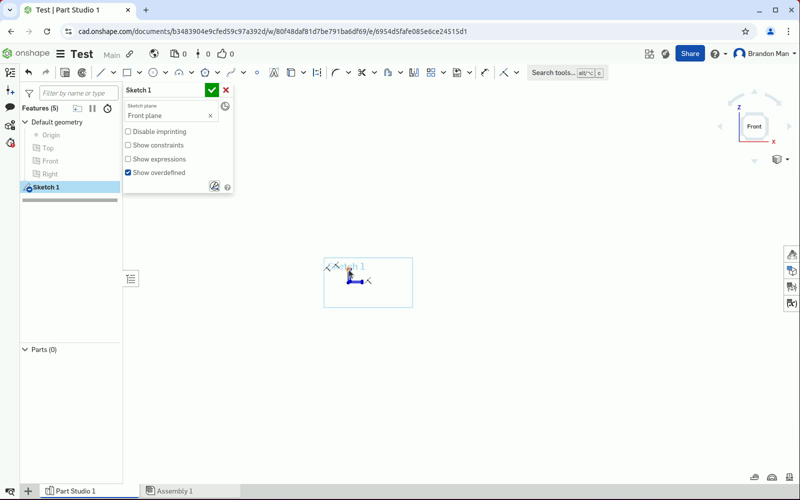
scroll(6)
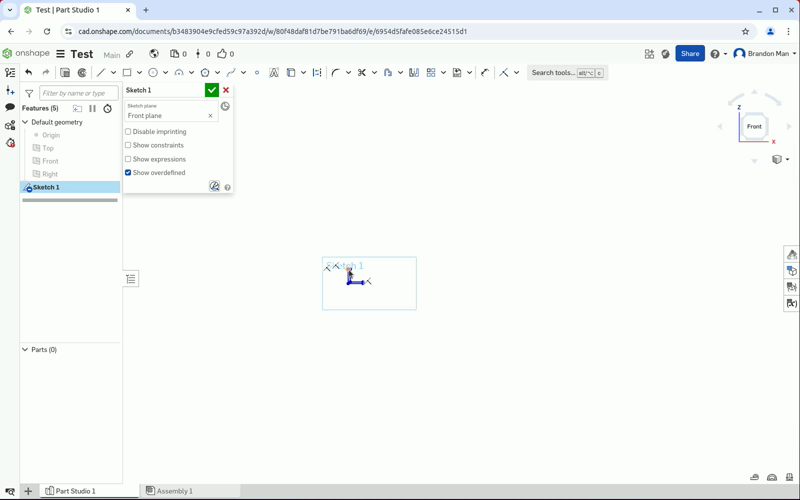
scroll(6)
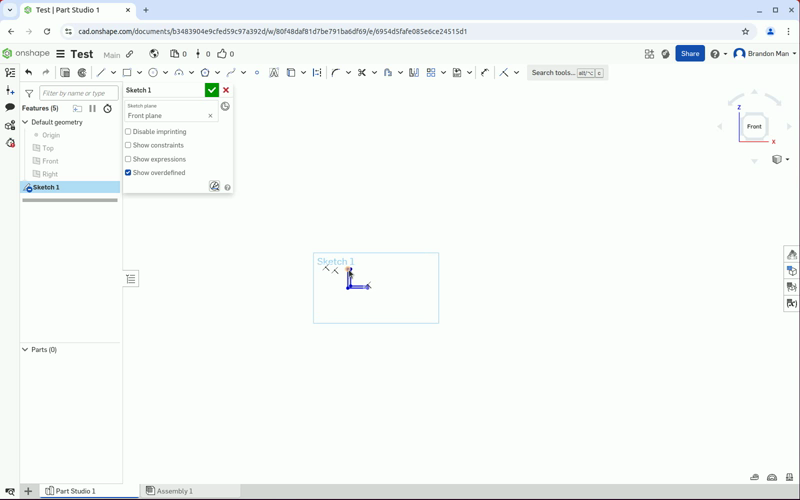
scroll(6)
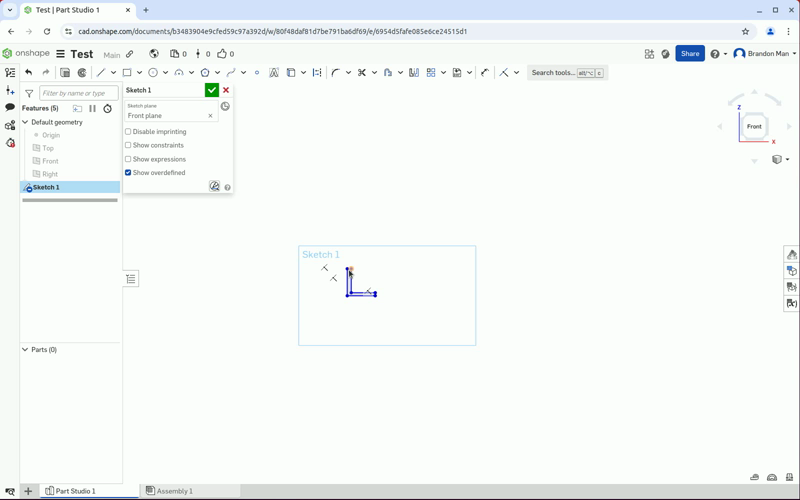
scroll(6)
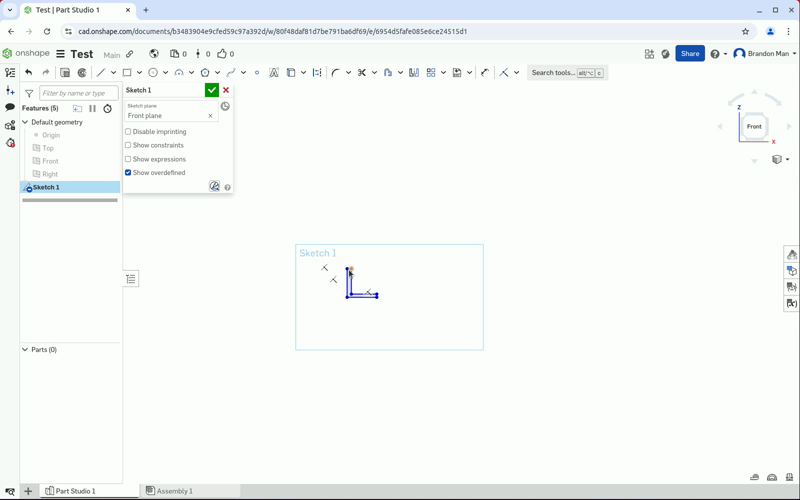
scroll(6)
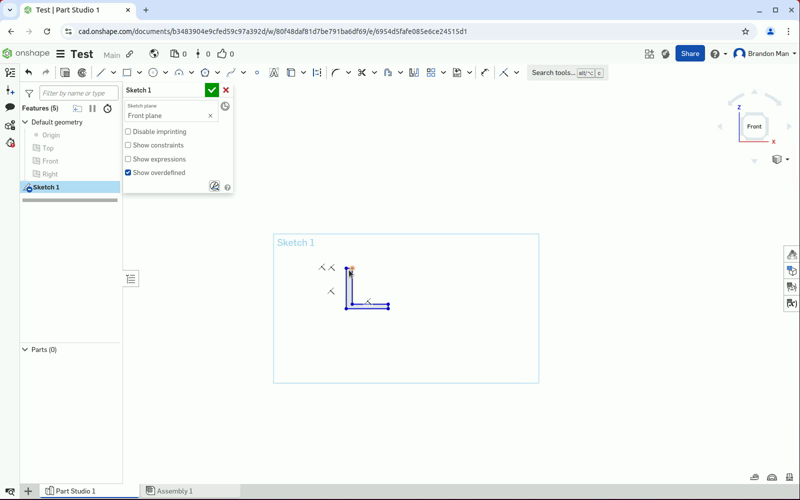
scroll(6)
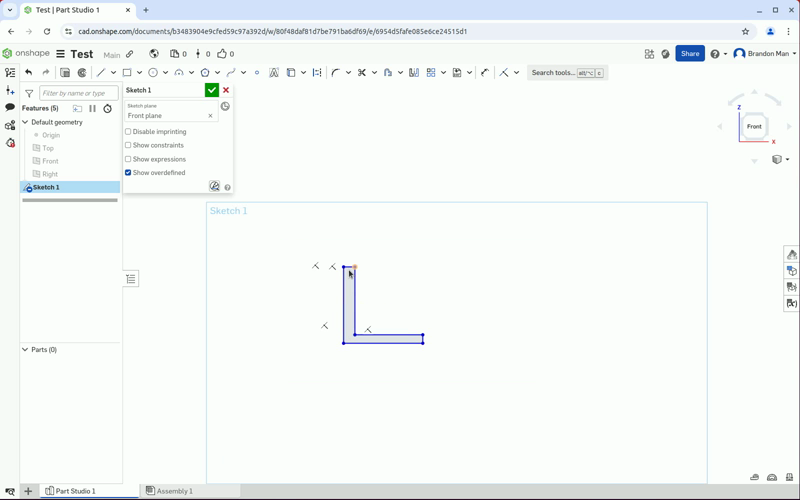
scroll(6)
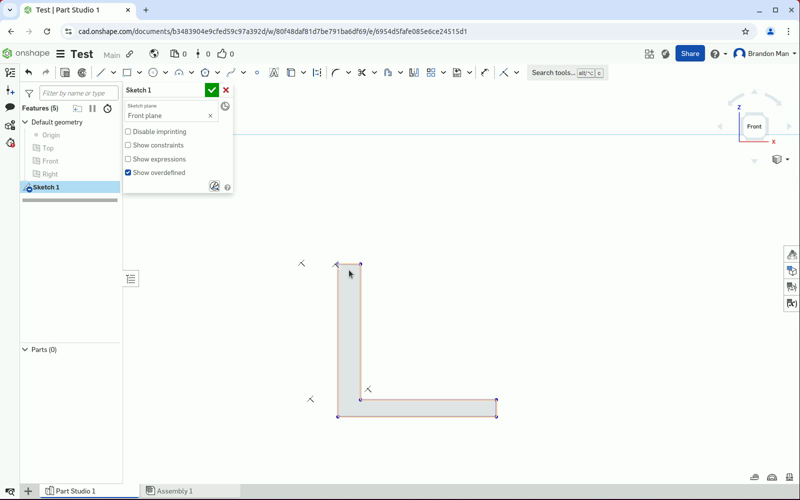
click(349, 269)
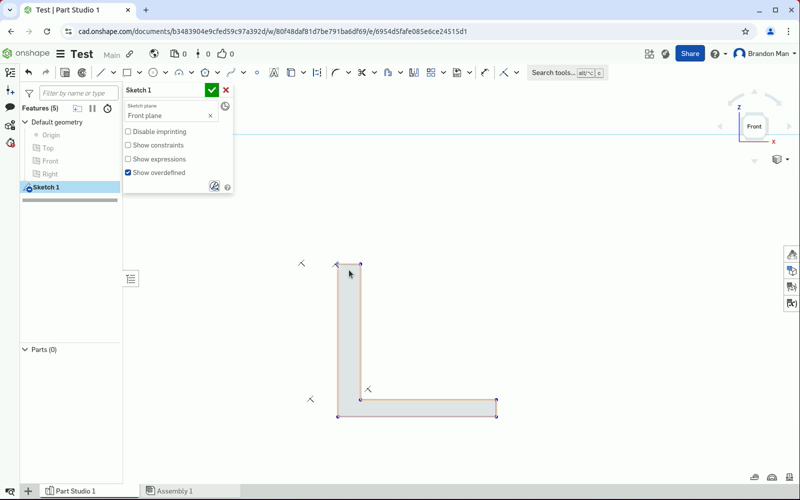
scroll(-6)
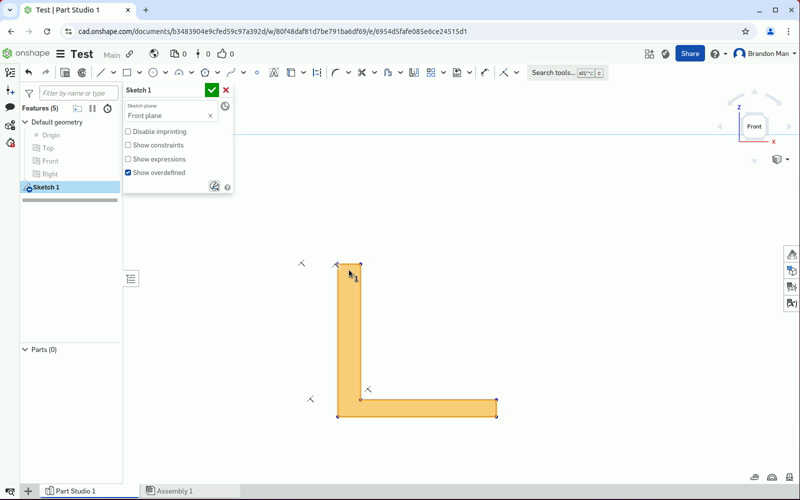
scroll(-6)
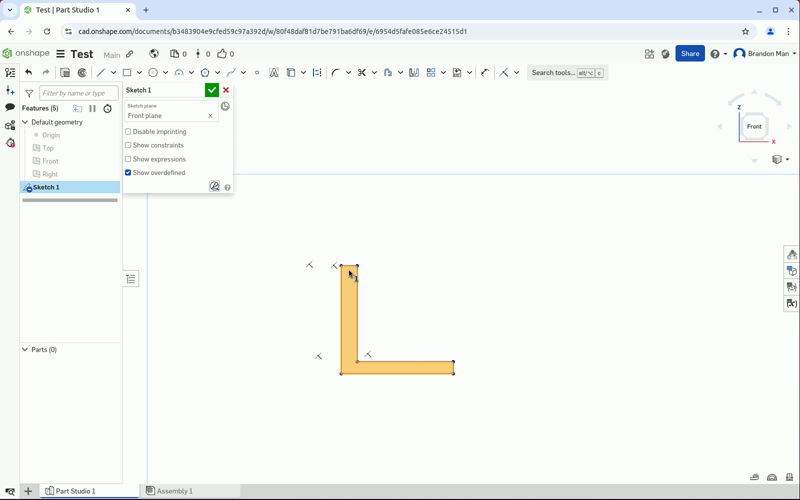
scroll(-6)
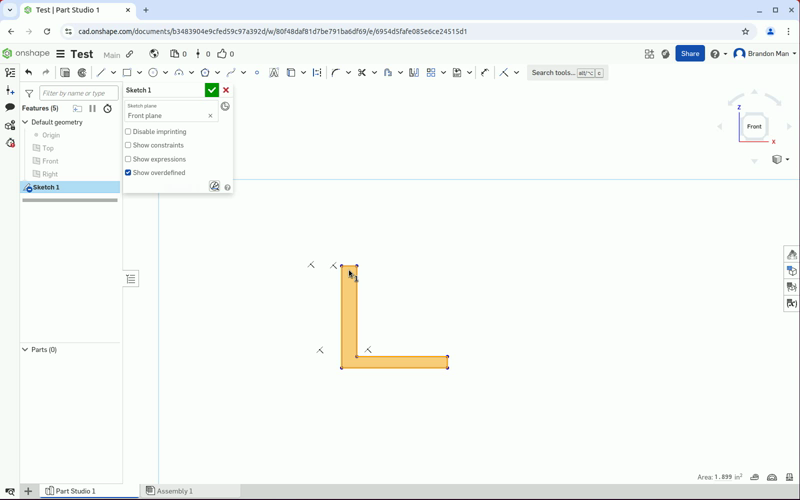
scroll(-6)
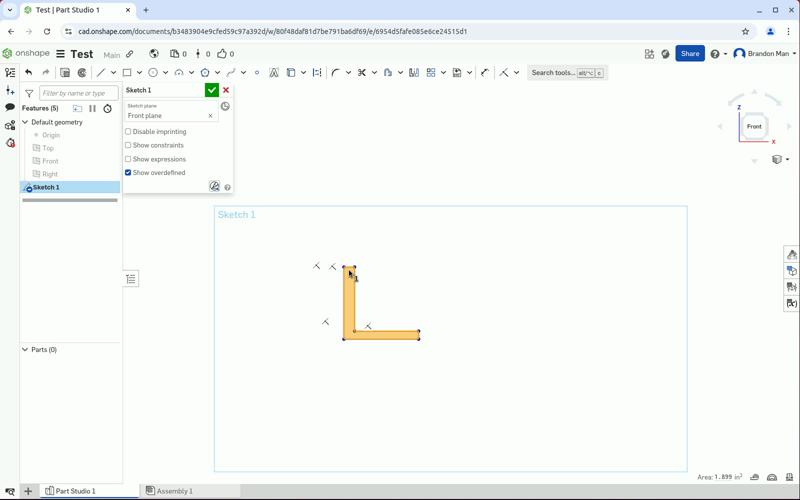
scroll(-6)
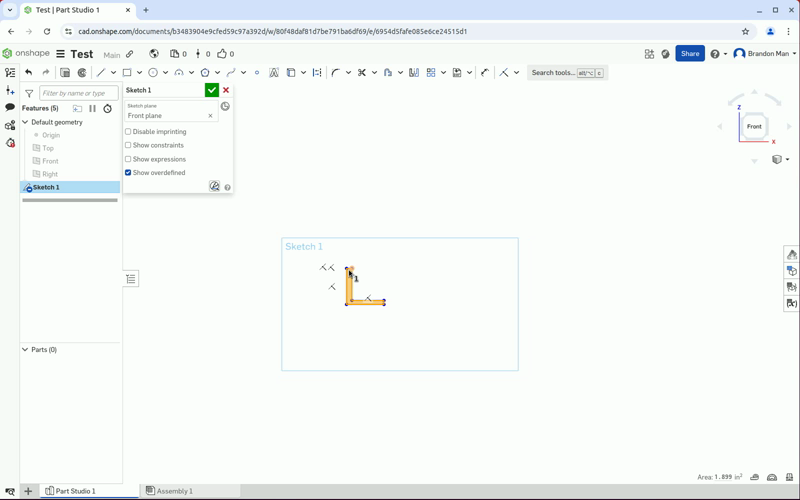
scroll(-6)
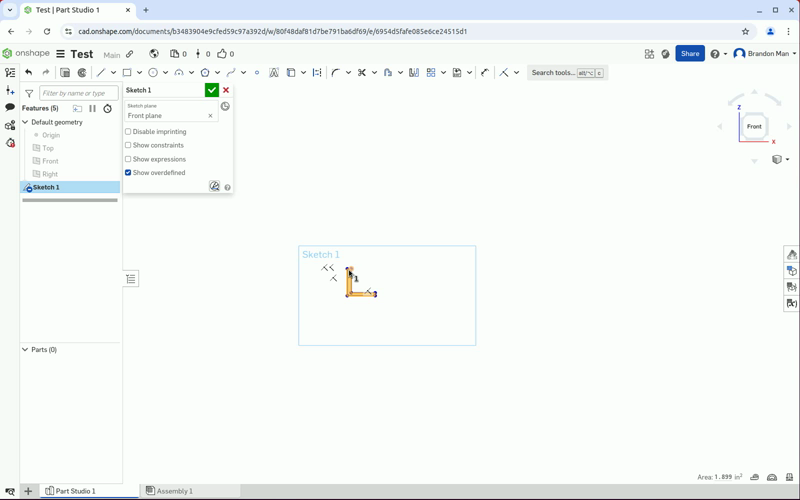
scroll(-6)
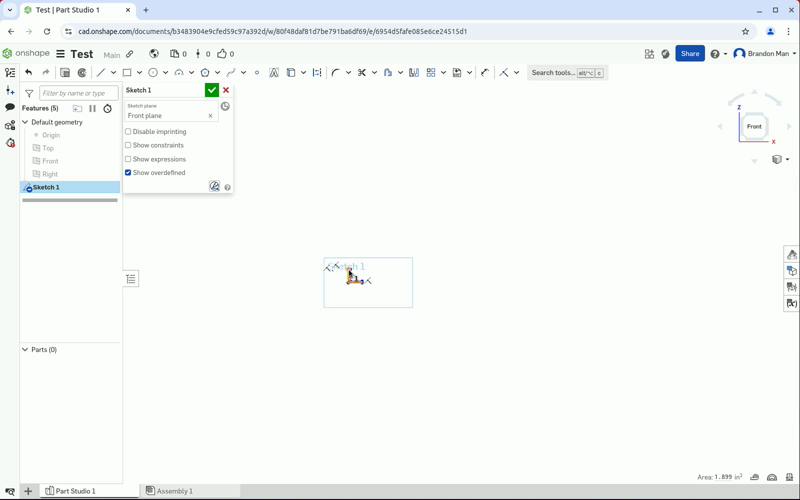
mouse_move(73, 352)
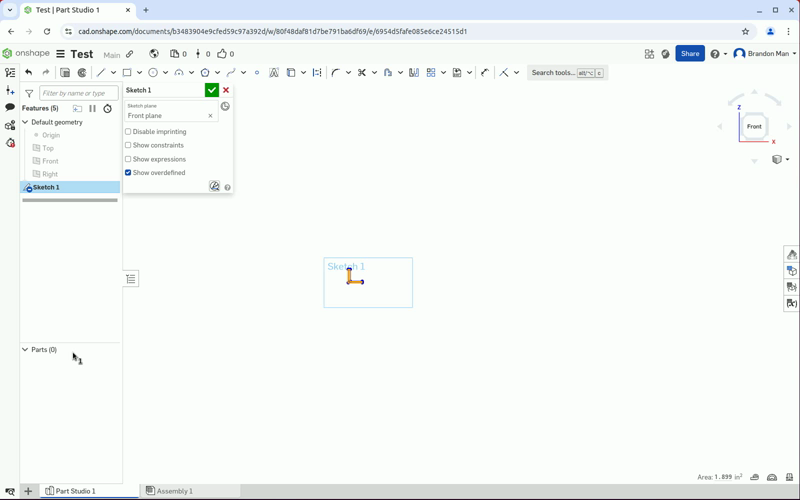
key(shift+y)
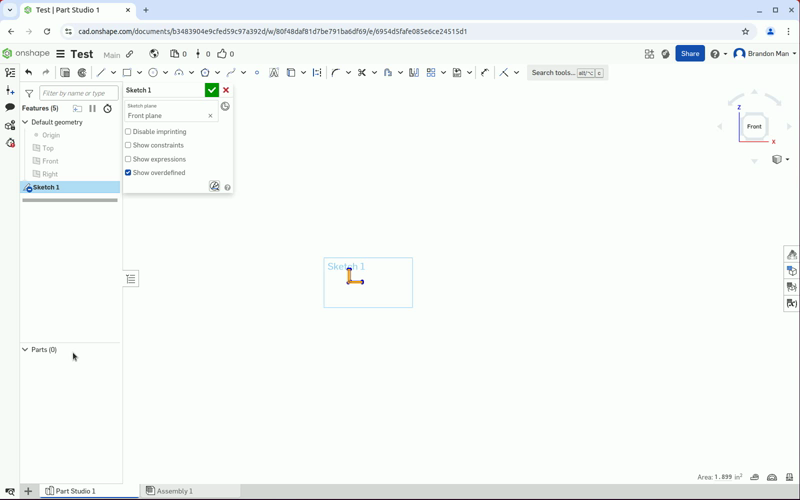
key(shift+e)
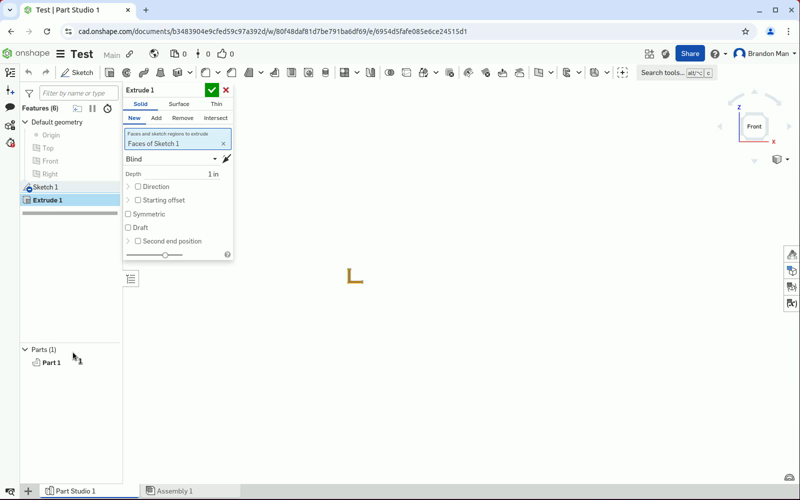
mouse_move(143, 106)
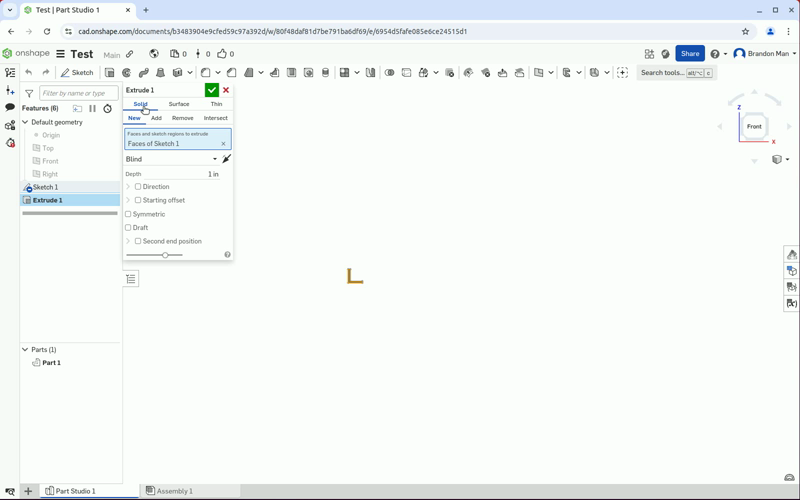
click(143, 106)
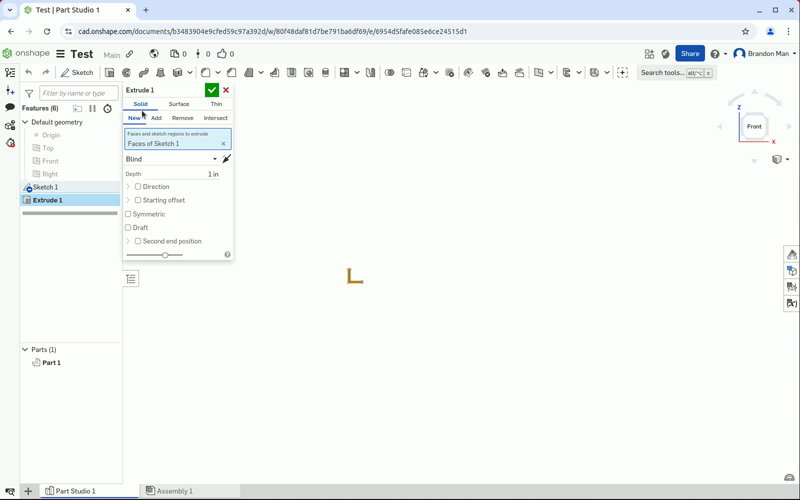
mouse_move(137, 120)
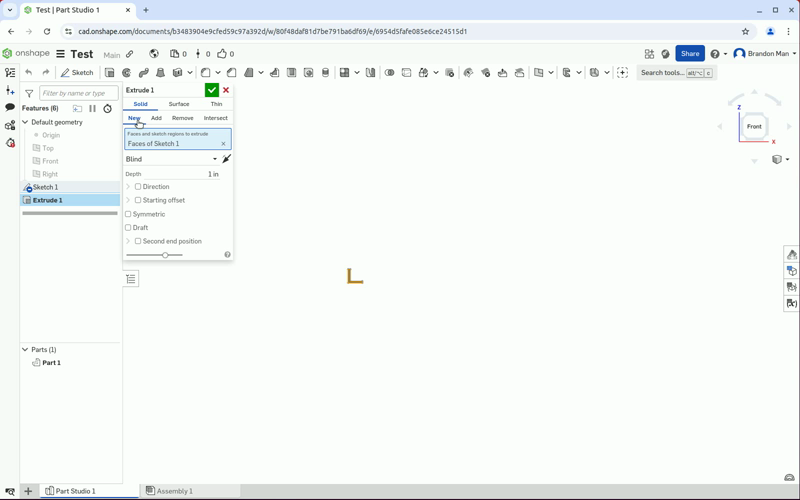
click(137, 120)
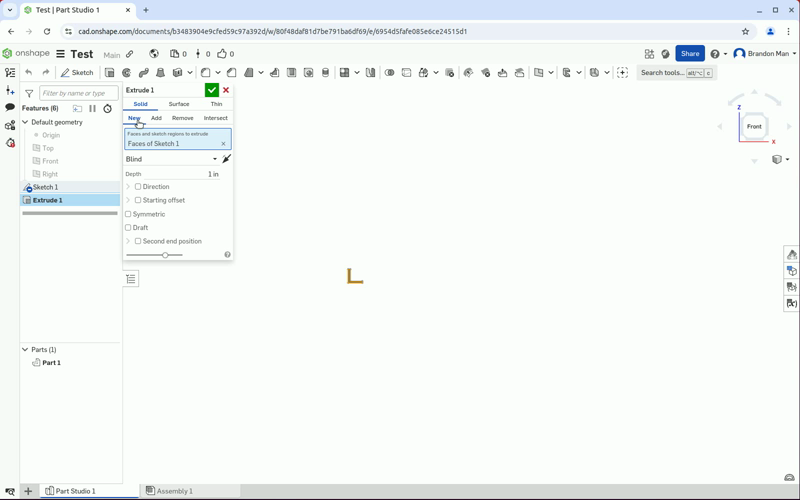
key(tab, 4)
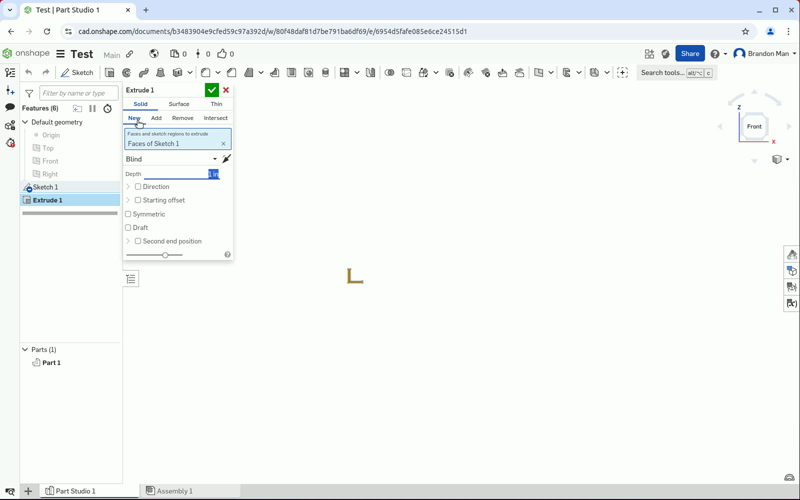
text(35.144)
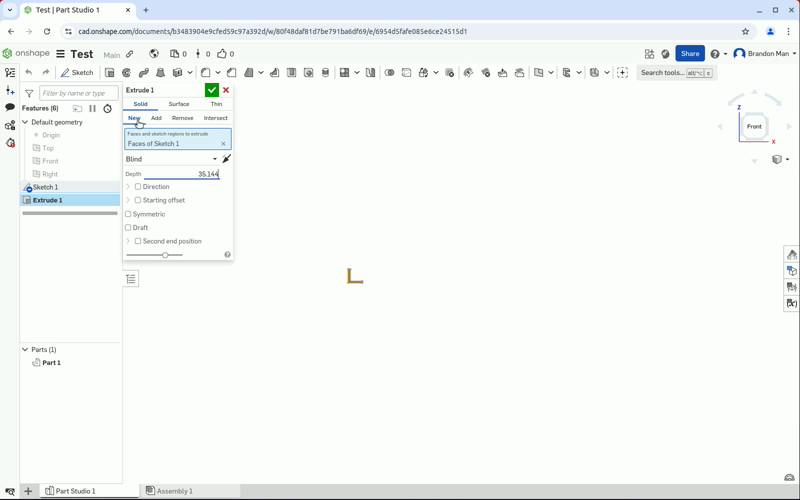
key(tab, 3)
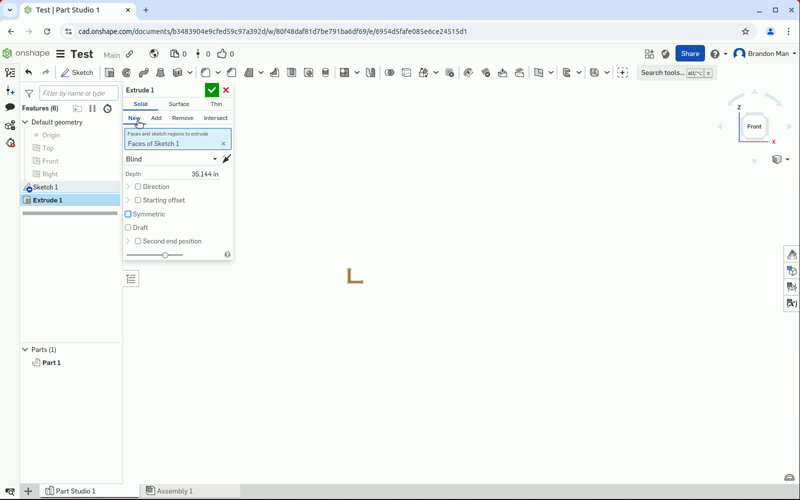
key(space)
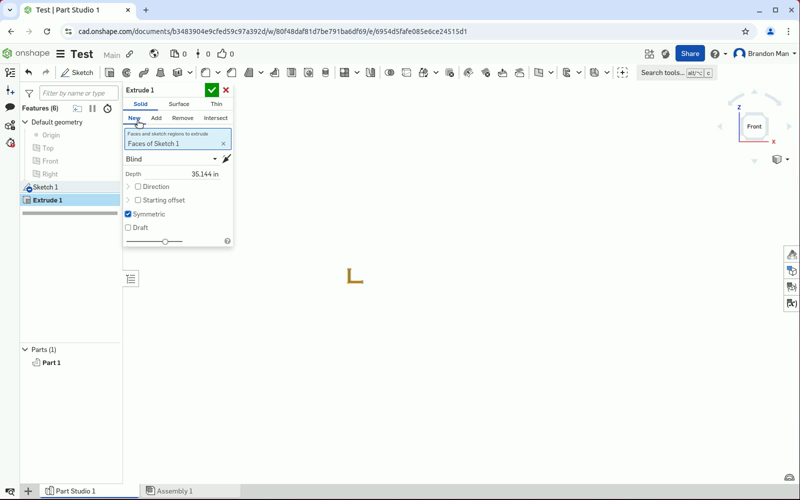
key(enter)
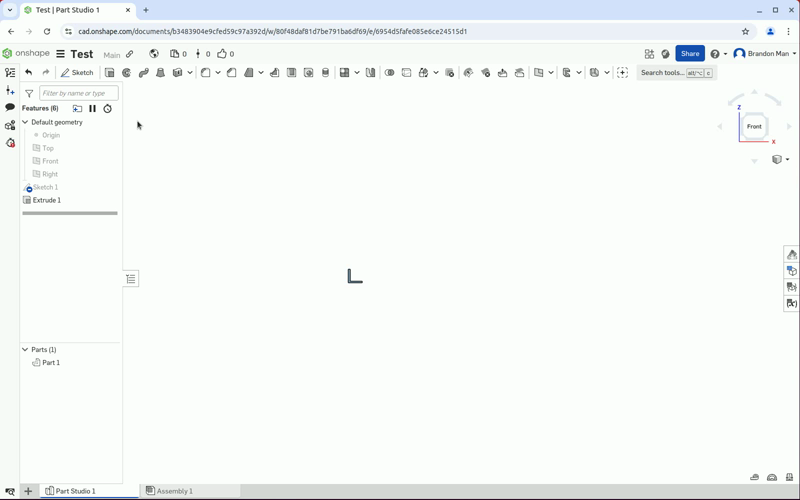
key(shift+h)
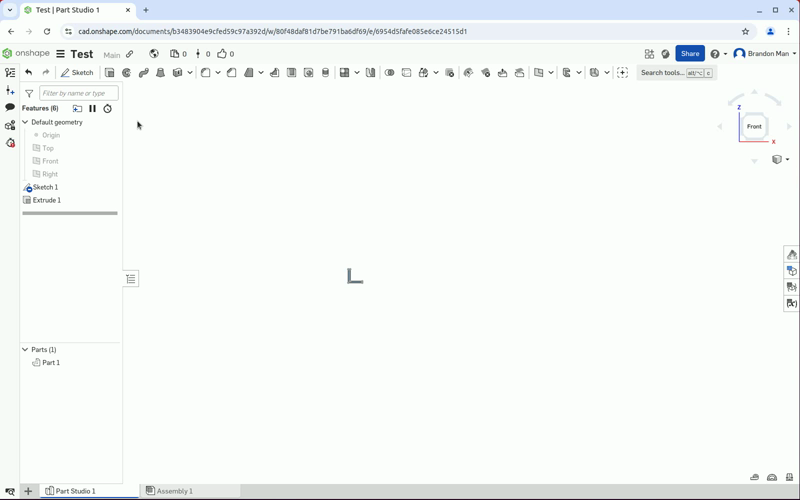
key(shift+h)
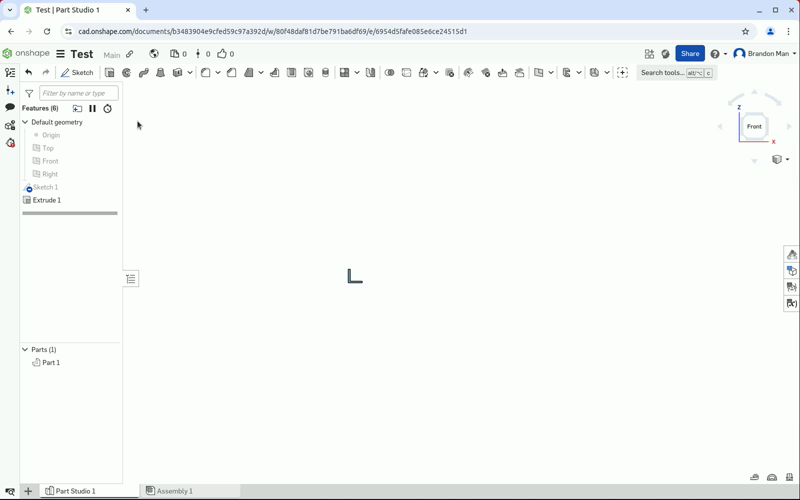
mouse_move(73, 189)
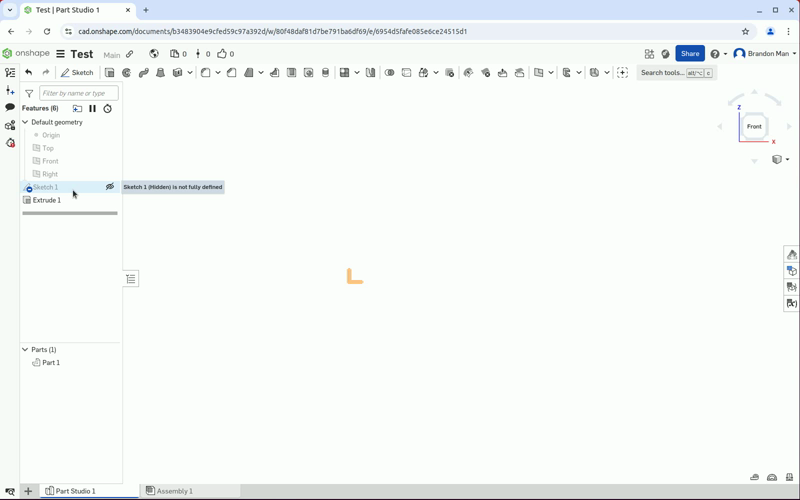
click(73, 189)
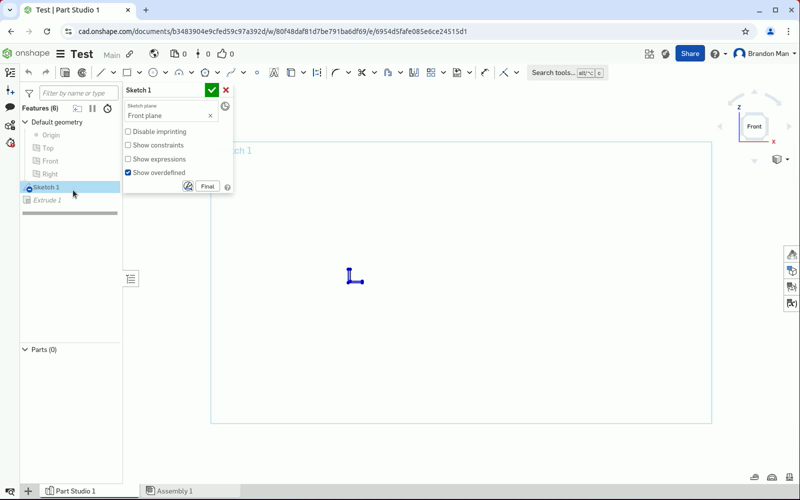
mouse_move(229, 92)
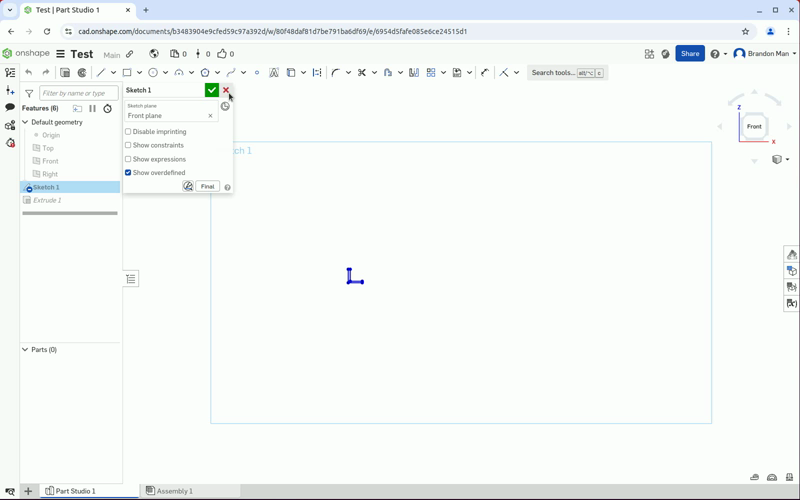
click(229, 92)
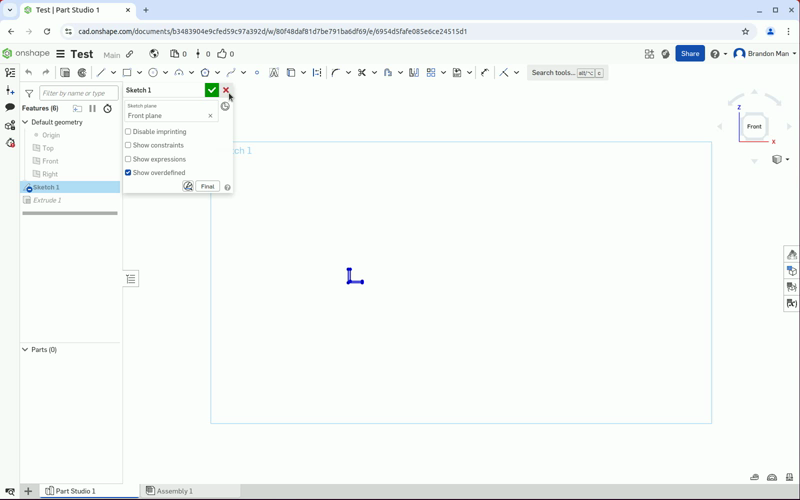
key(shift+s)
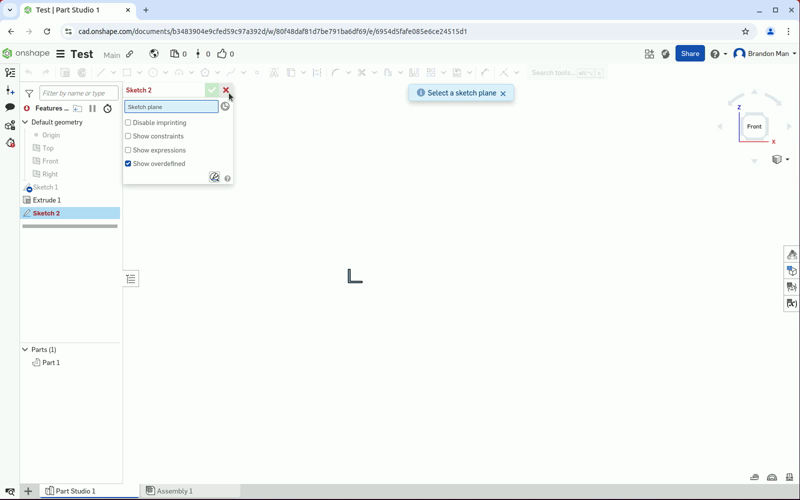
mouse_move(73, 163)
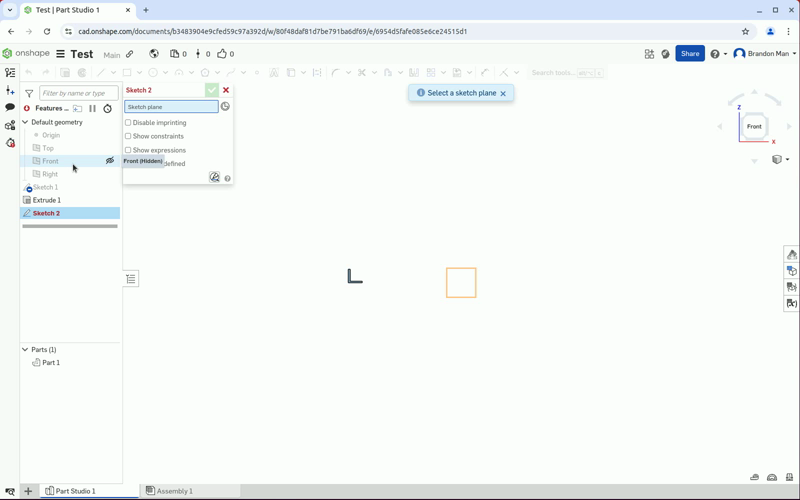
click(73, 163)
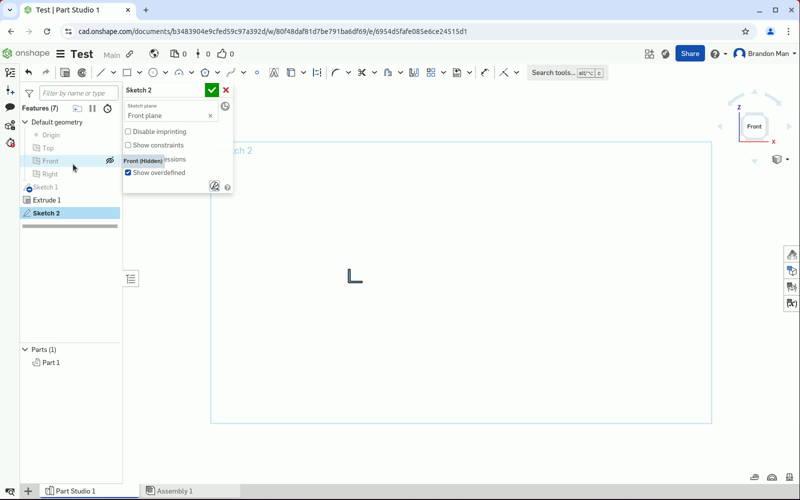
mouse_move(73, 352)
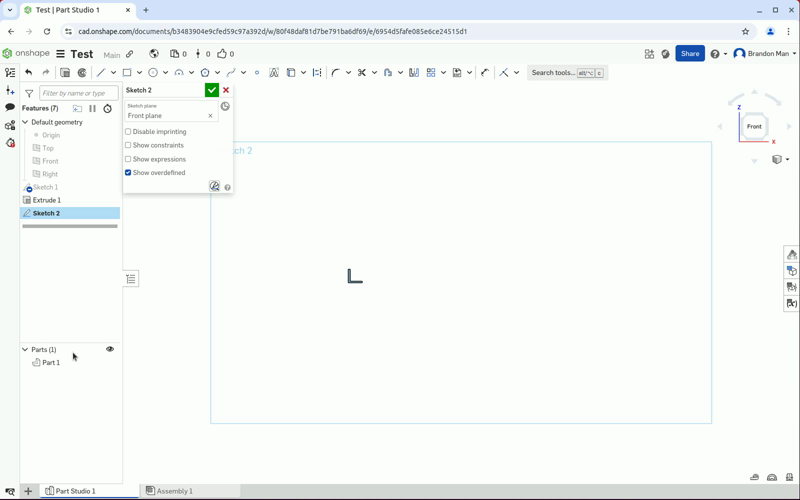
key(y)
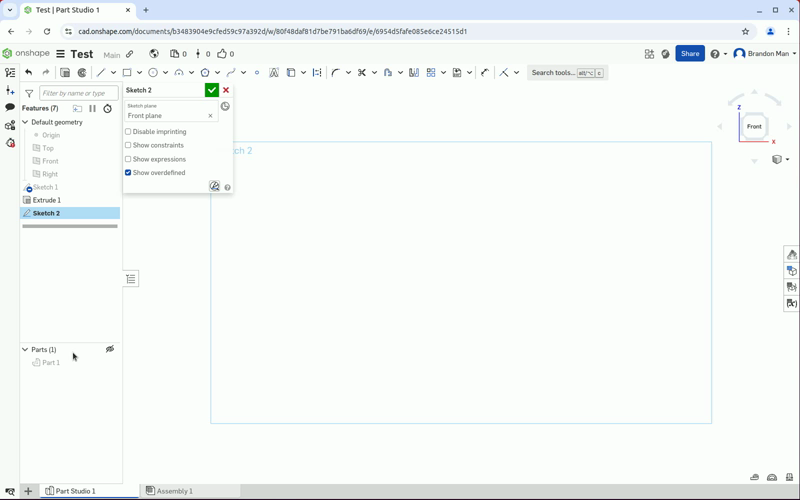
key(l)
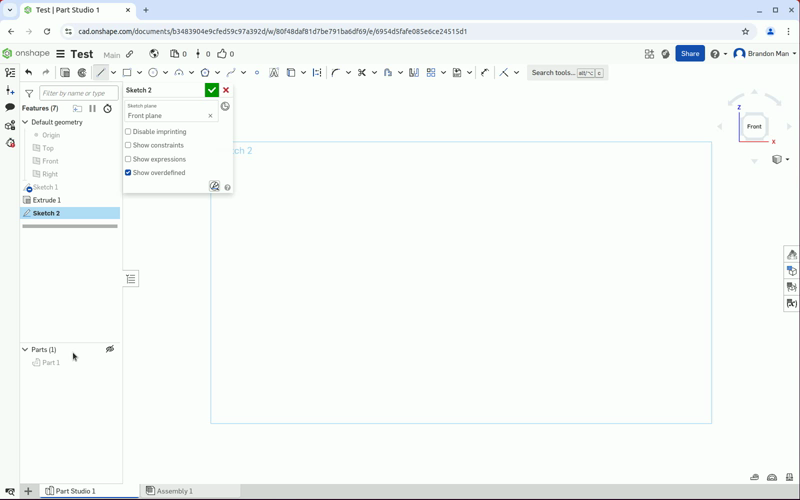
key_down(shift)
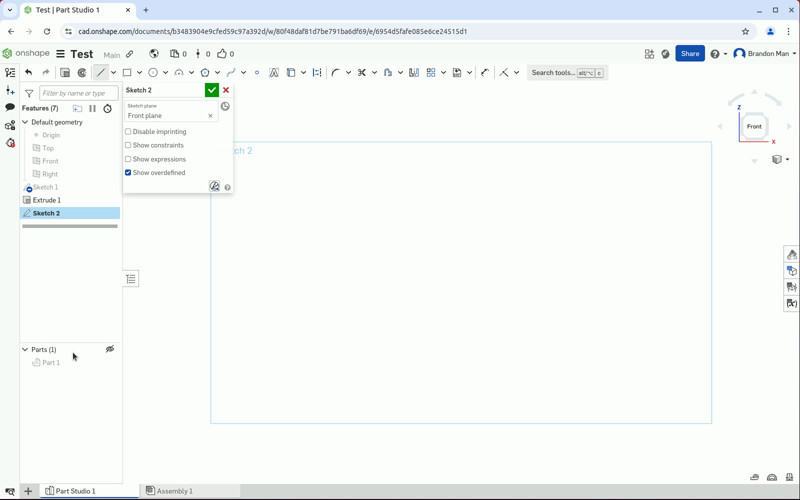
mouse_move(560, 282)
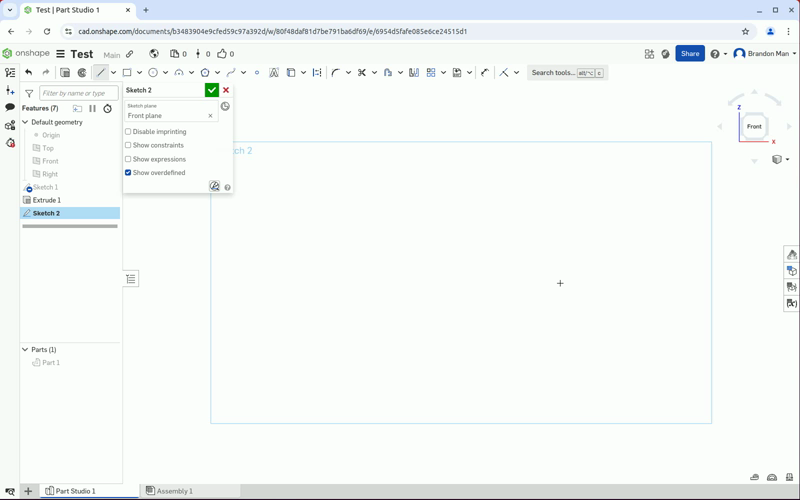
click(560, 282)
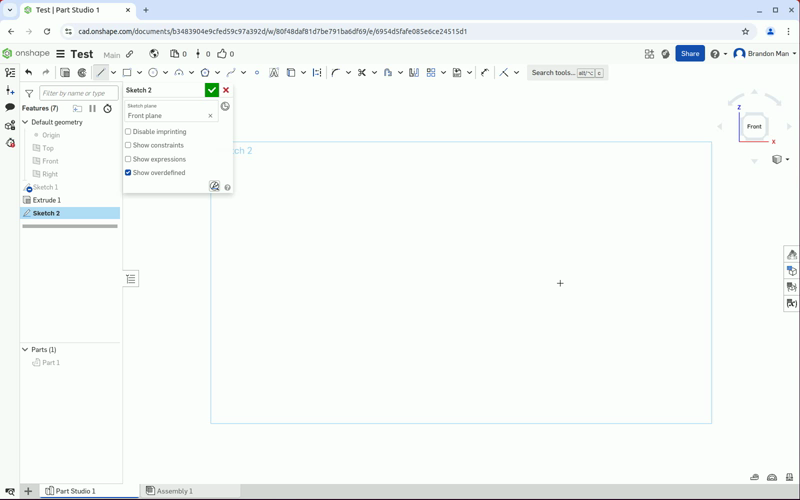
key_up(shift)
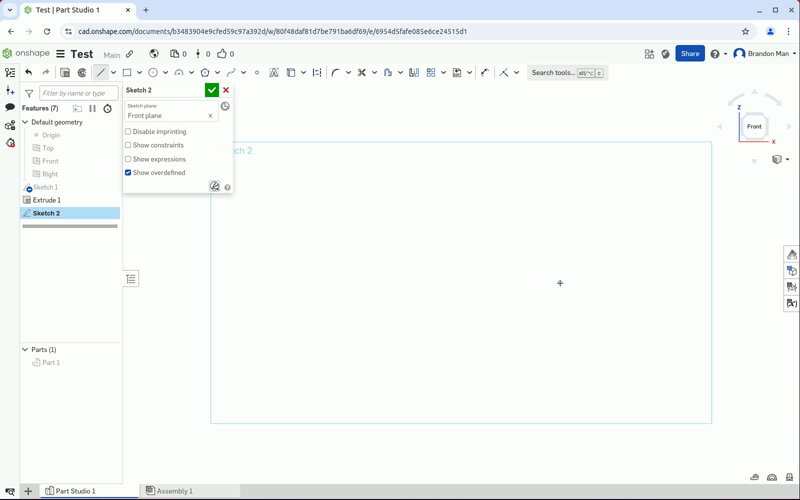
key_down(shift)
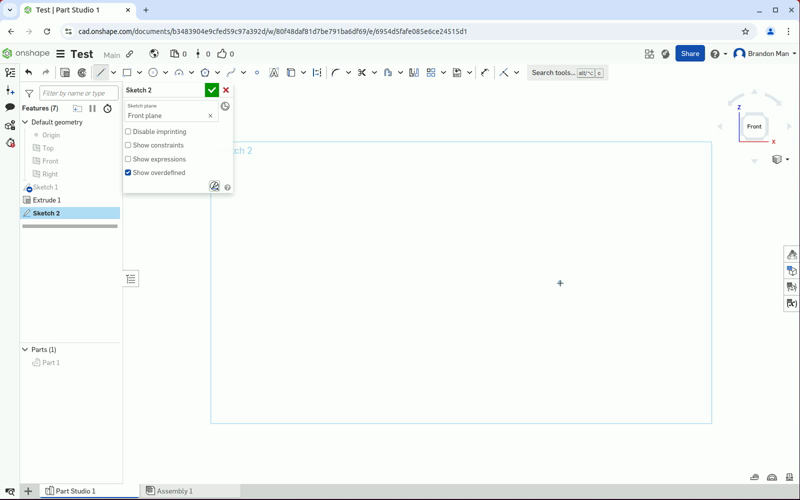
mouse_move(589, 282)
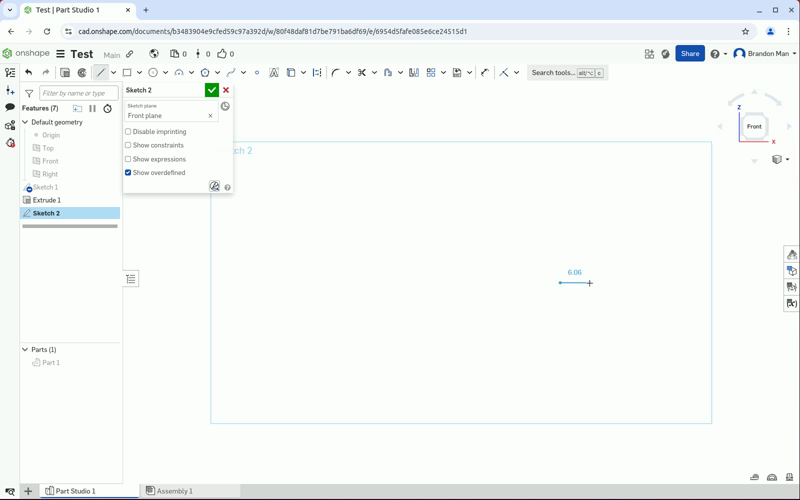
mouse_move(574, 282)
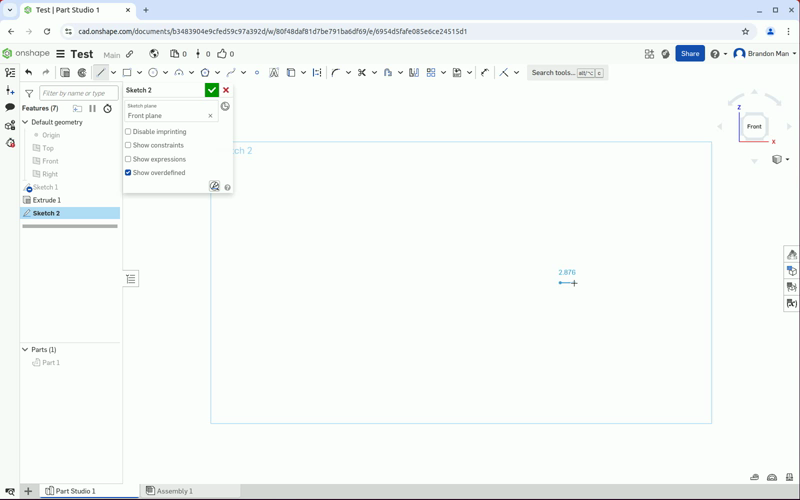
click(574, 282)
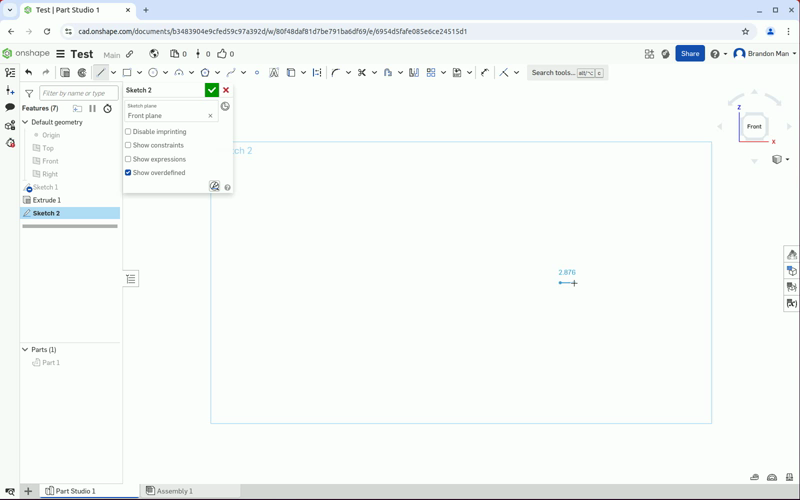
key_up(shift)
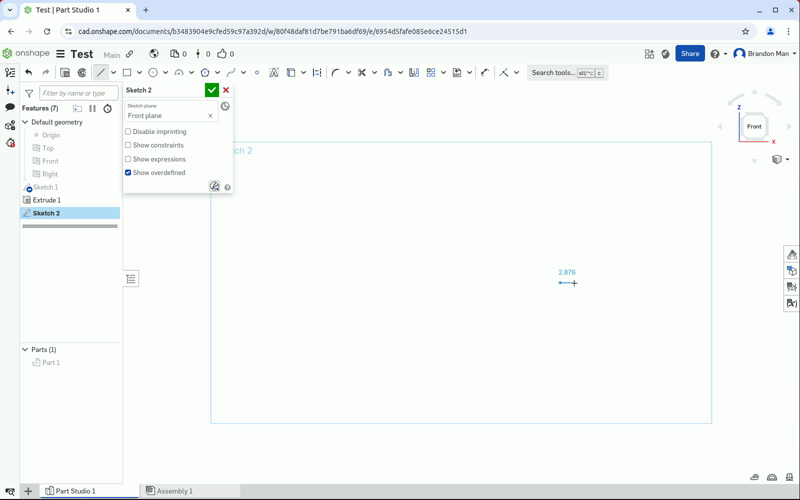
key_down(shift)
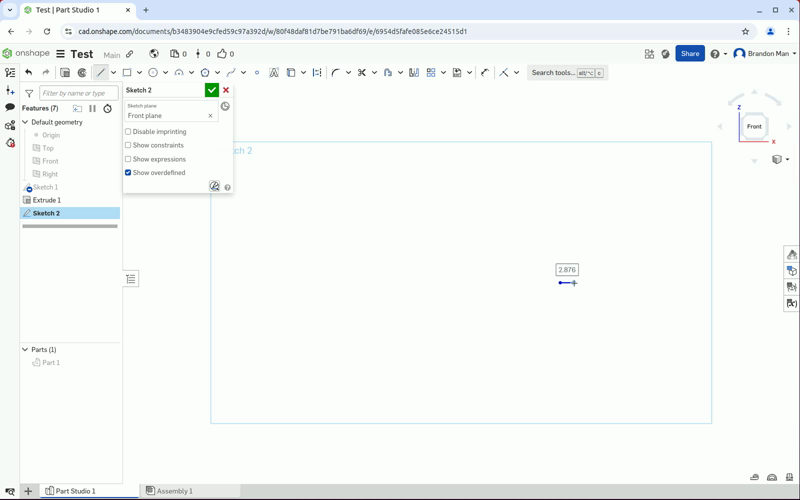
mouse_move(589, 282)
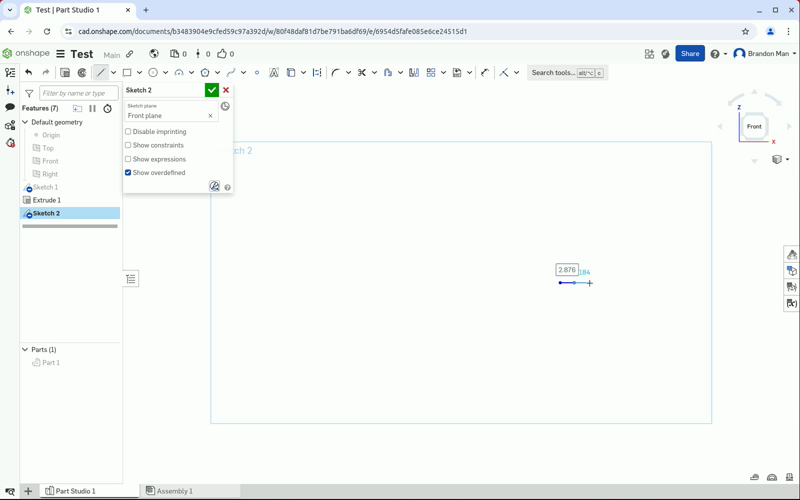
mouse_move(574, 269)
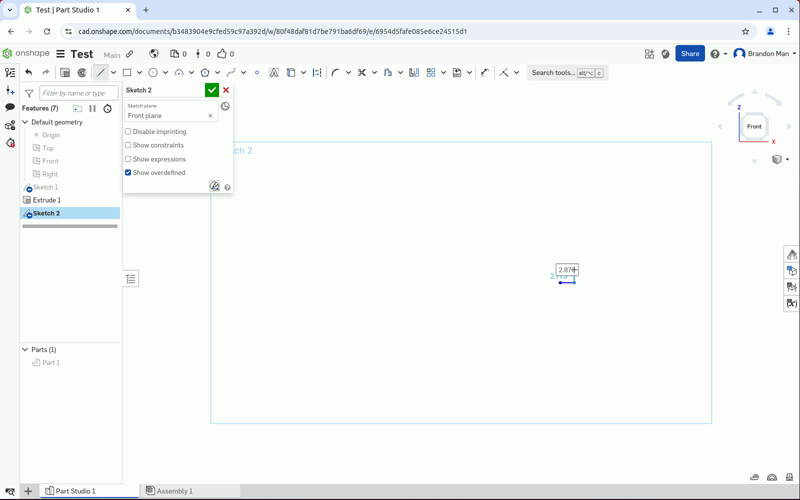
click(574, 269)
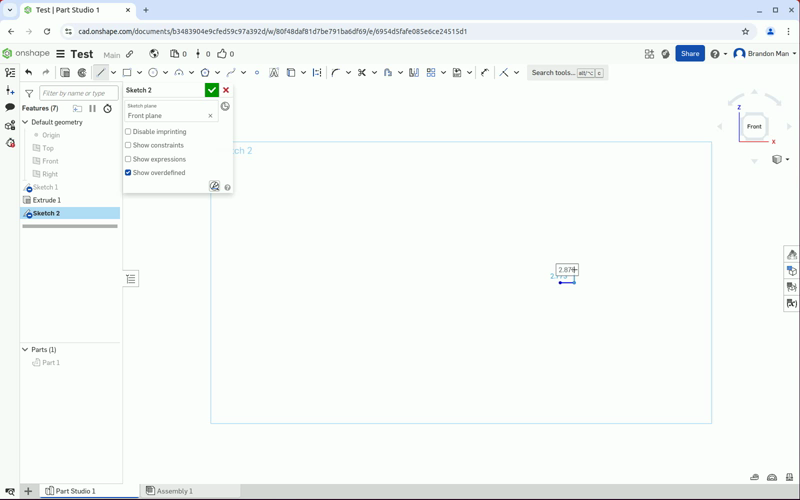
key_up(shift)
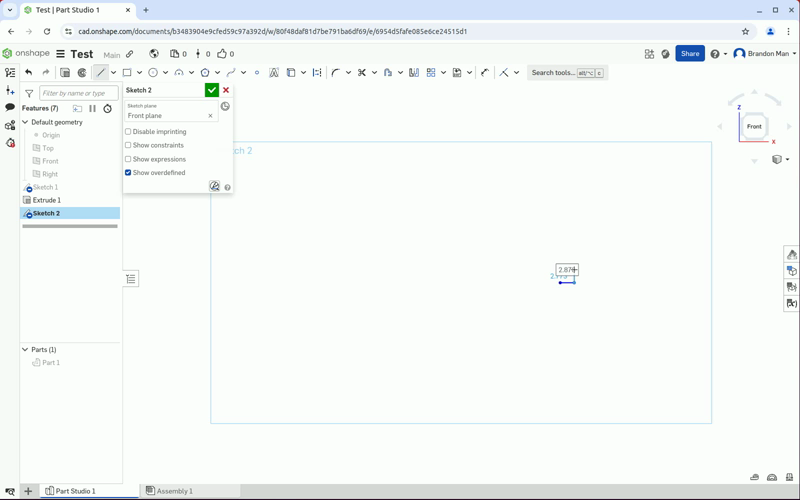
key_down(shift)
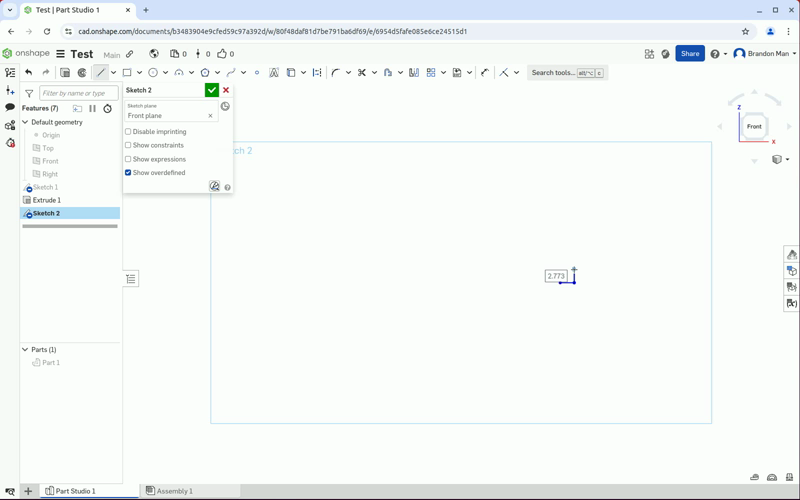
mouse_move(589, 269)
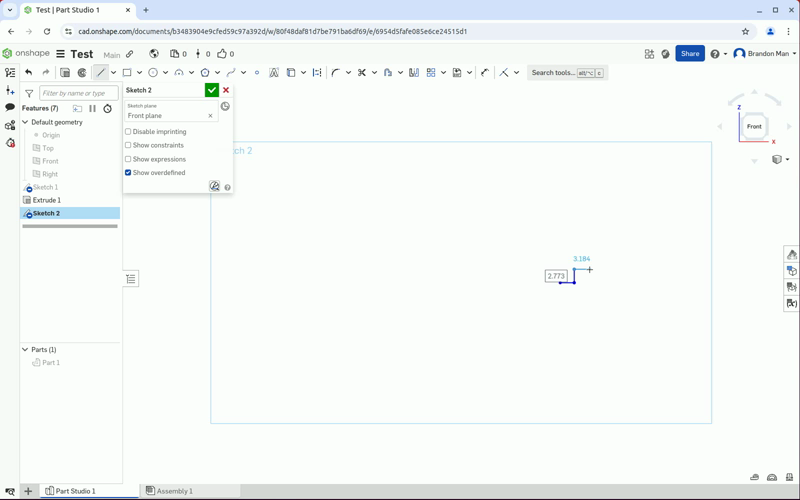
mouse_move(572, 269)
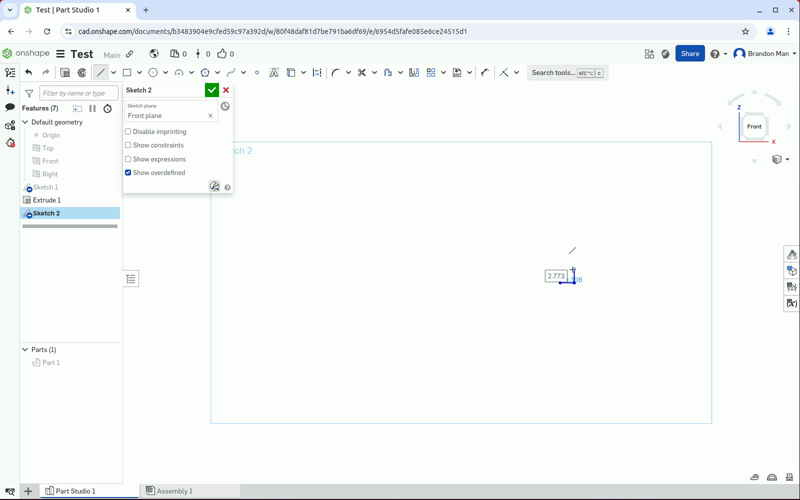
scroll(6)
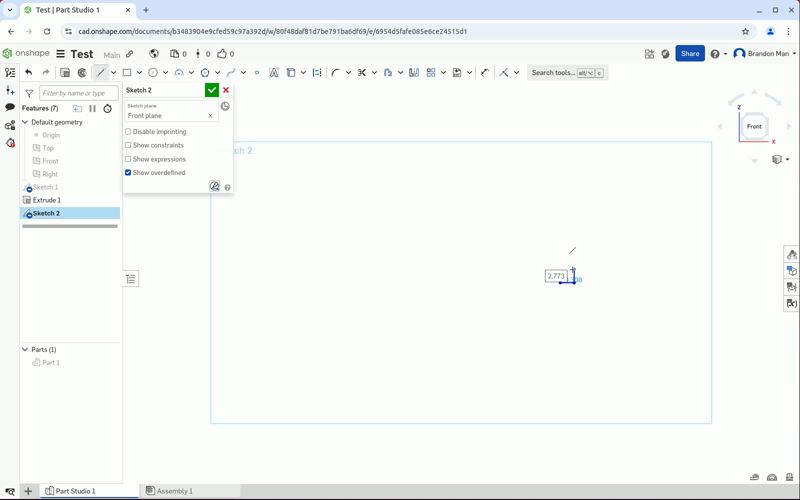
scroll(6)
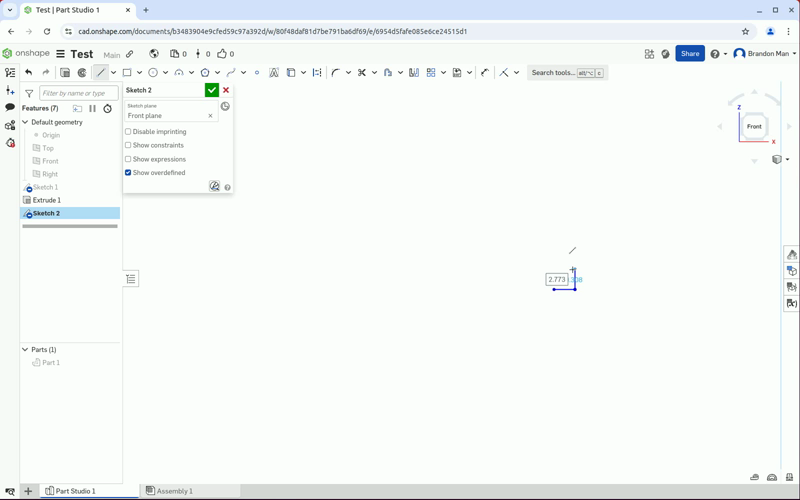
scroll(6)
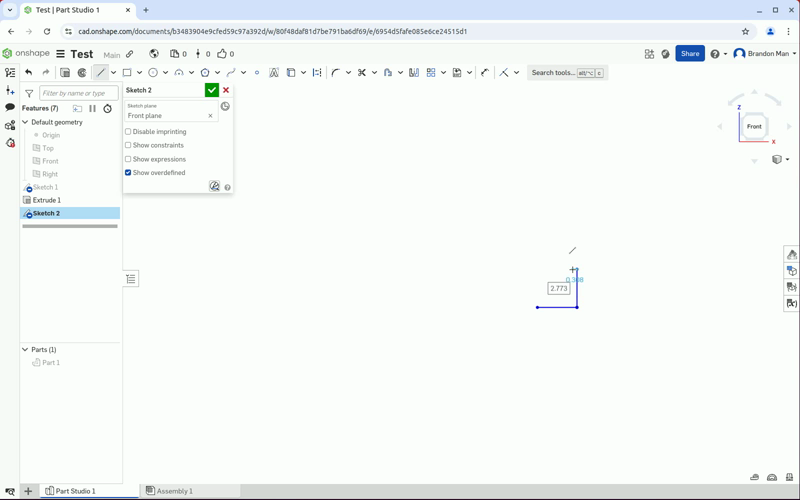
scroll(6)
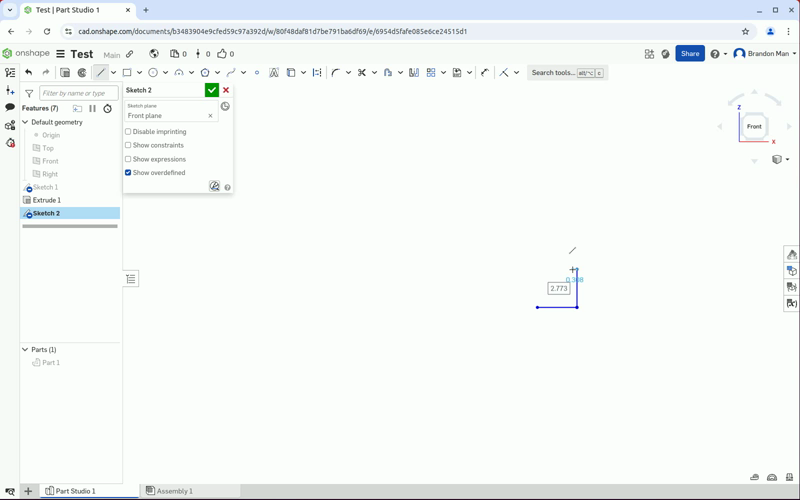
scroll(6)
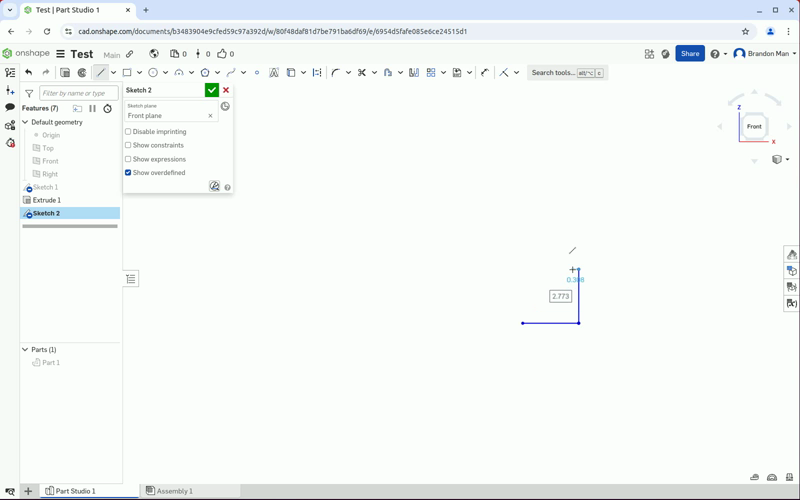
scroll(6)
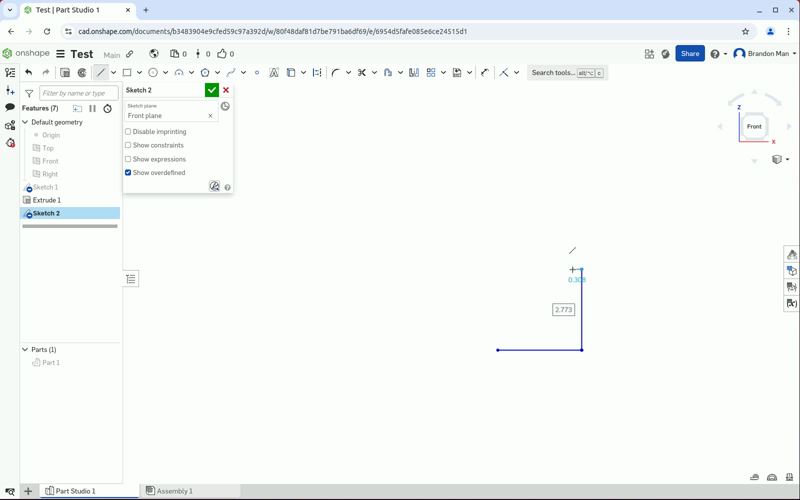
scroll(6)
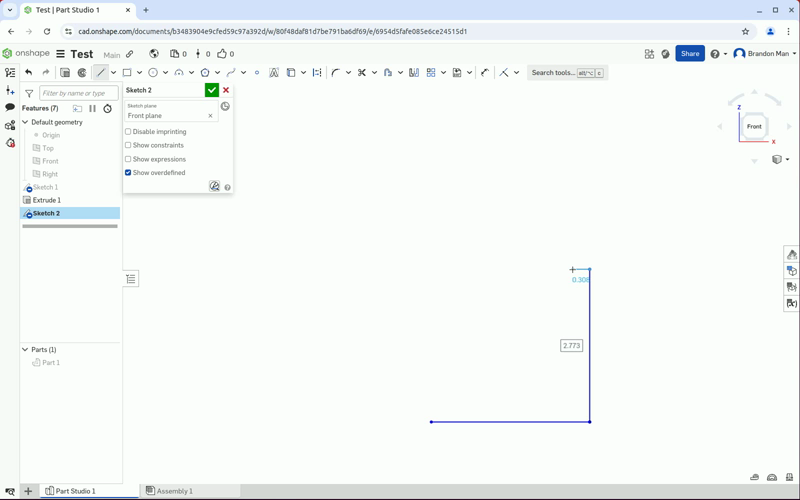
click(572, 269)
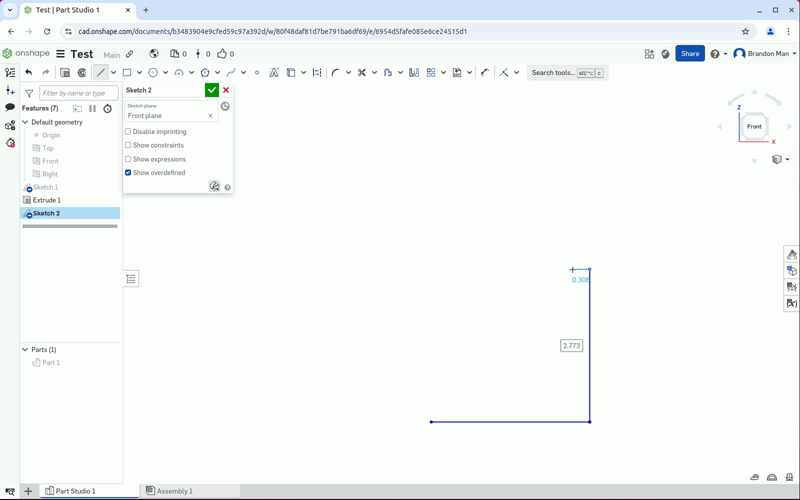
scroll(-6)
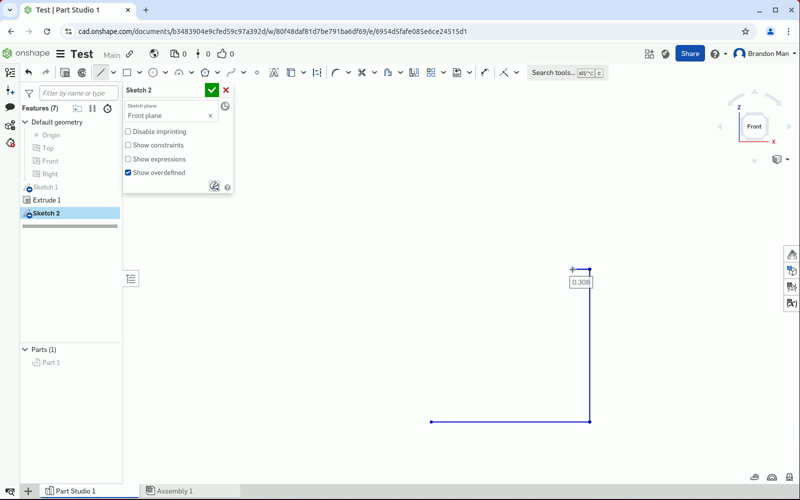
scroll(-6)
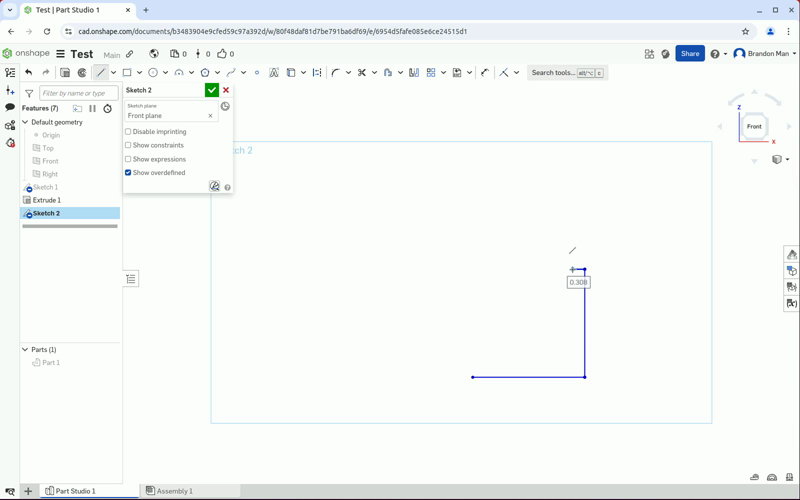
scroll(-6)
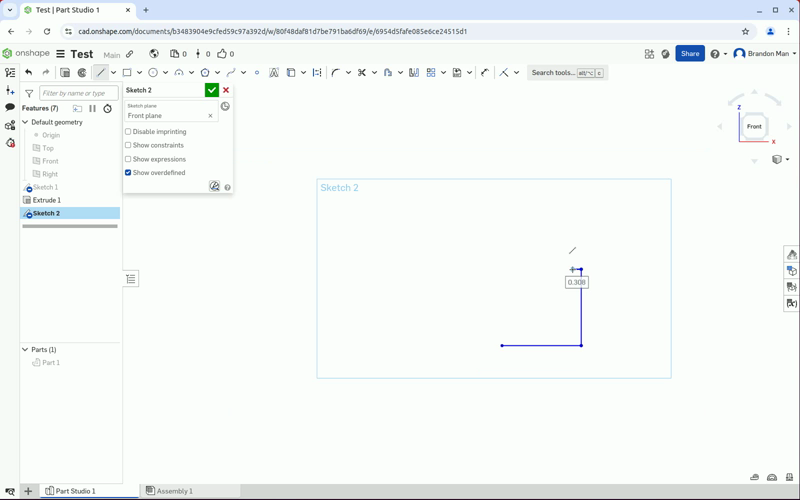
scroll(-6)
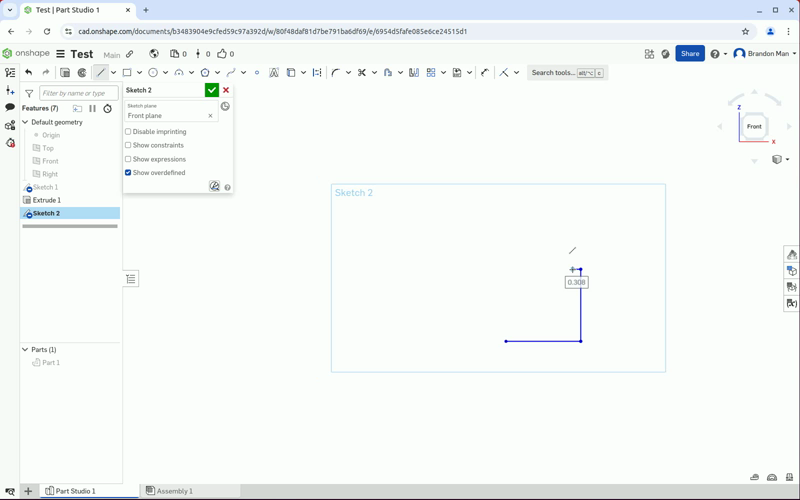
scroll(-6)
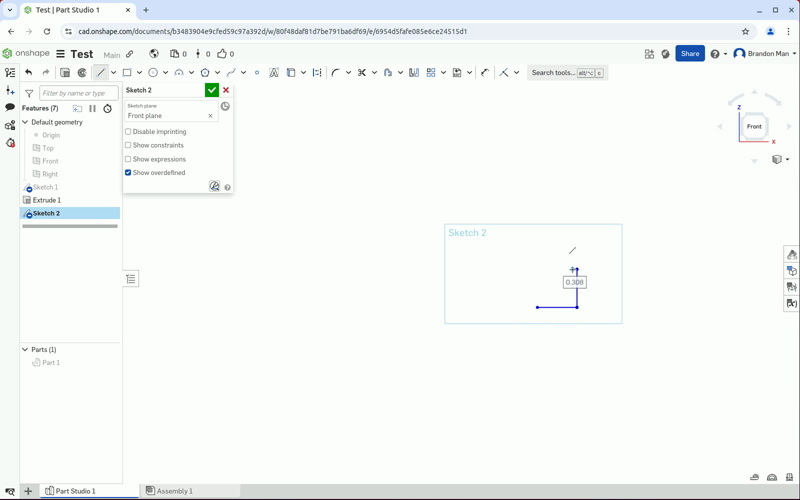
scroll(-6)
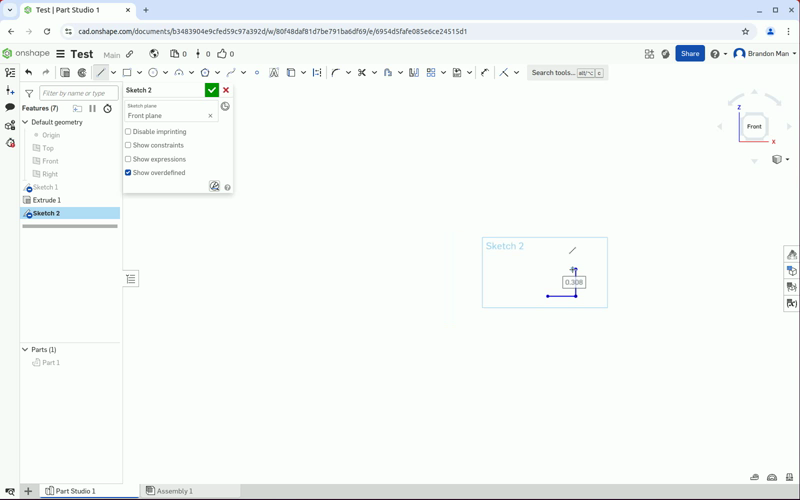
scroll(-6)
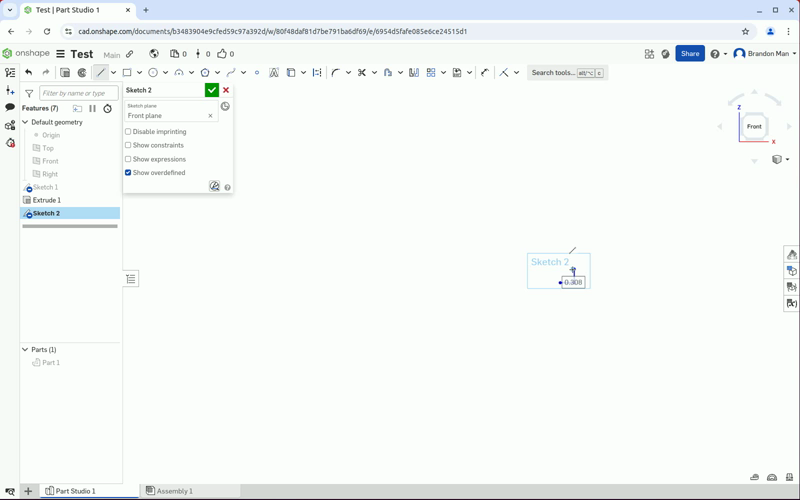
key_up(shift)
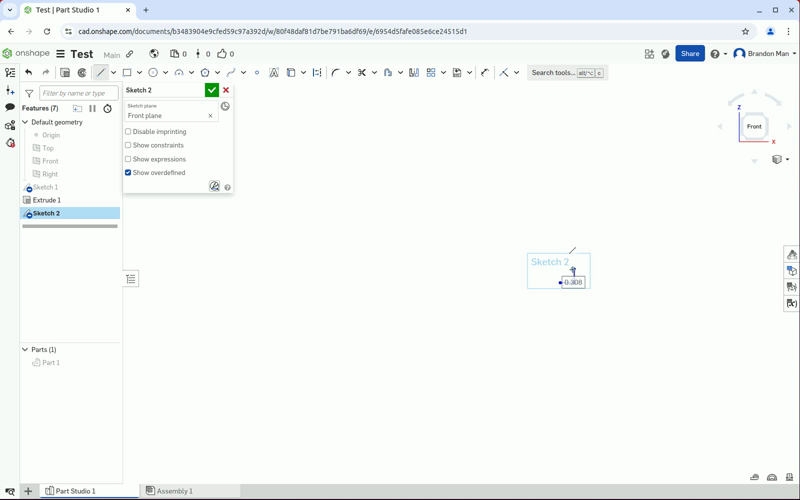
key_down(shift)
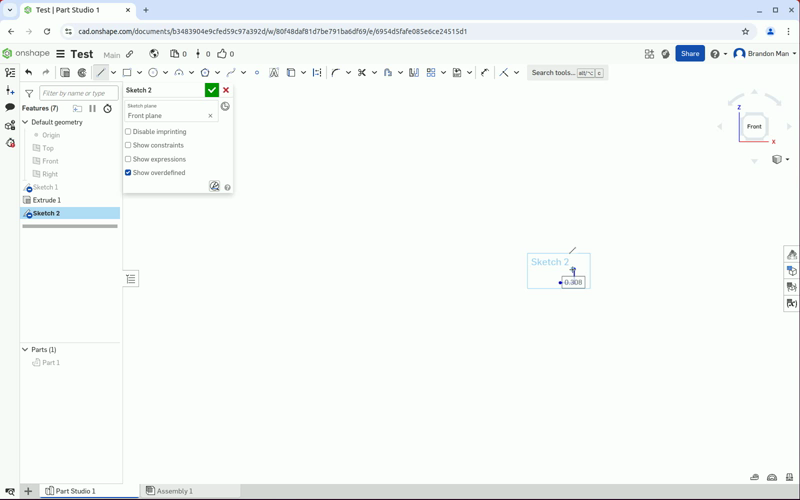
mouse_move(589, 269)
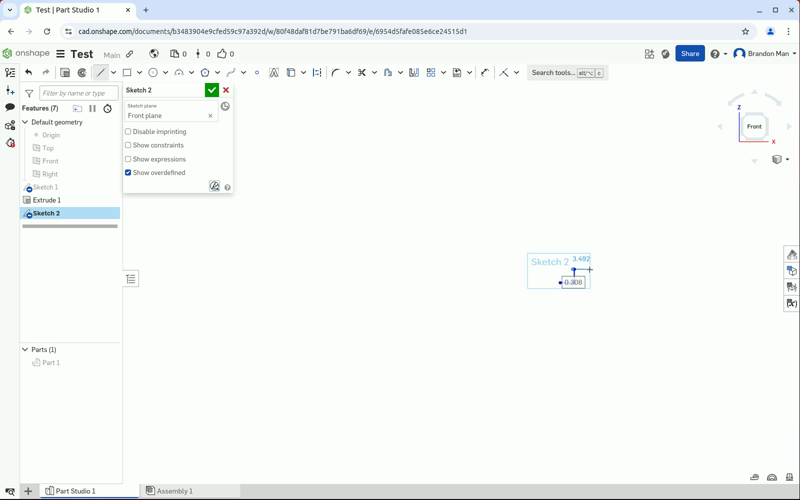
mouse_move(572, 281)
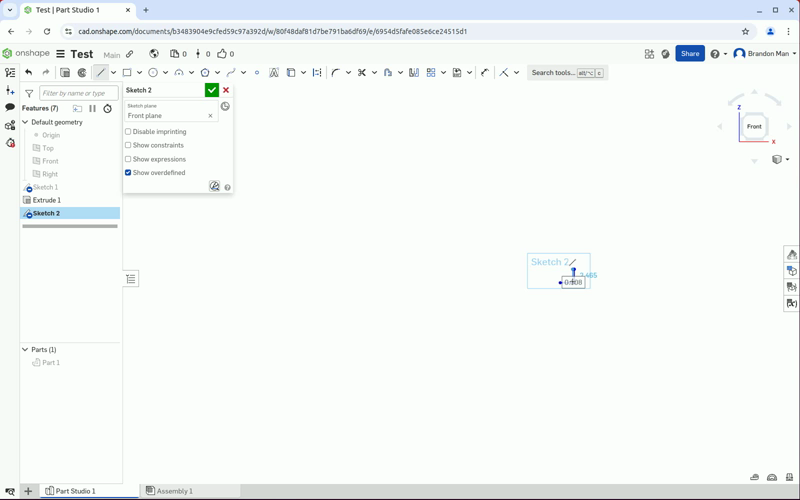
scroll(6)
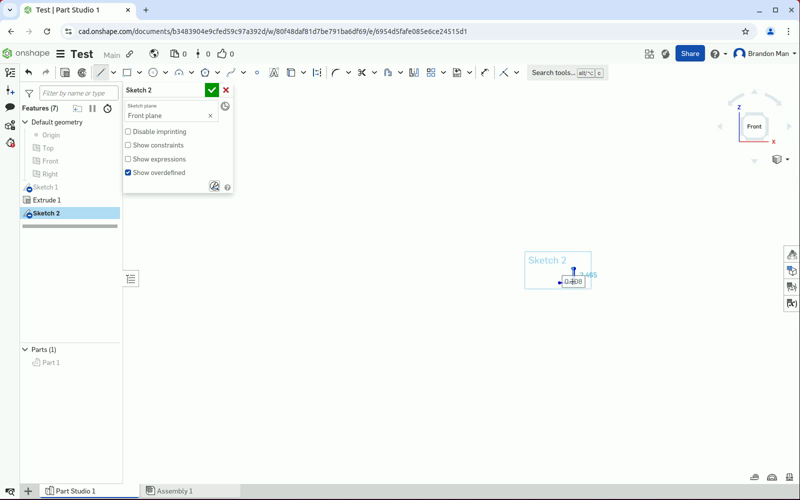
scroll(6)
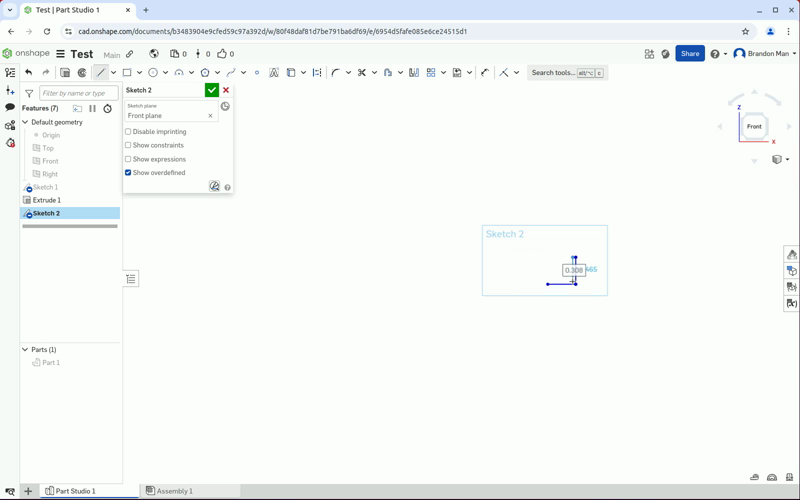
scroll(6)
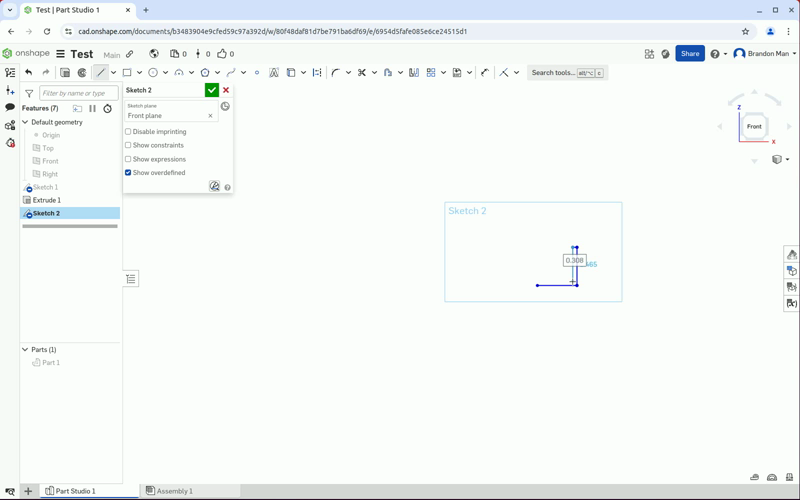
scroll(6)
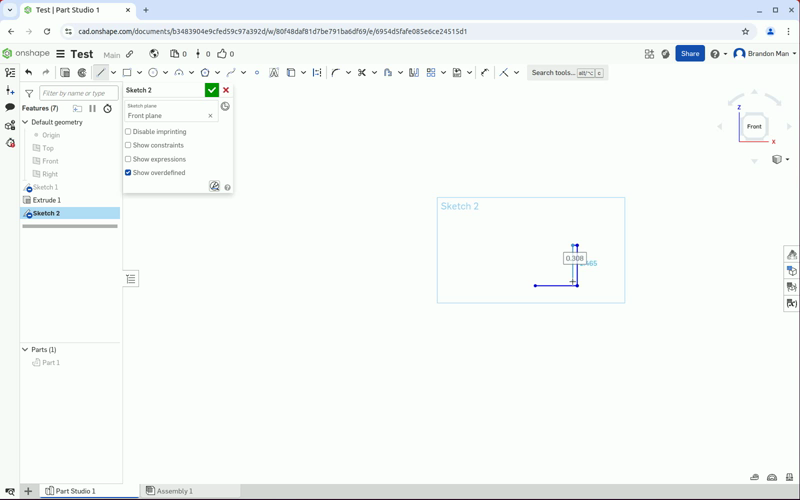
scroll(6)
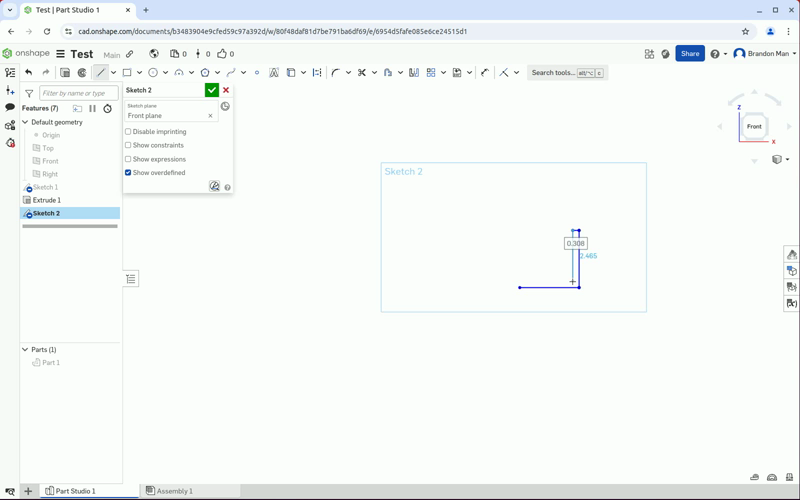
scroll(6)
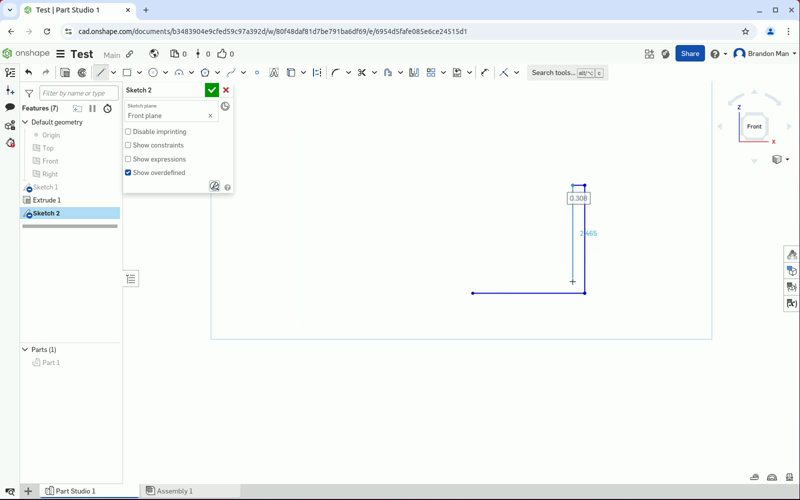
scroll(6)
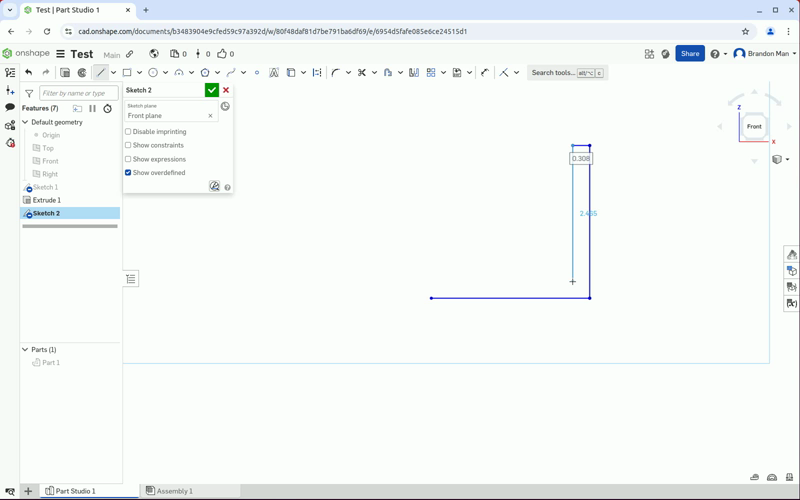
click(572, 281)
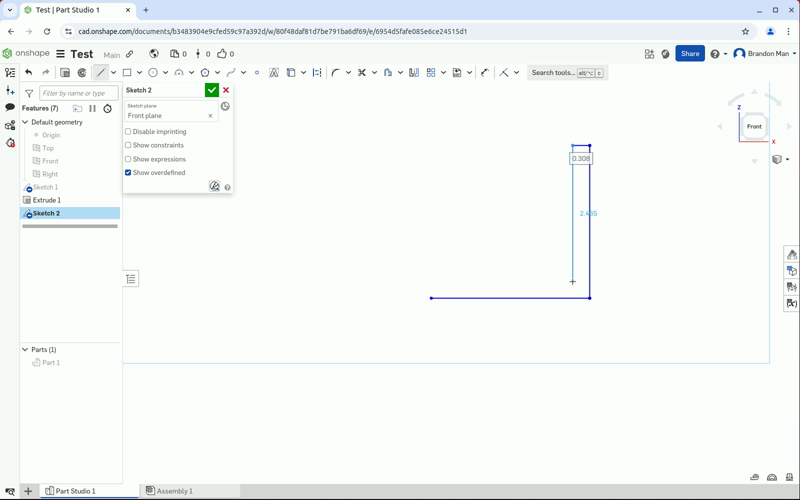
scroll(-6)
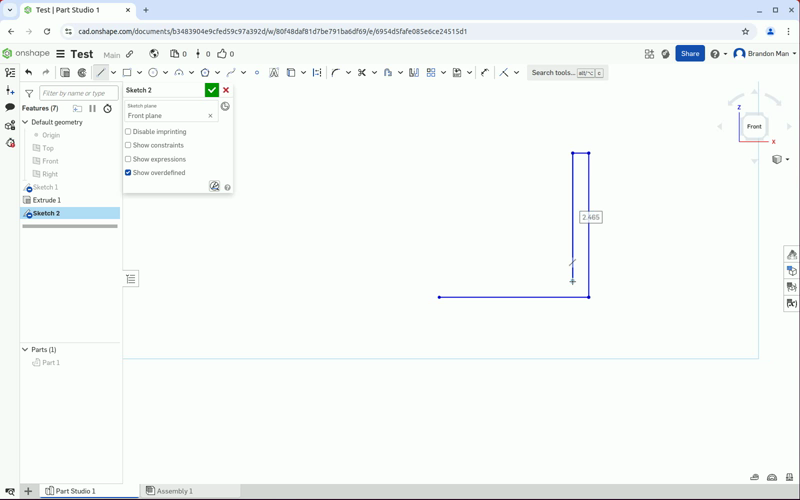
scroll(-6)
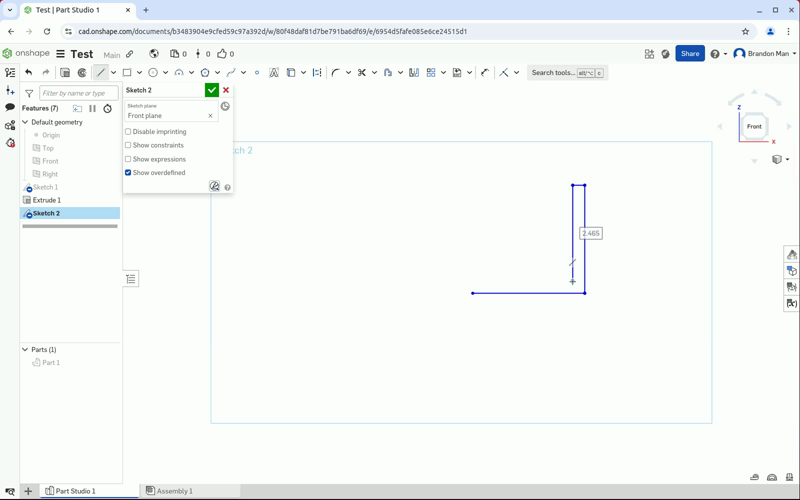
scroll(-6)
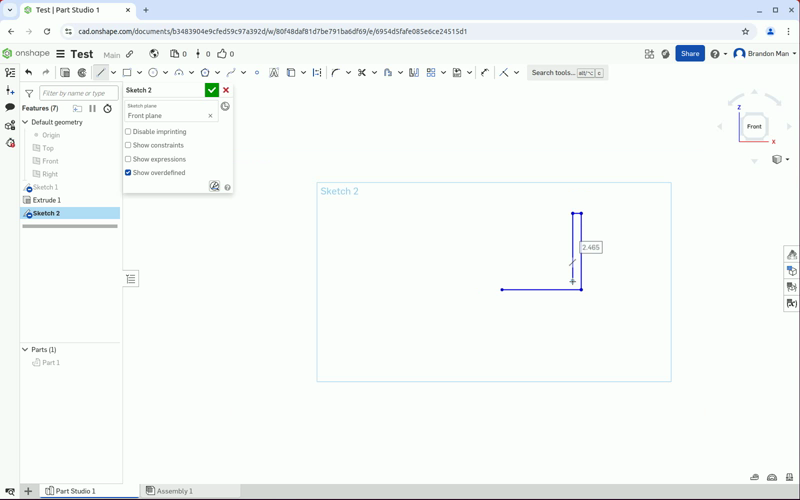
scroll(-6)
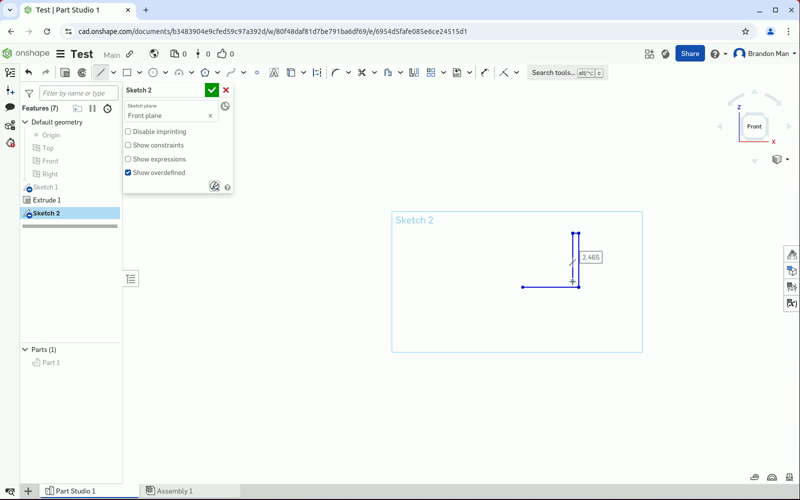
scroll(-6)
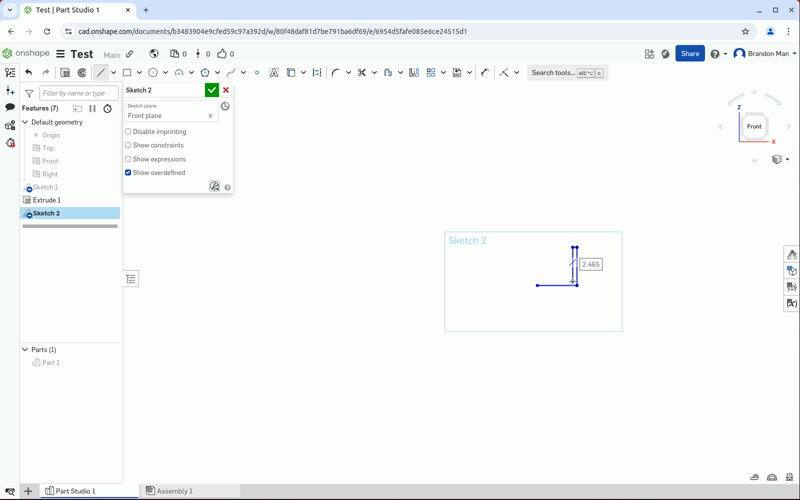
scroll(-6)
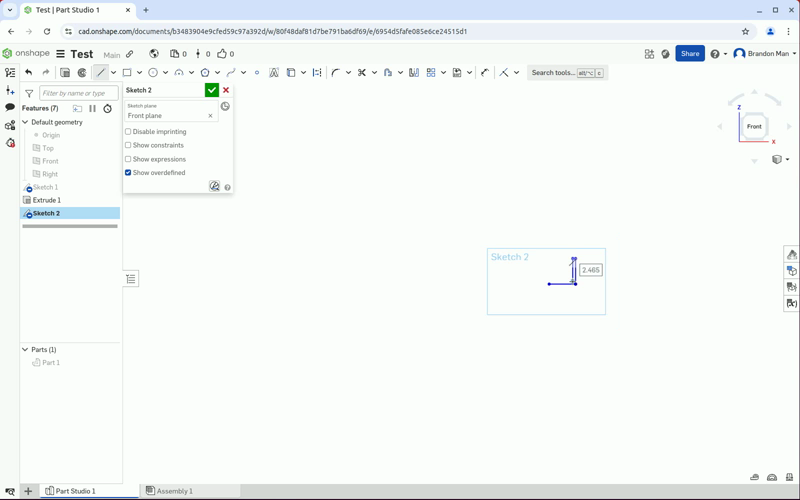
scroll(-6)
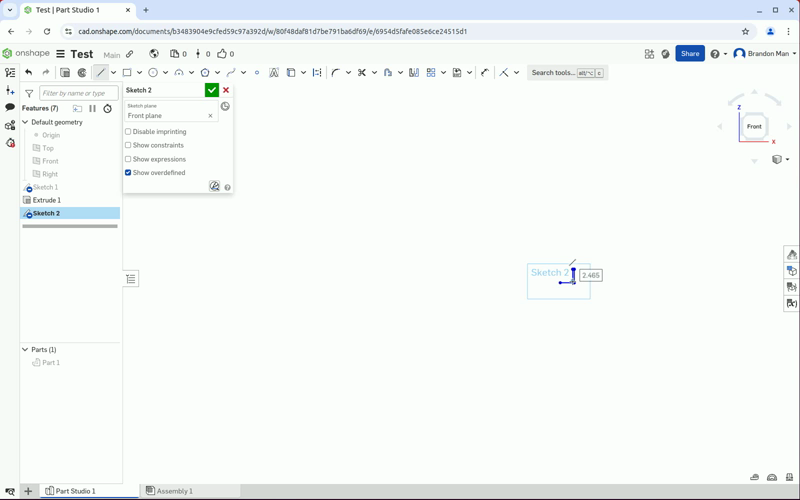
key_up(shift)
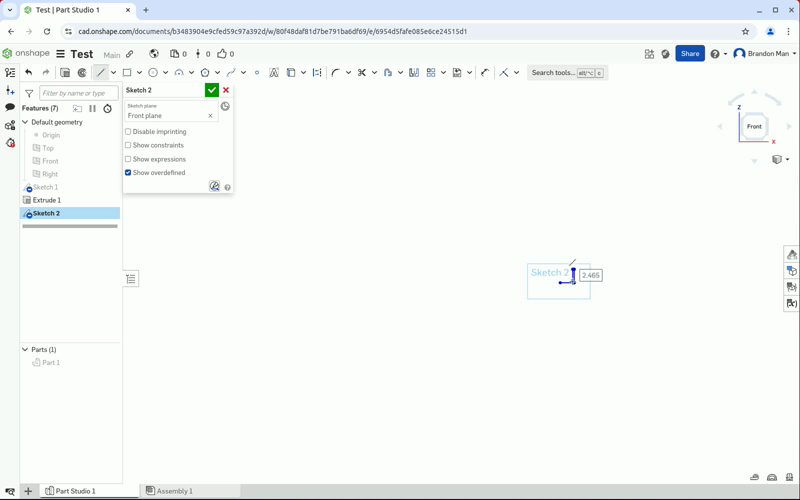
key_down(shift)
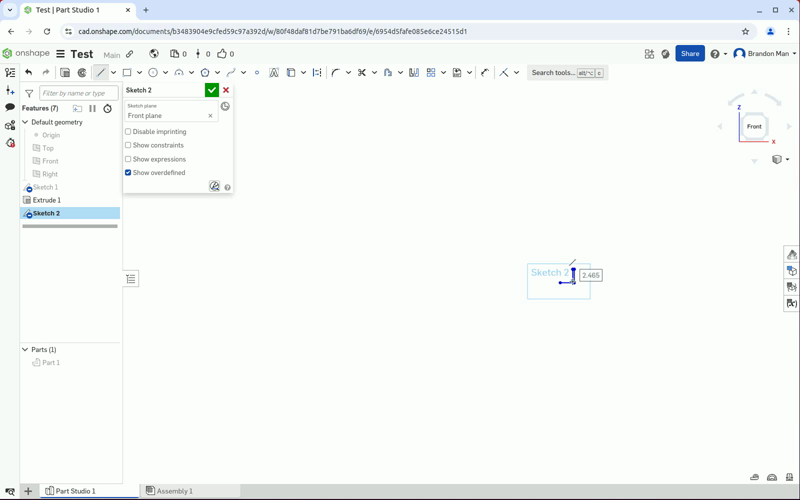
mouse_move(589, 281)
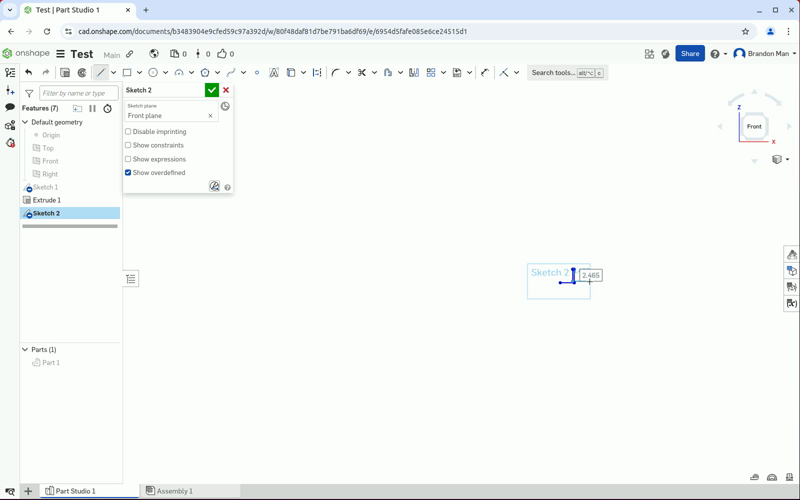
mouse_move(560, 281)
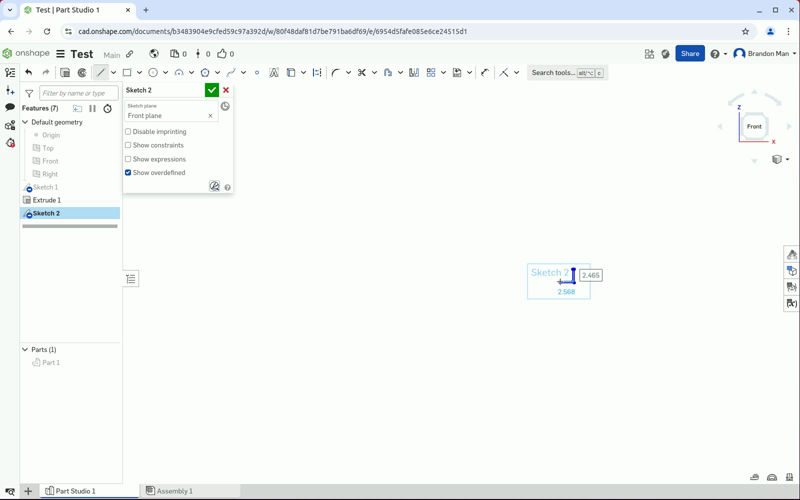
scroll(6)
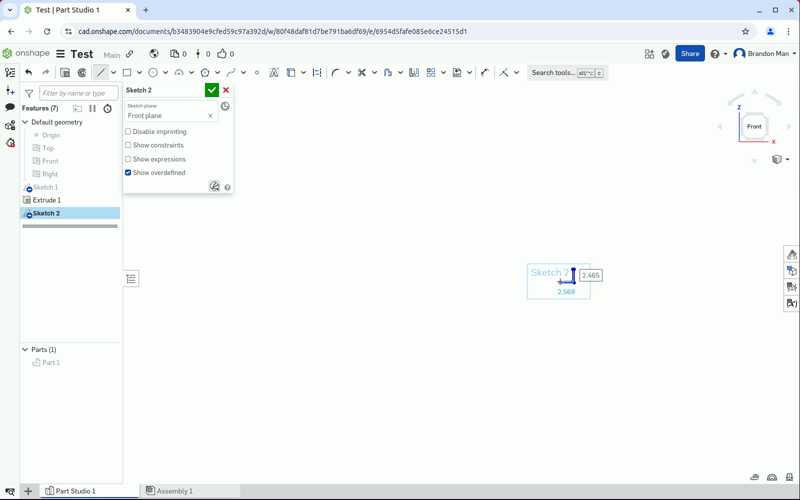
scroll(6)
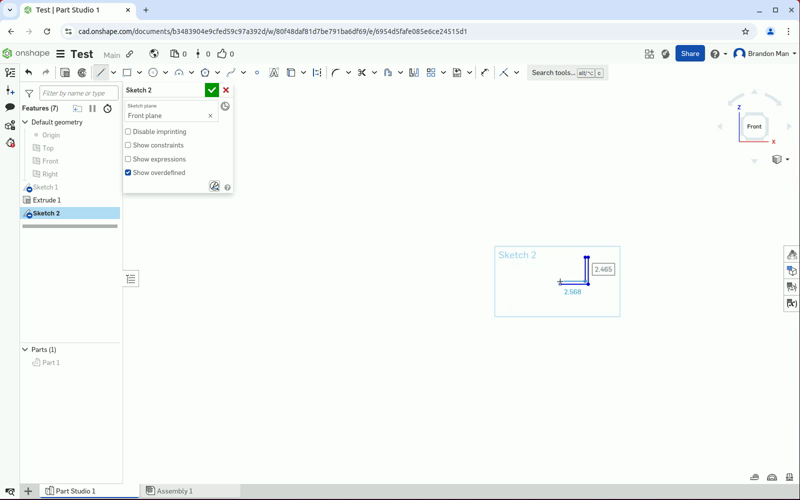
scroll(6)
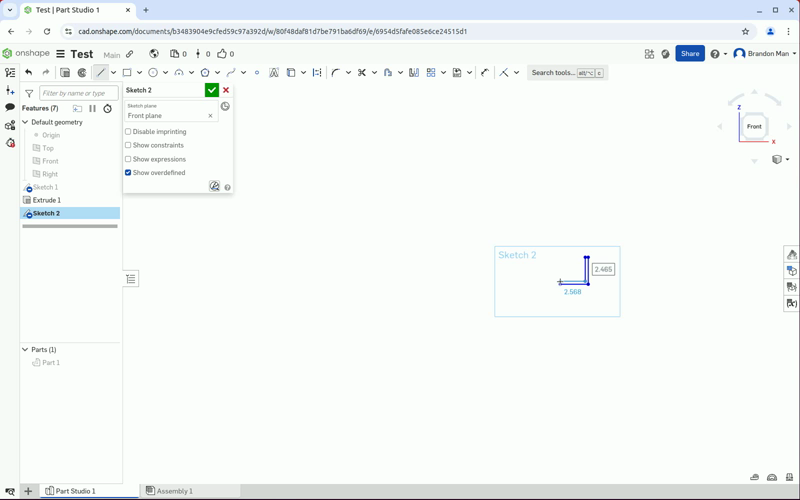
scroll(6)
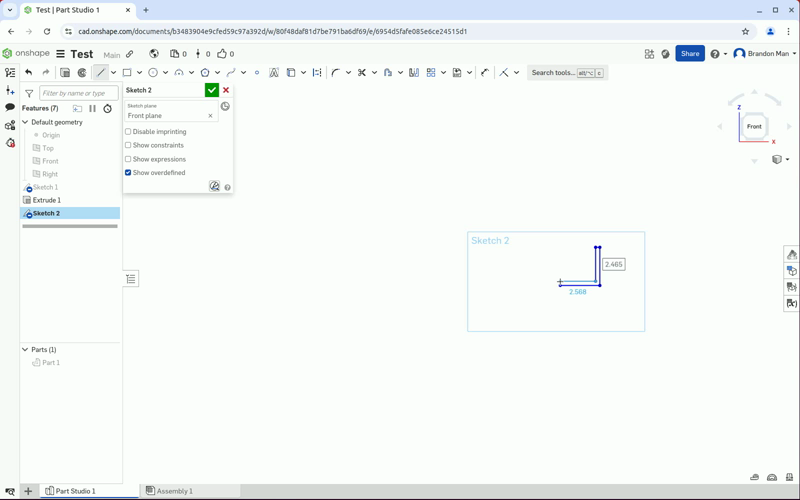
scroll(6)
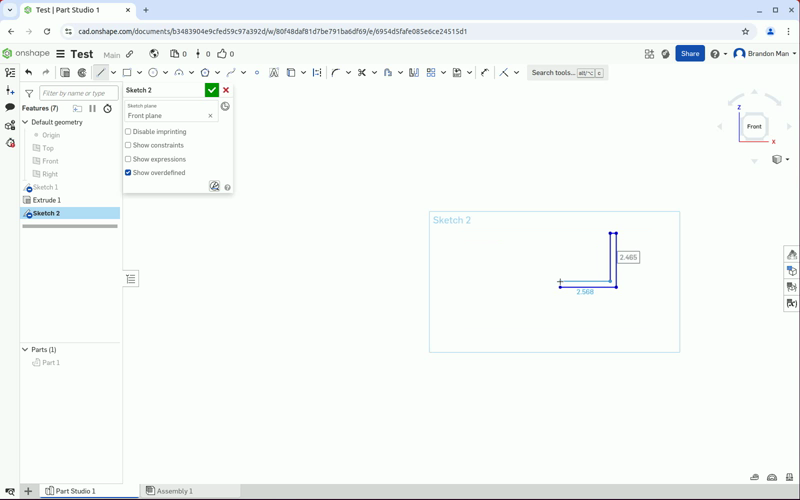
scroll(6)
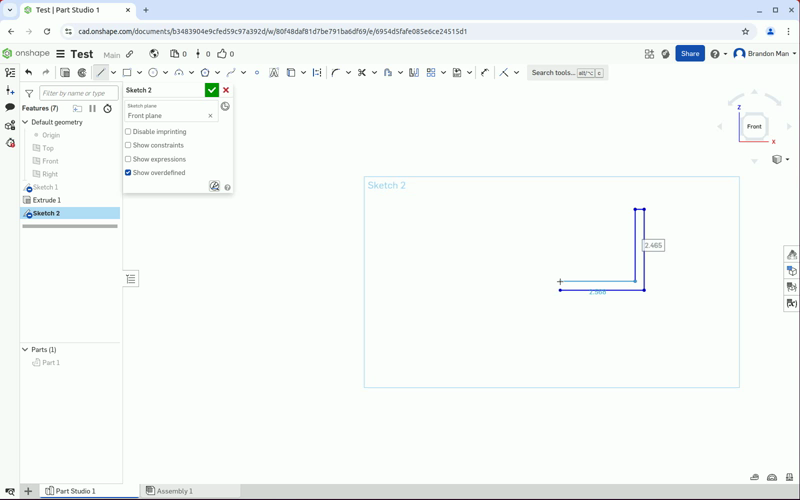
scroll(6)
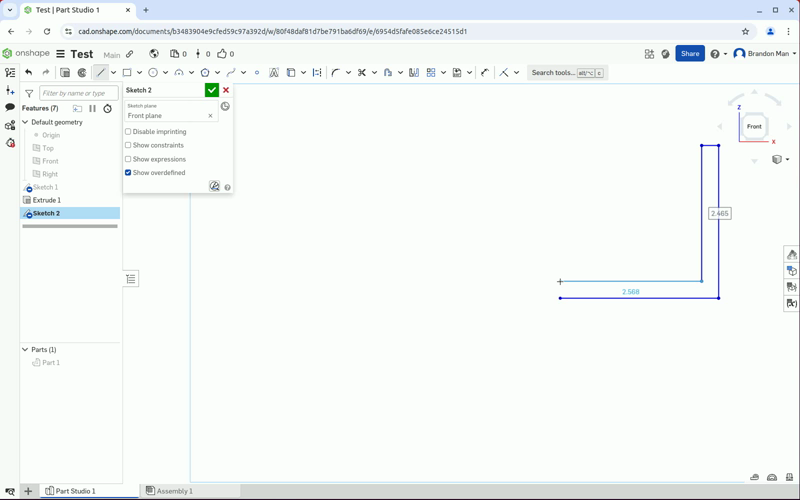
click(560, 281)
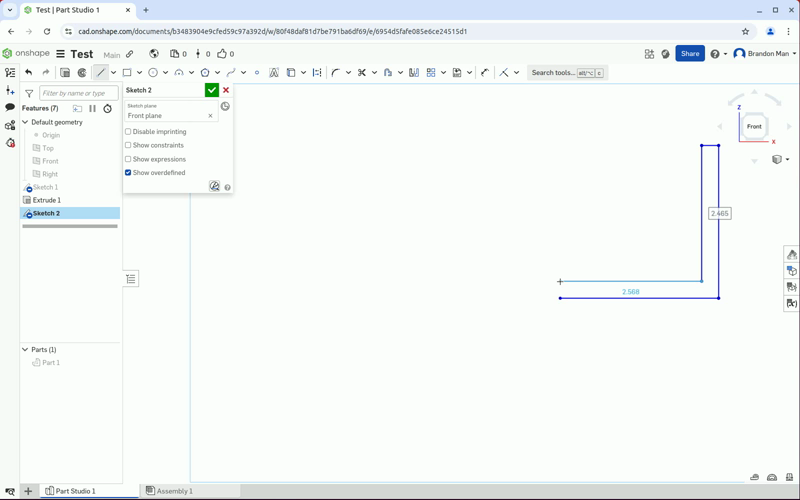
scroll(-6)
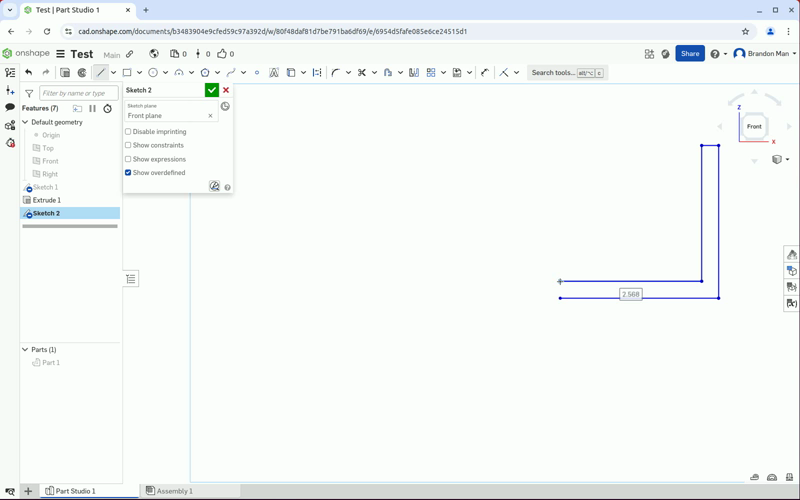
scroll(-6)
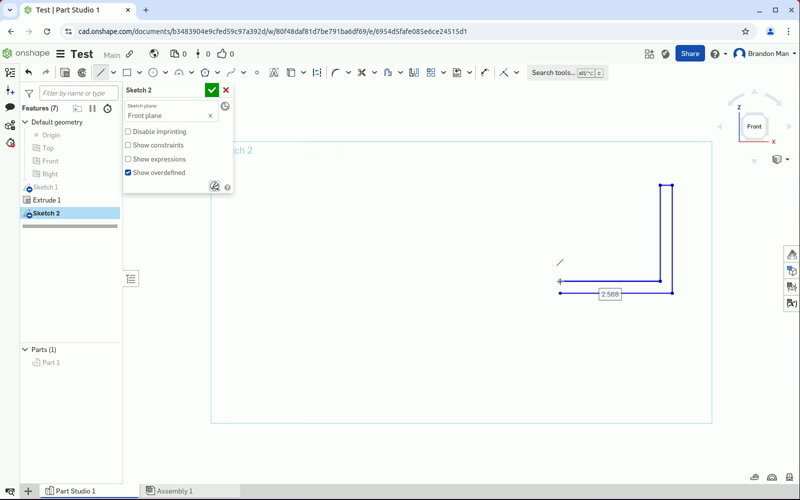
scroll(-6)
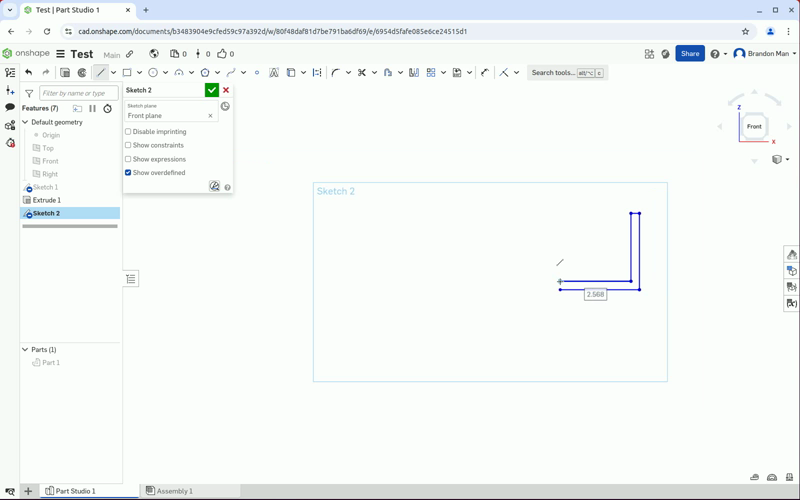
scroll(-6)
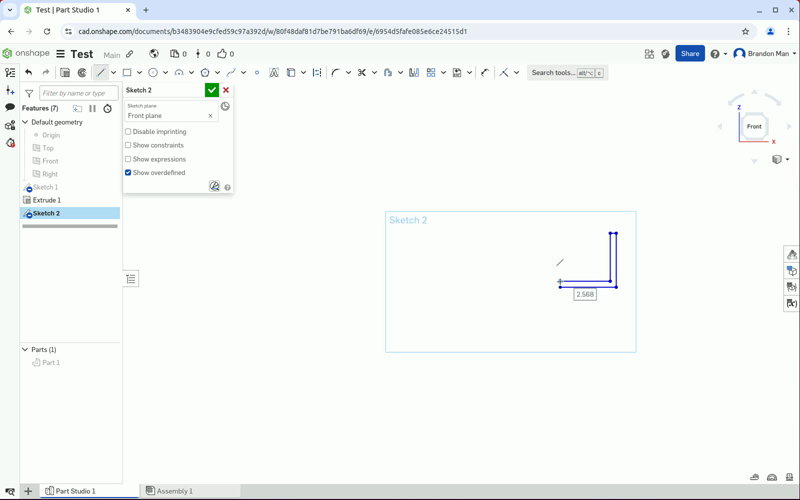
scroll(-6)
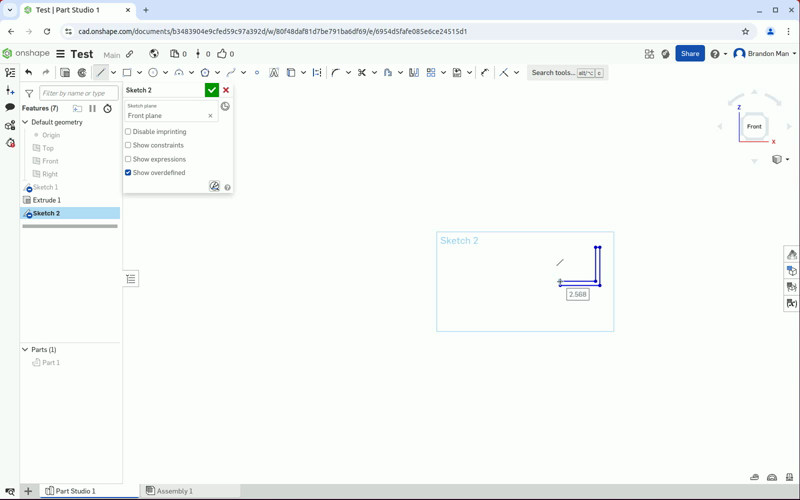
scroll(-6)
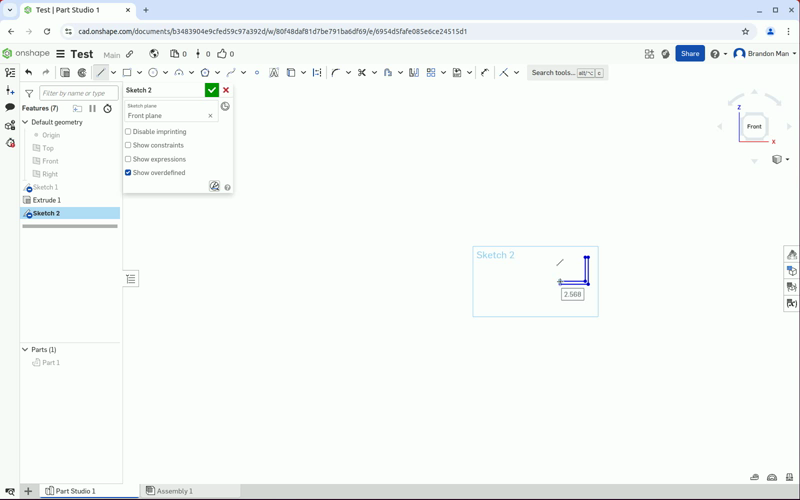
scroll(-6)
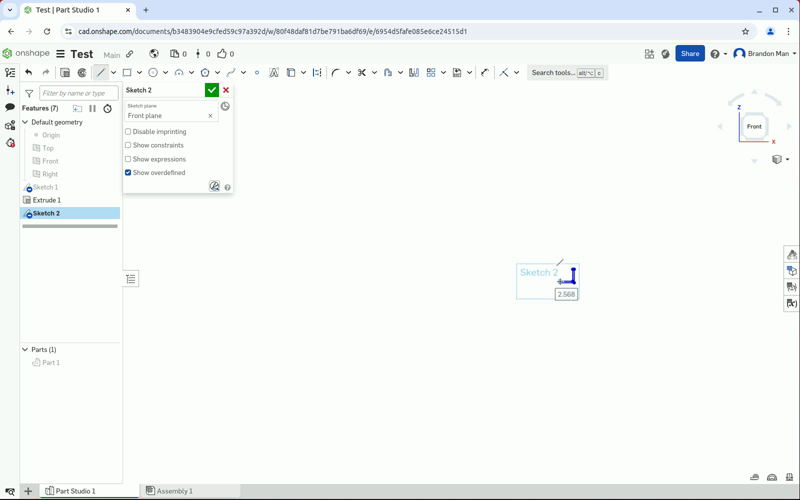
key_up(shift)
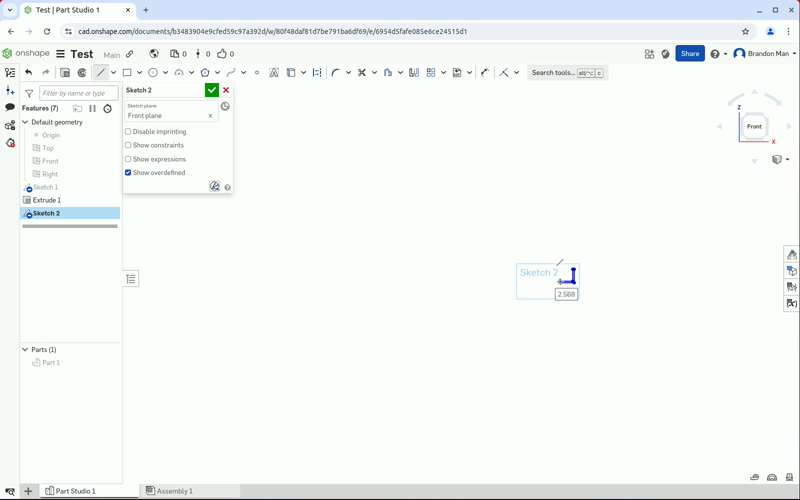
mouse_move(589, 281)
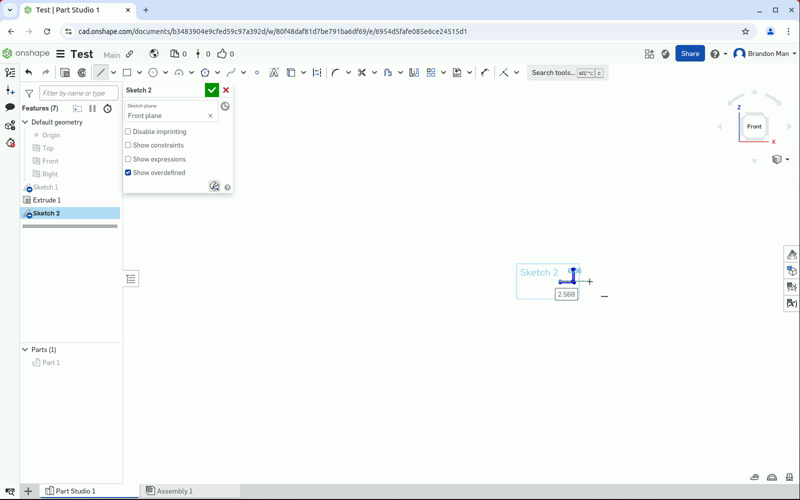
key_down(shift)
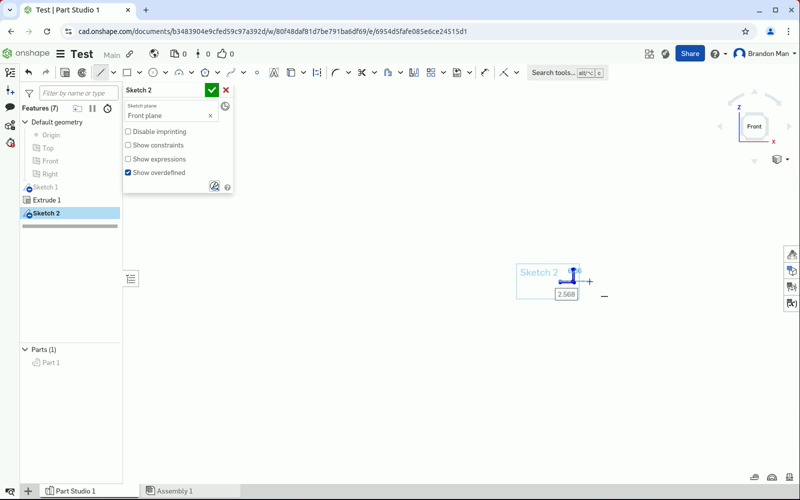
mouse_move(560, 282)
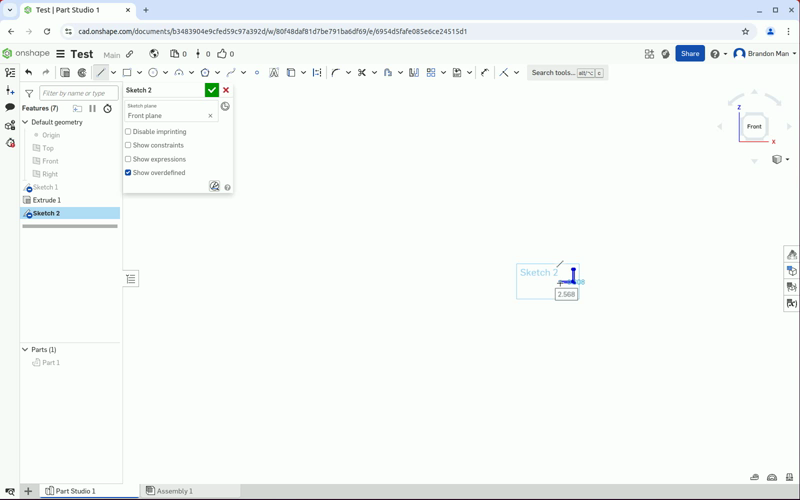
scroll(6)
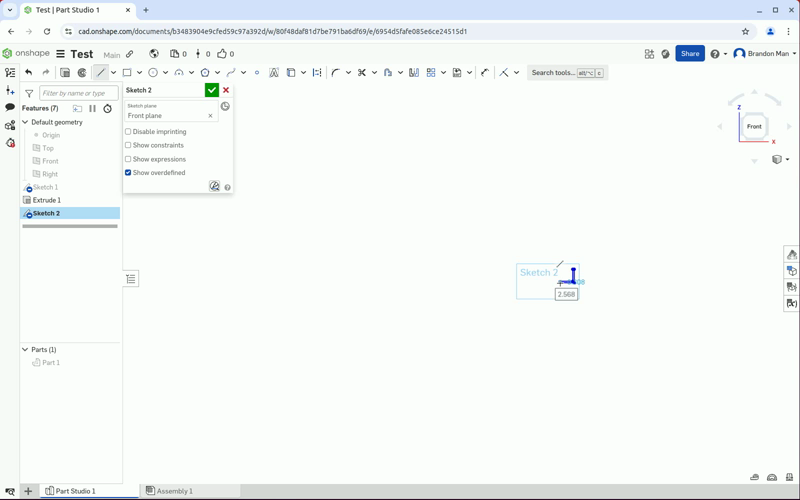
scroll(6)
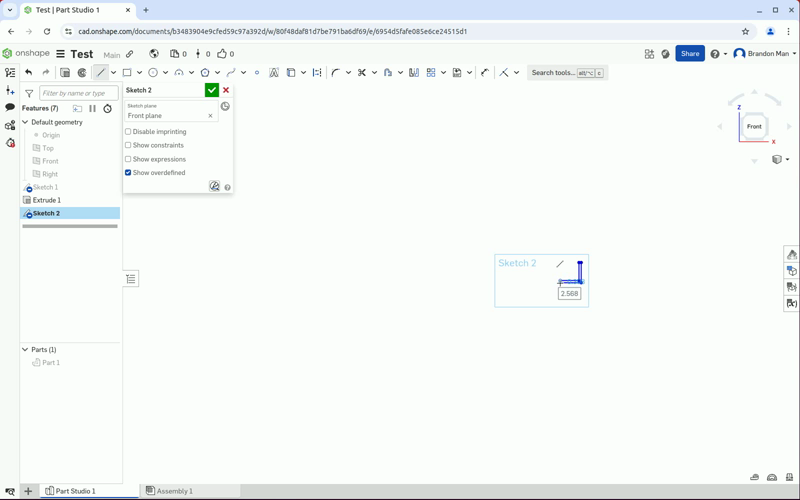
scroll(6)
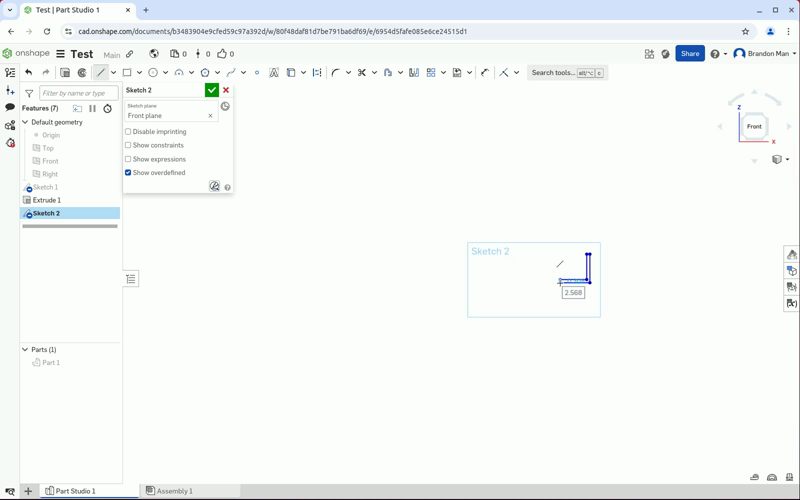
scroll(6)
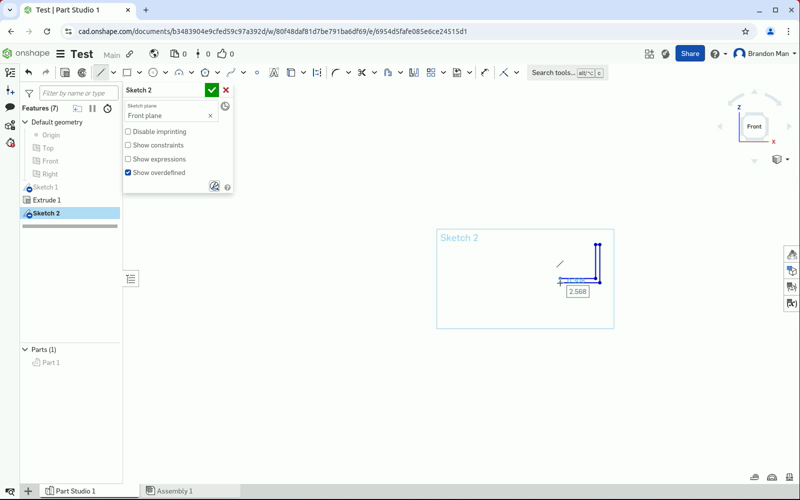
scroll(6)
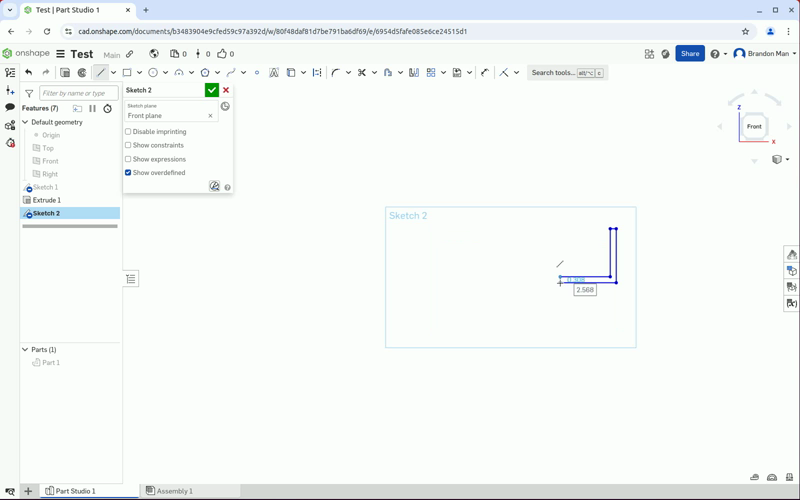
scroll(6)
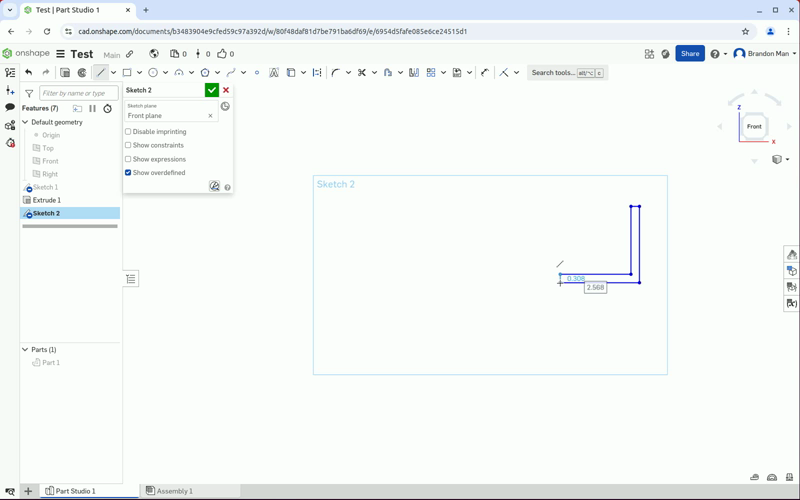
scroll(6)
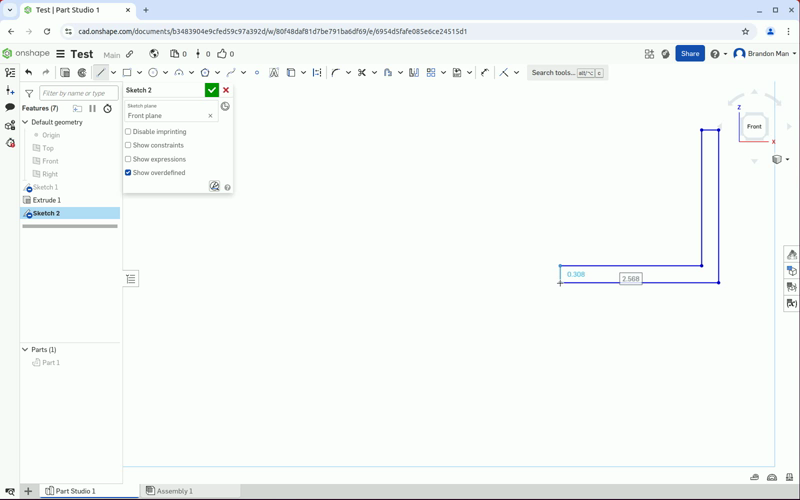
key_up(shift)
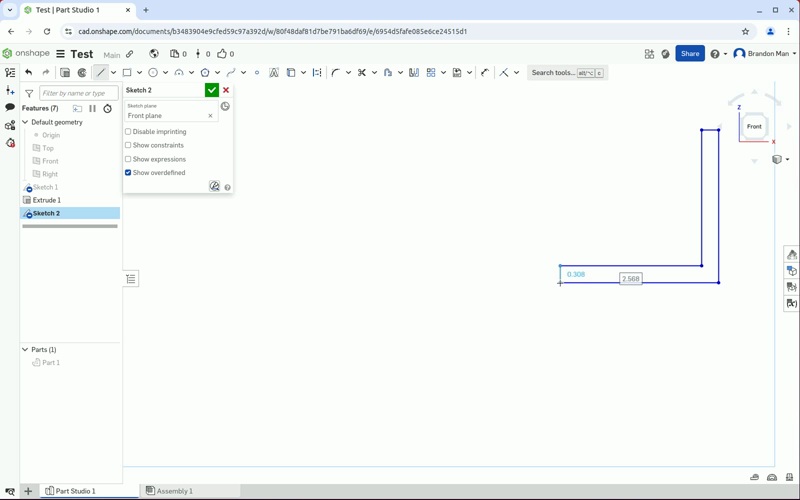
click(560, 282)
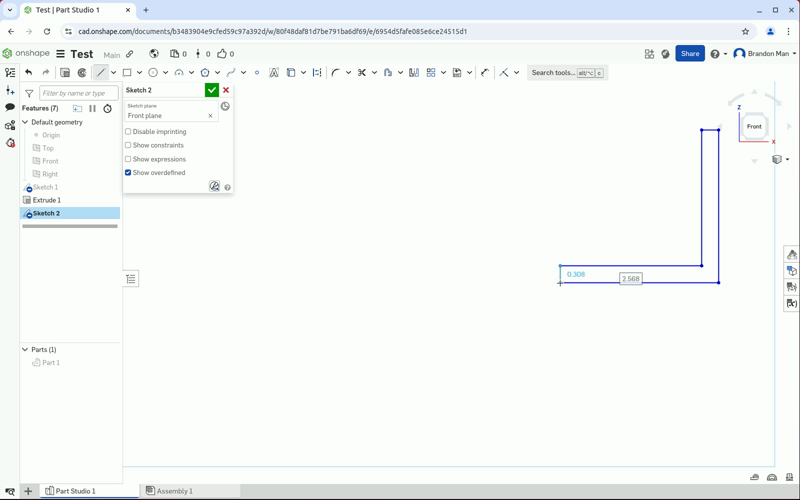
scroll(-6)
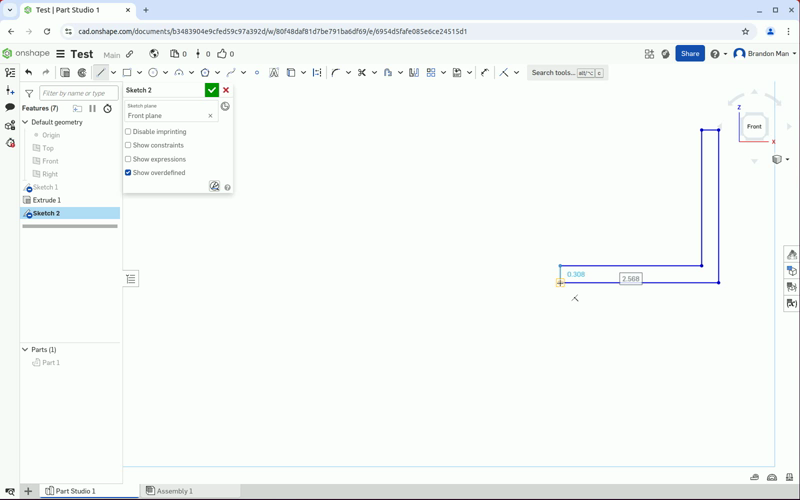
scroll(-6)
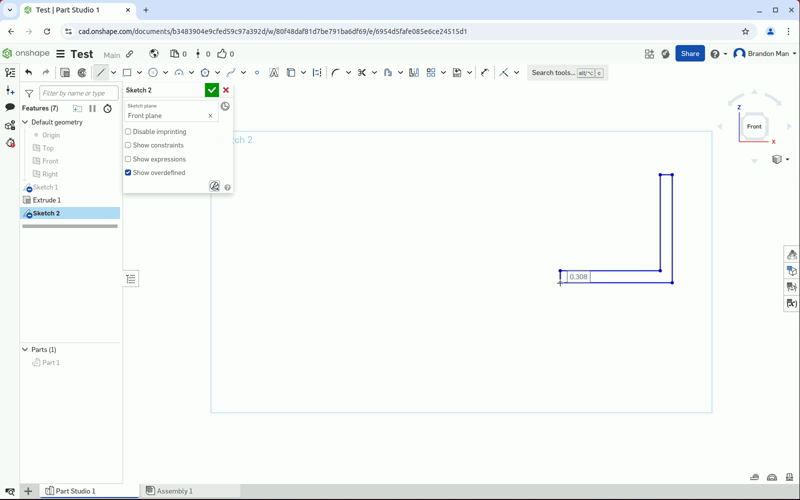
scroll(-6)
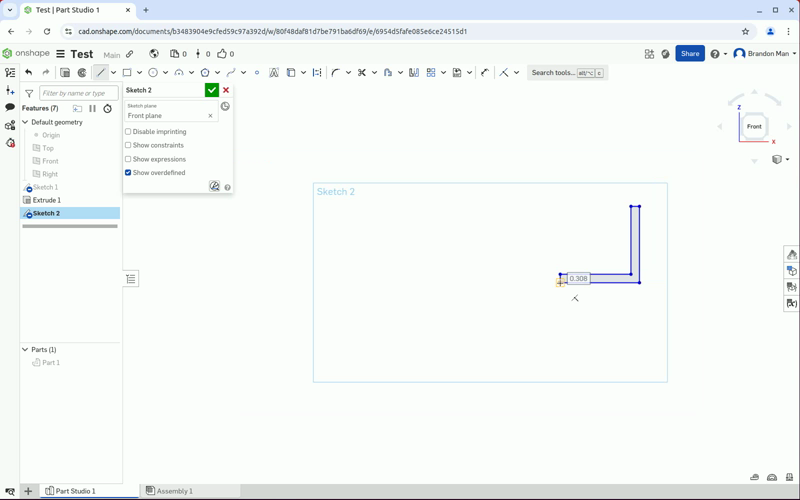
scroll(-6)
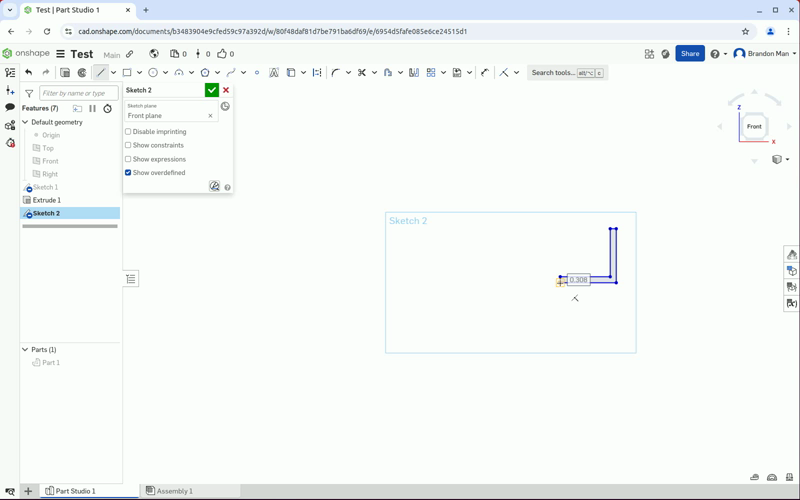
scroll(-6)
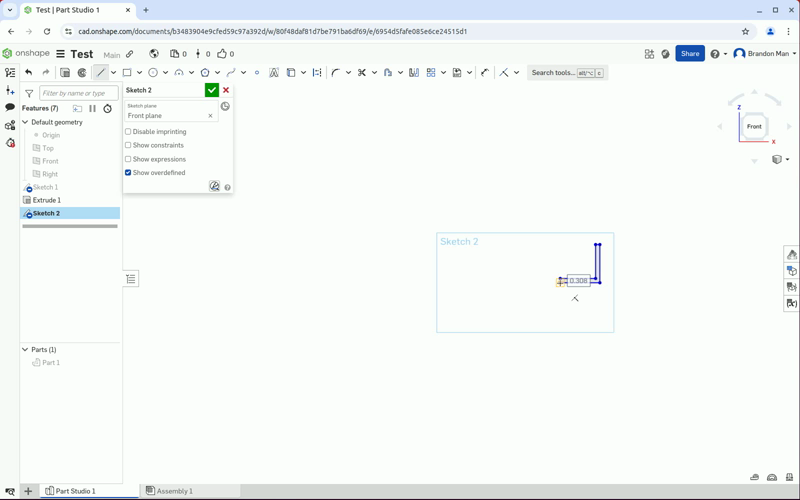
scroll(-6)
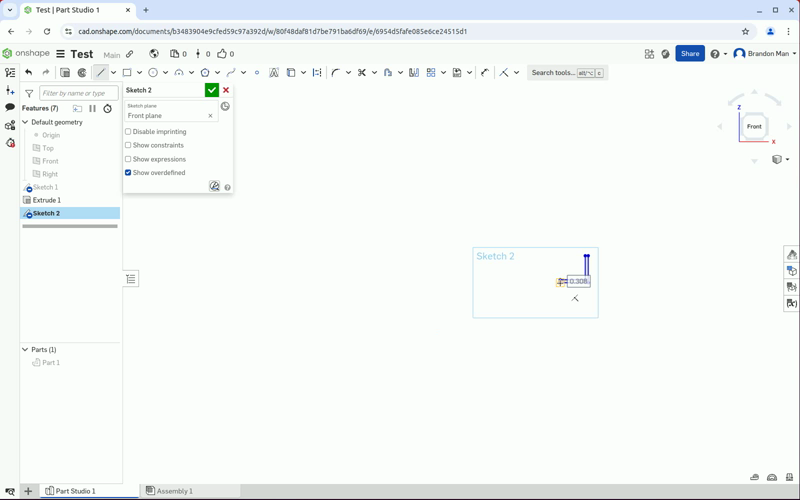
scroll(-6)
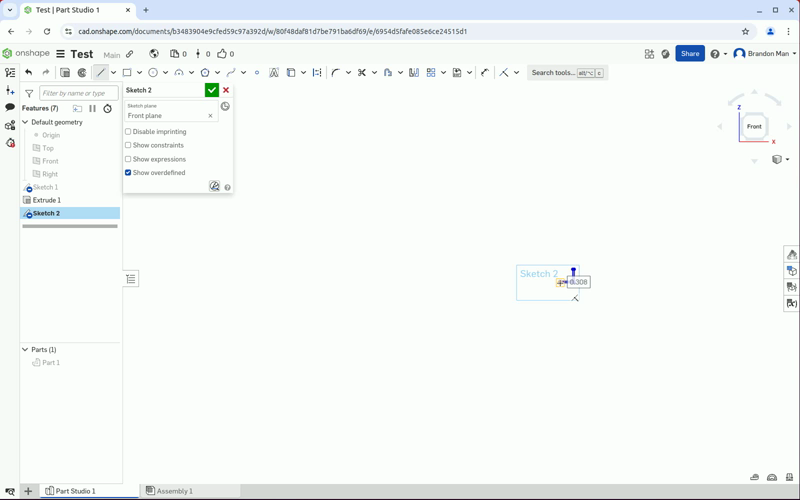
key(esc)
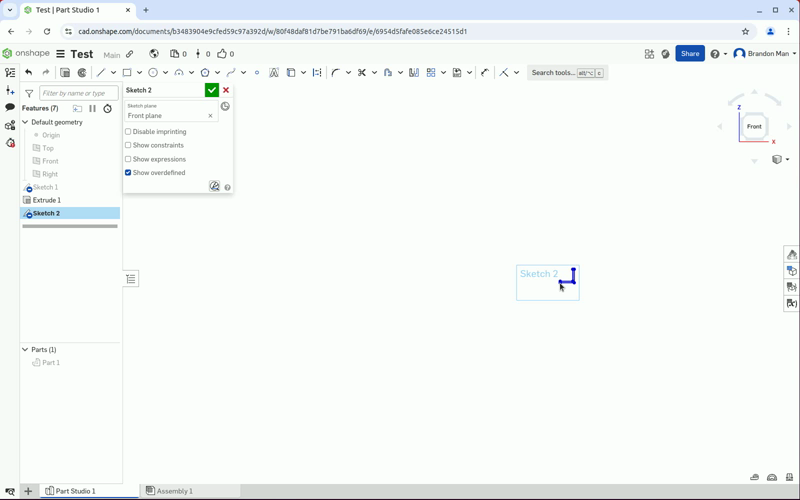
mouse_move(572, 280)
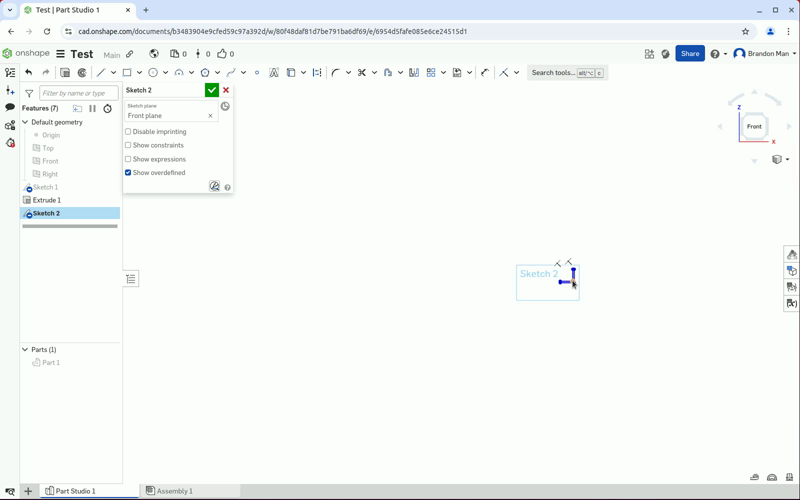
scroll(6)
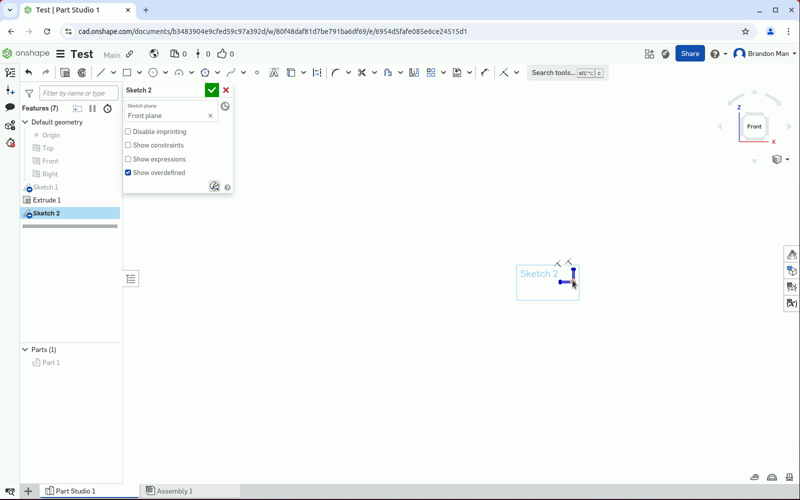
scroll(6)
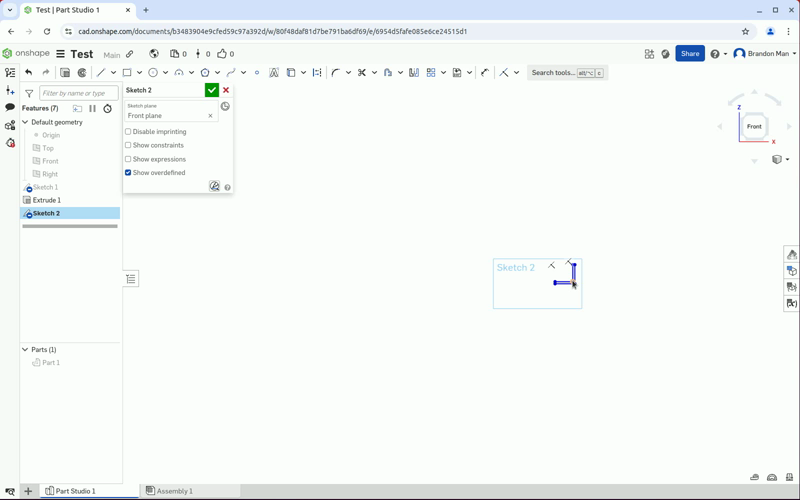
scroll(6)
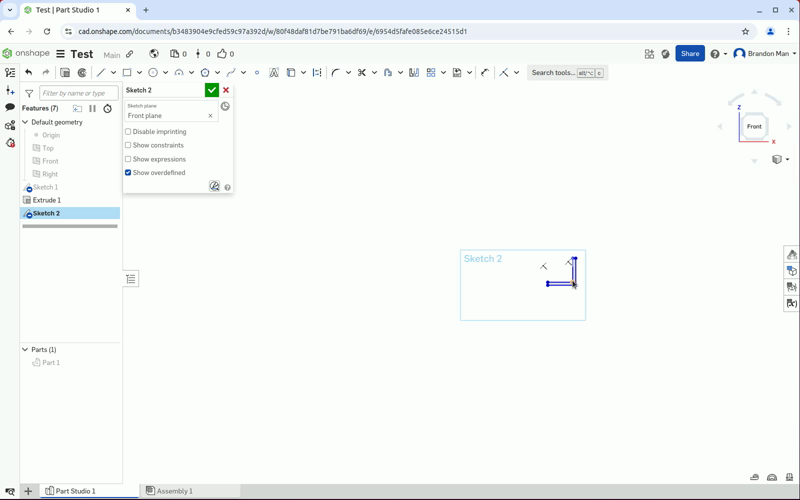
scroll(6)
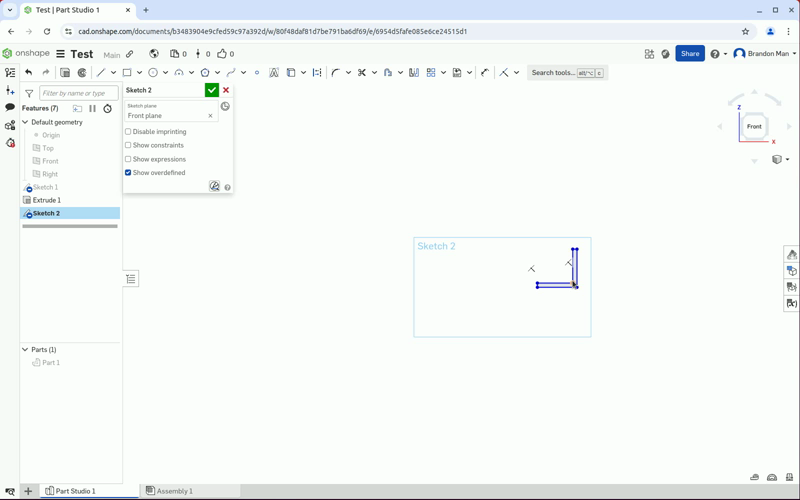
scroll(6)
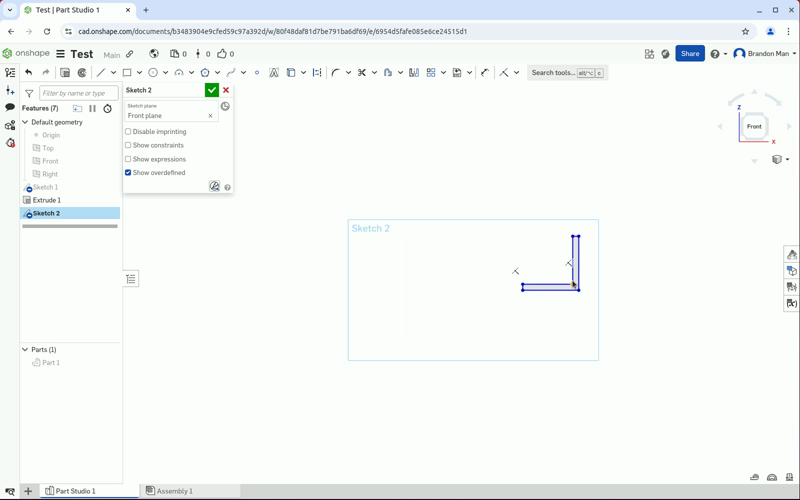
scroll(6)
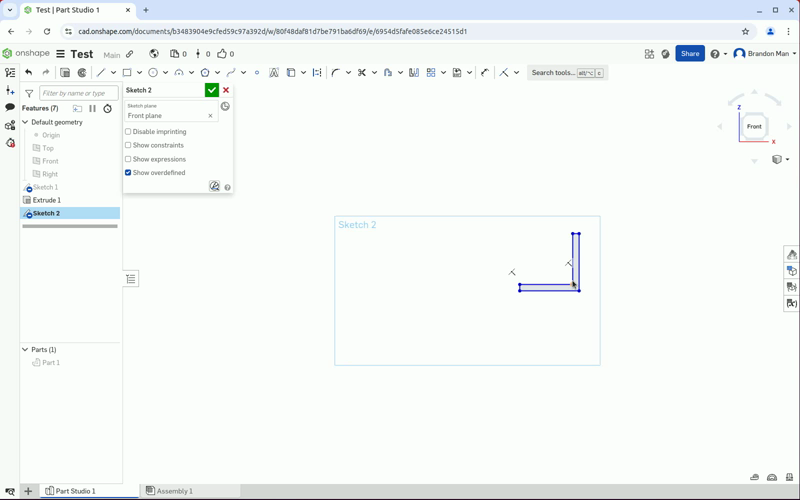
scroll(6)
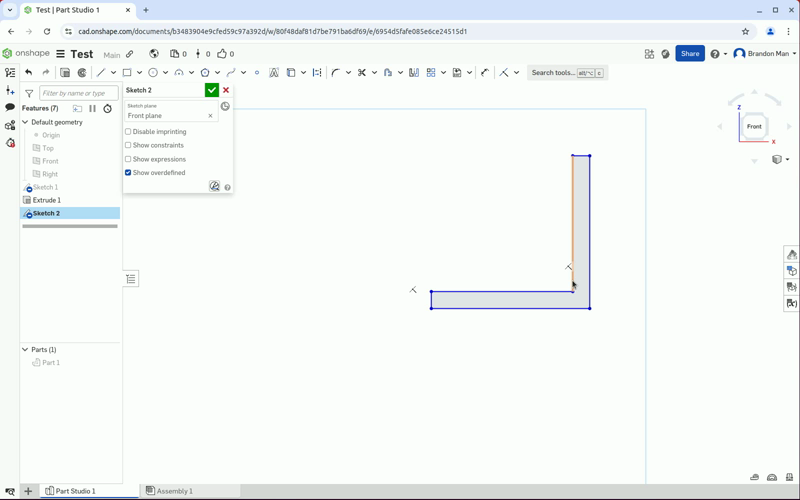
click(572, 280)
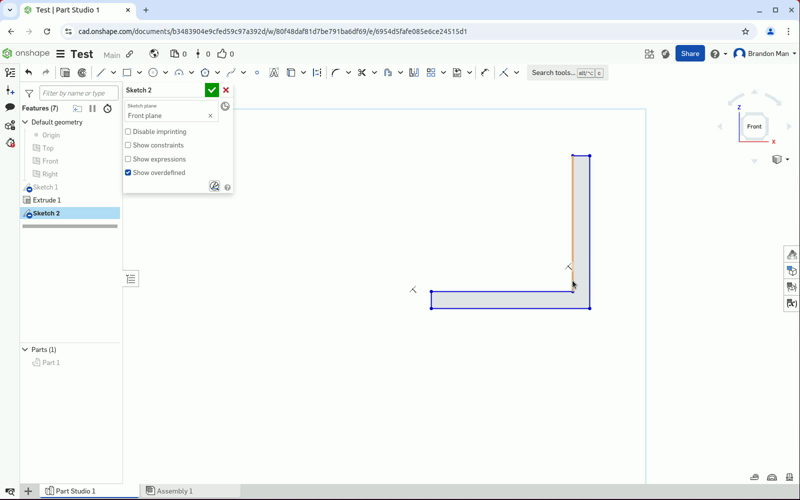
scroll(-6)
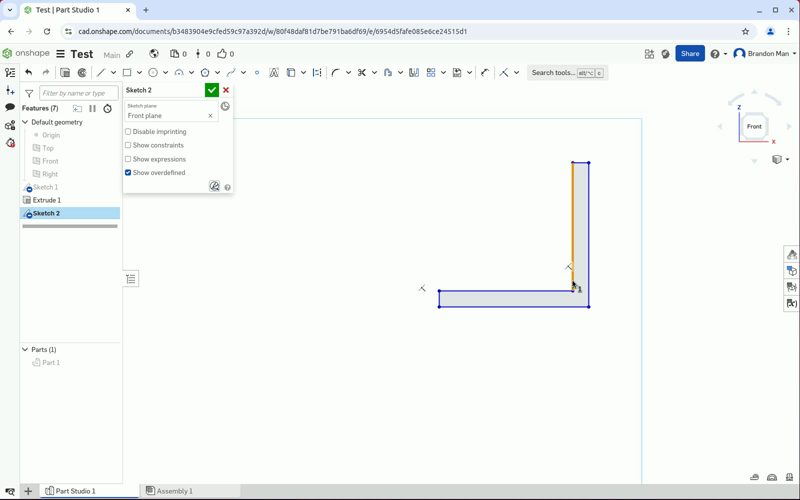
scroll(-6)
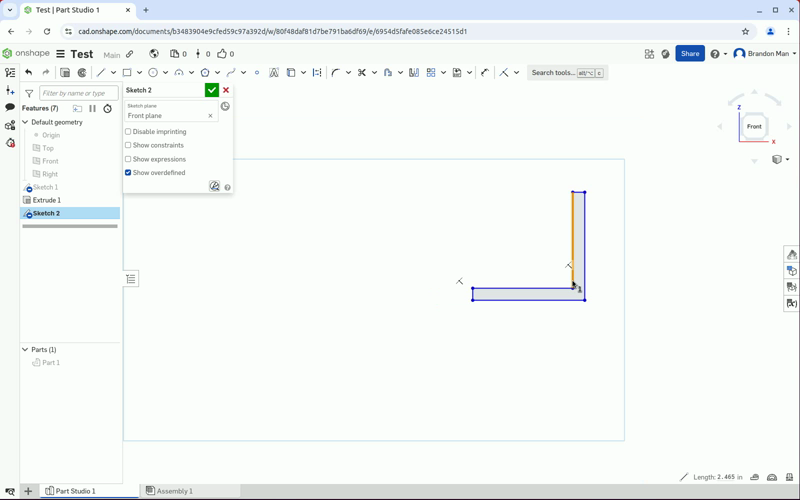
scroll(-6)
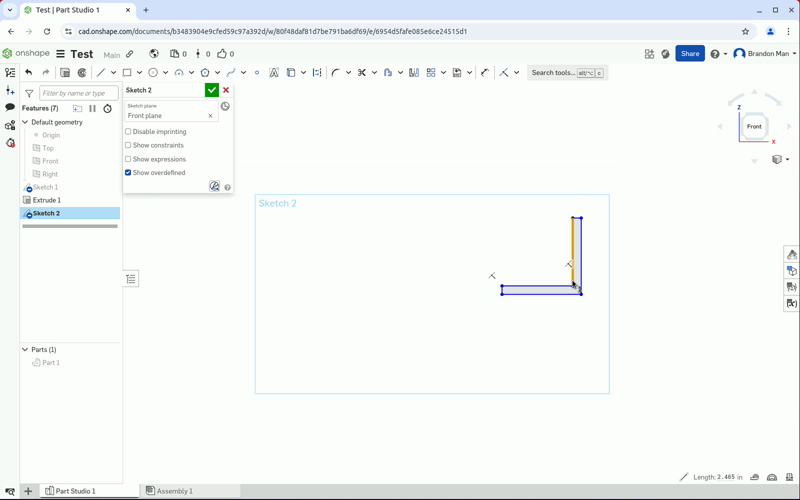
scroll(-6)
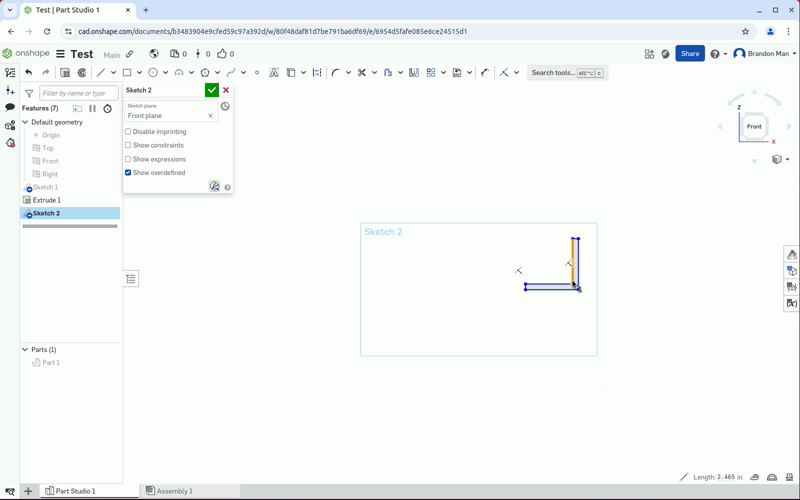
scroll(-6)
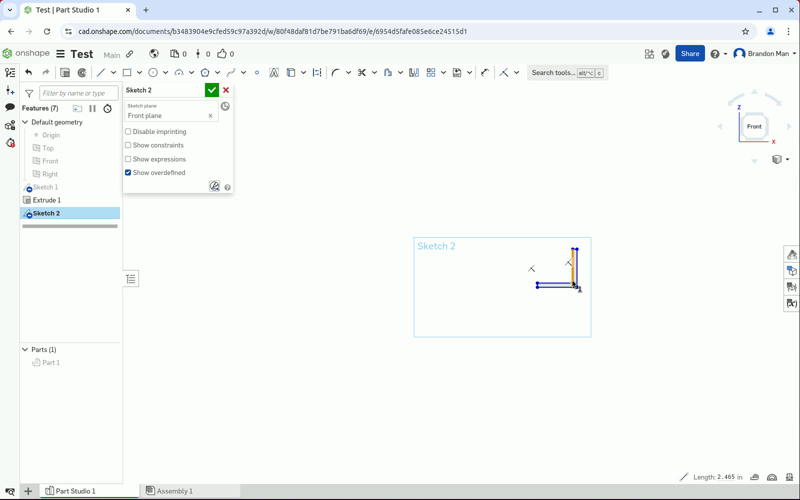
scroll(-6)
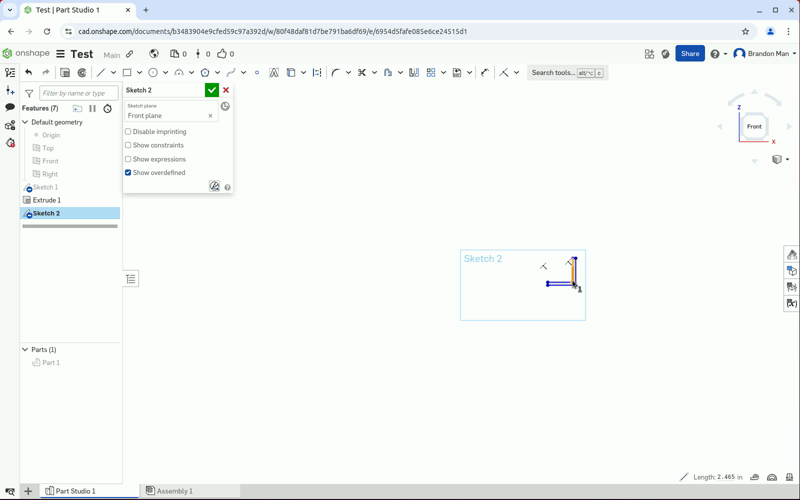
scroll(-6)
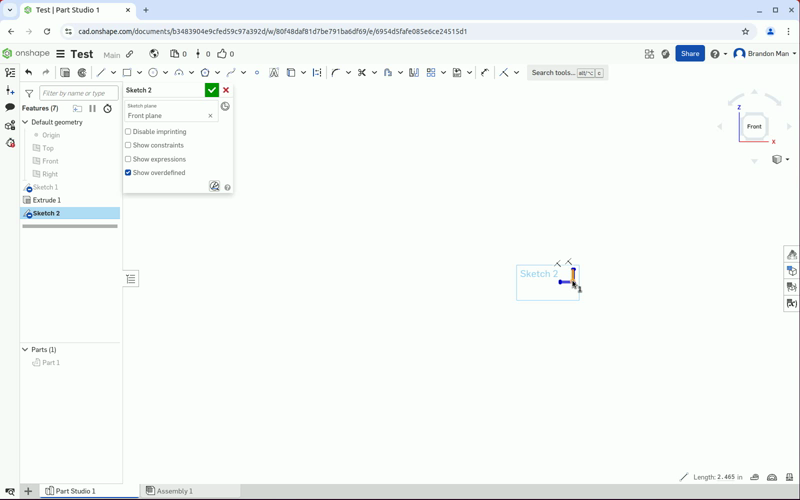
mouse_move(73, 352)
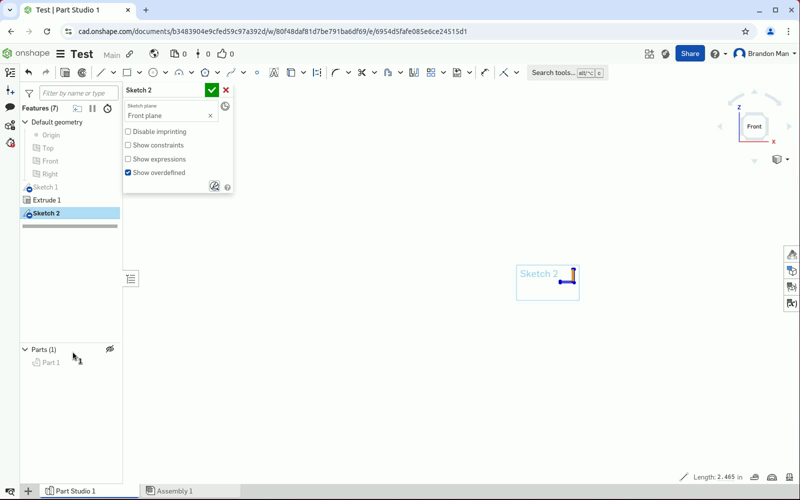
key(shift+y)
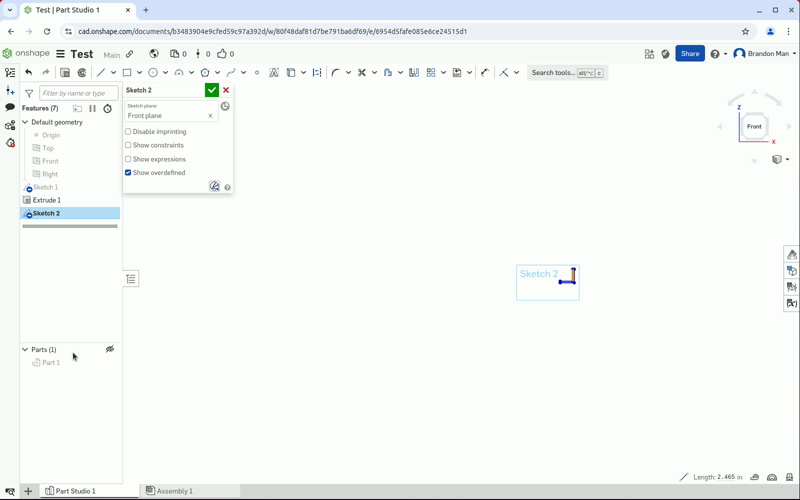
key(shift+e)
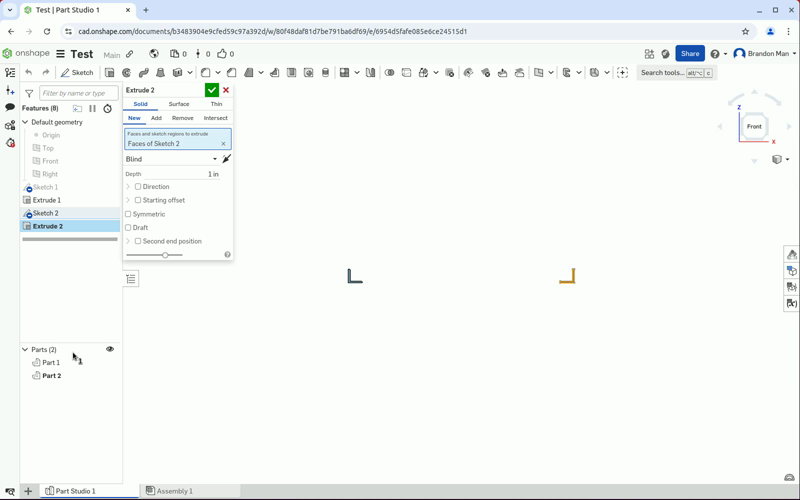
mouse_move(143, 106)
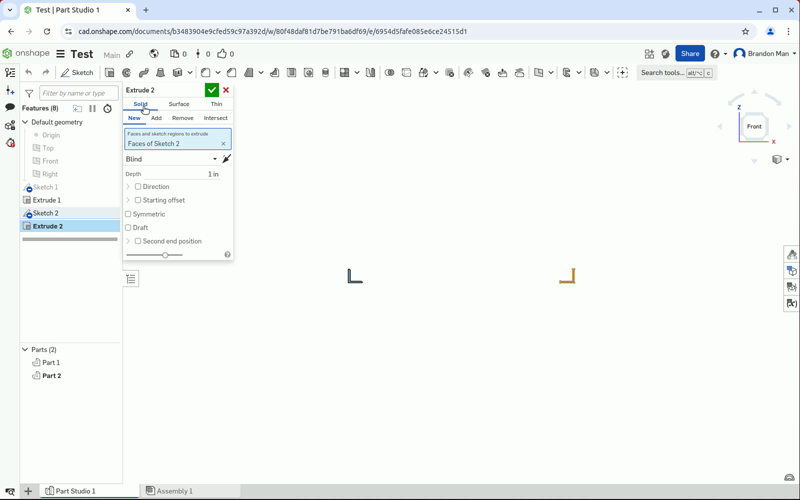
click(143, 106)
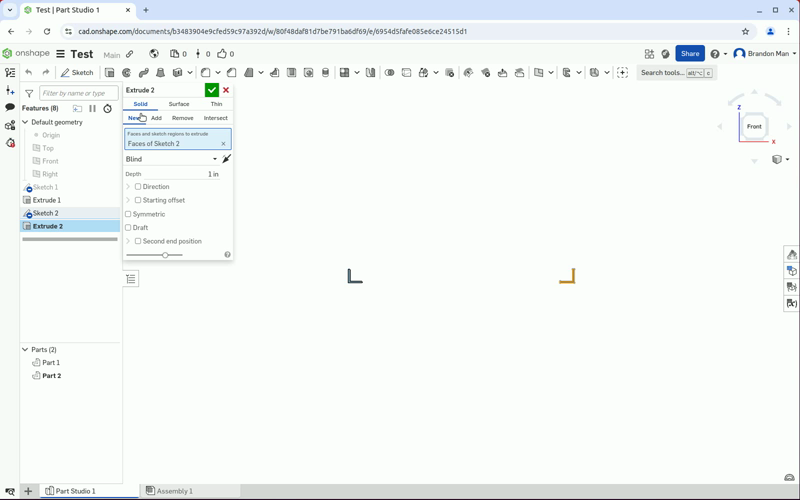
mouse_move(137, 120)
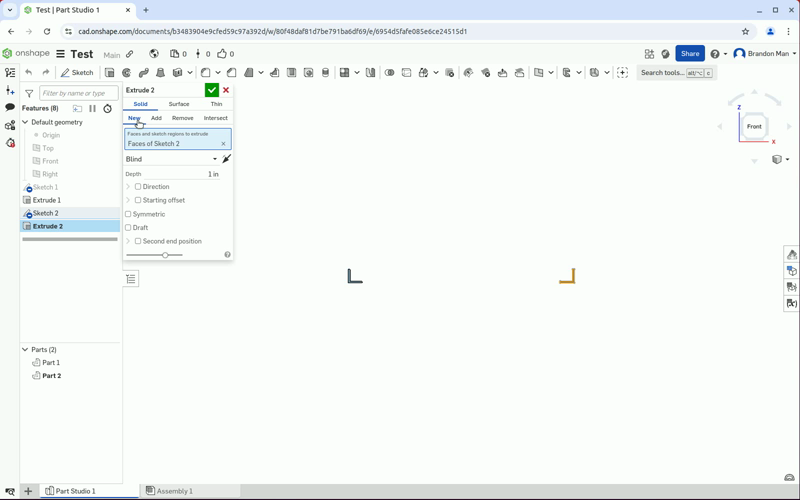
click(137, 120)
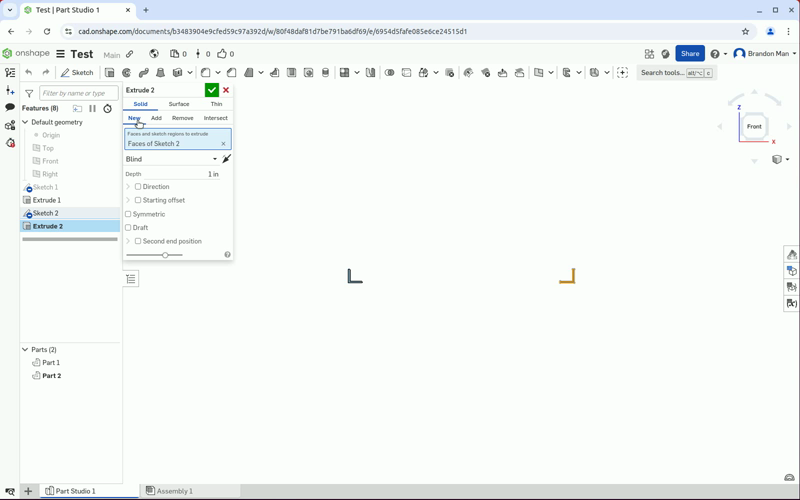
key(tab, 4)
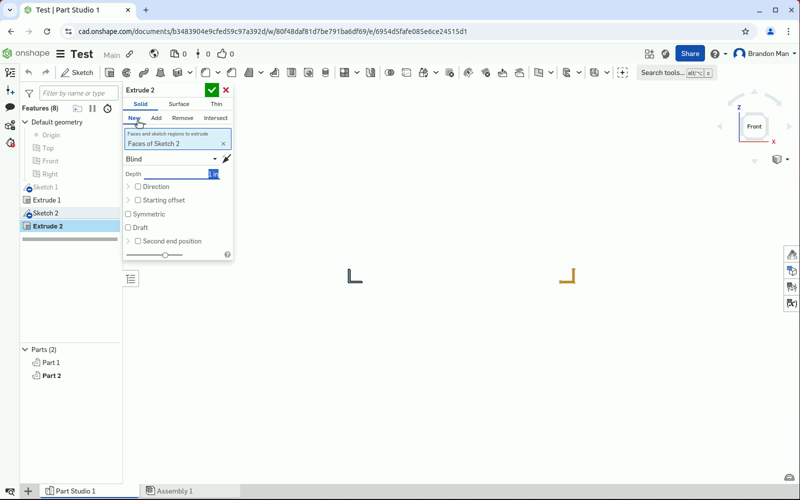
text(35.144)
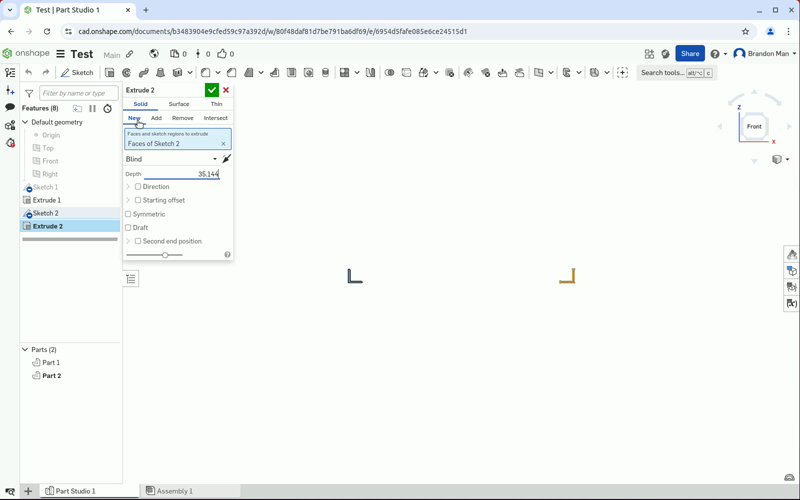
key(tab, 3)
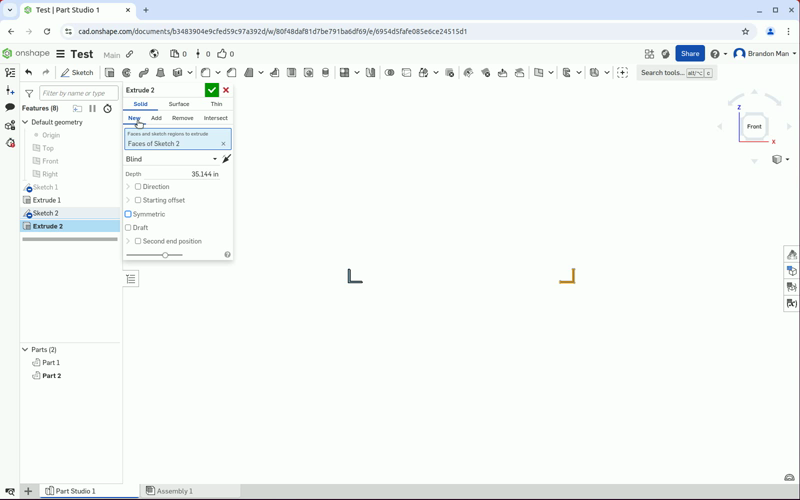
key(space)
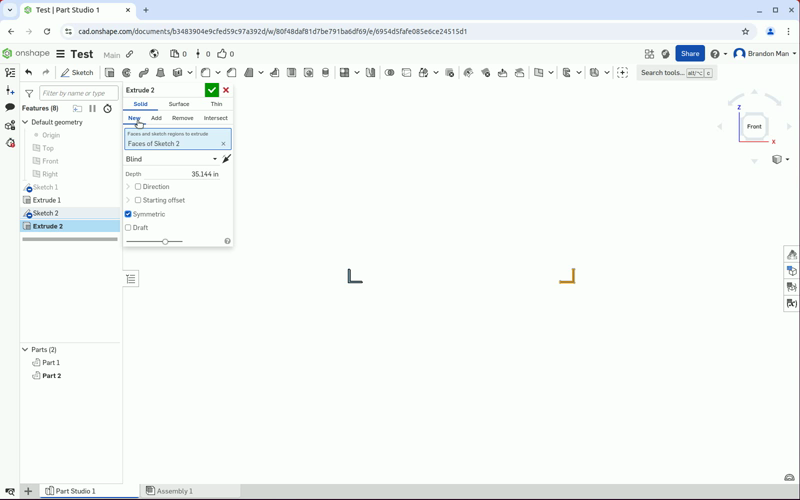
key(enter)
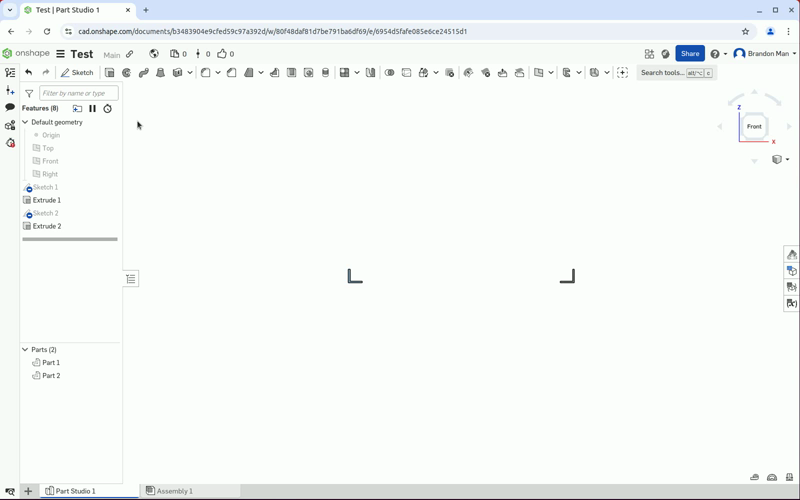
key(shift+h)
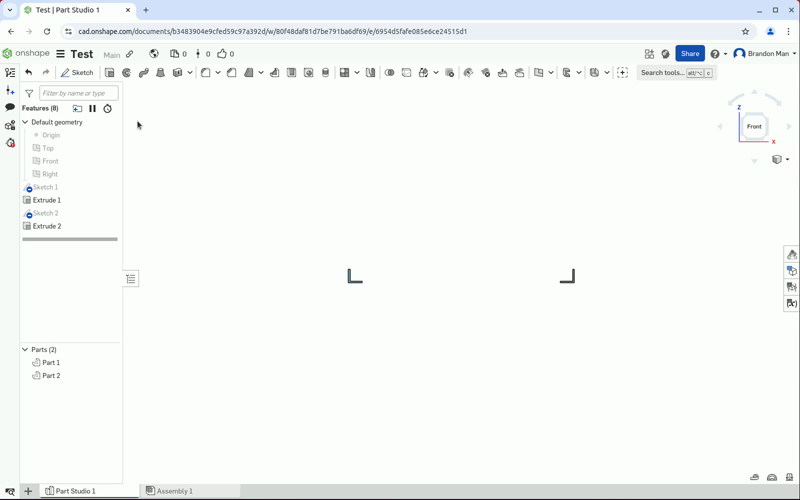
key(shift+h)
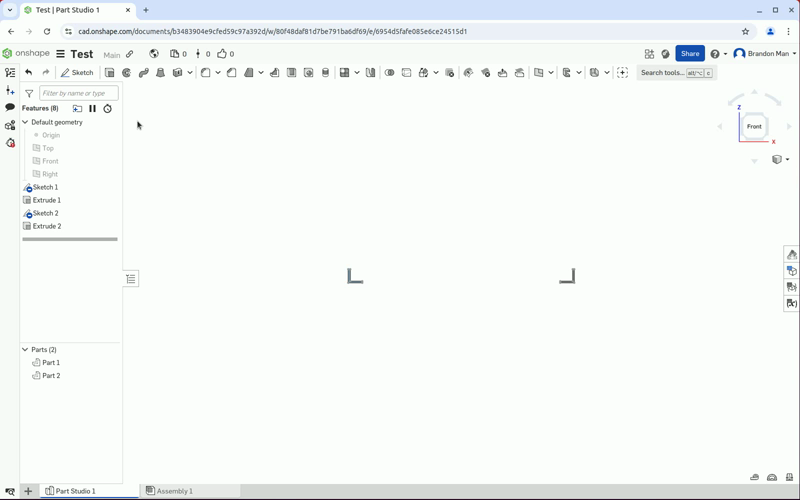
key(shift+7)
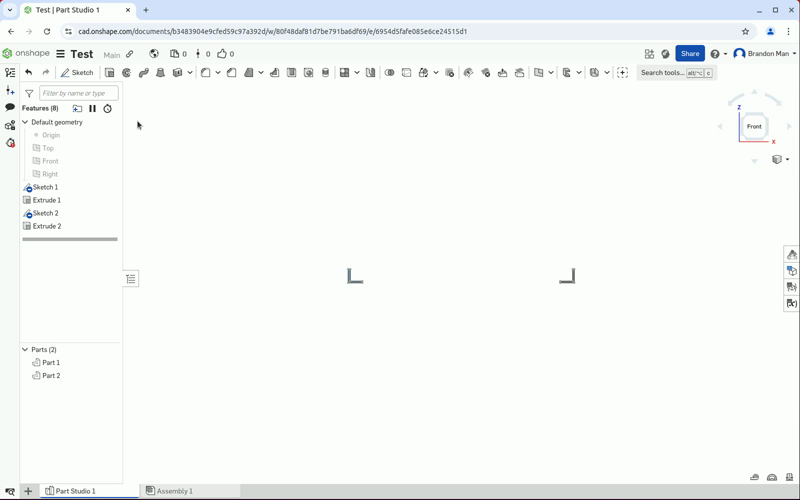
key(left, 2)
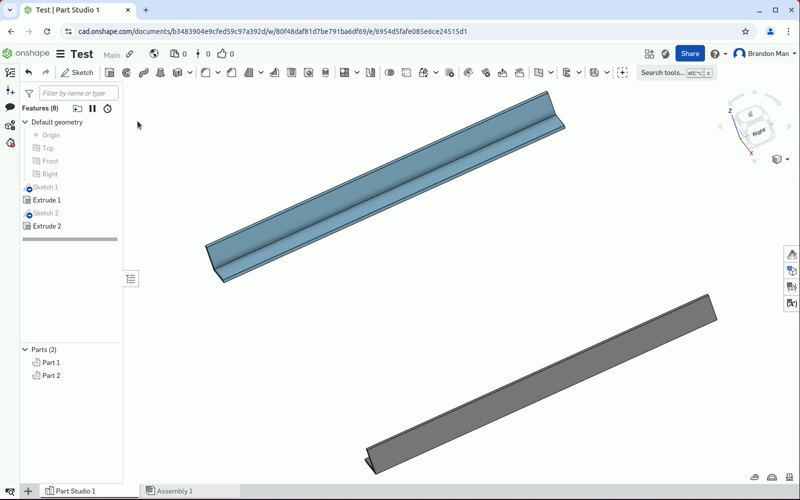
key(down, 2)
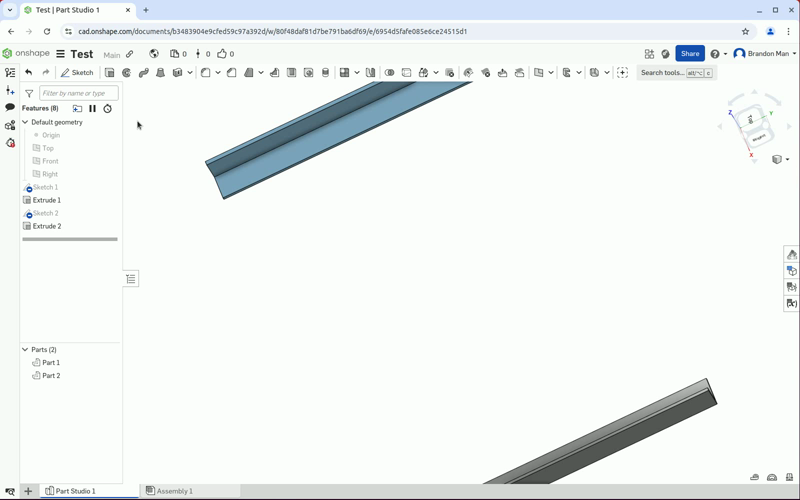
key(up, 2)
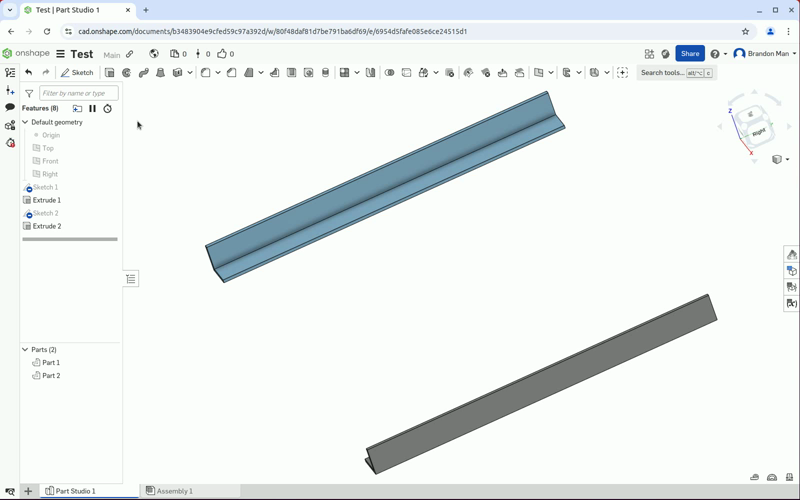
key(right, 2)
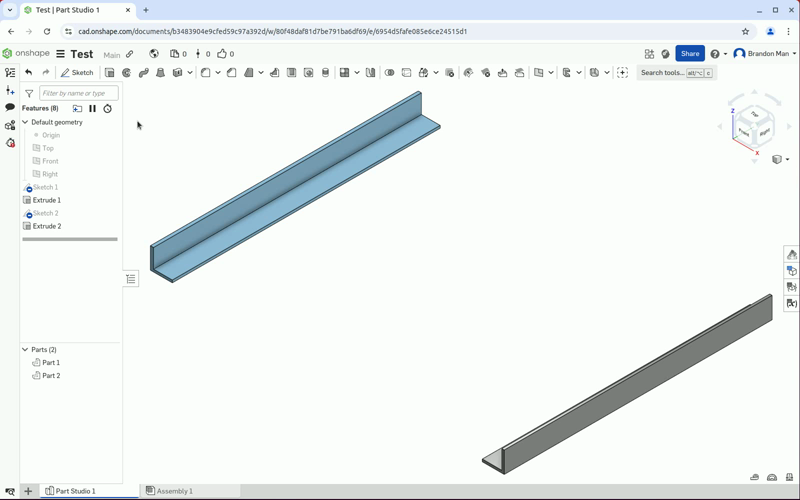
mouse_move(73, 189)
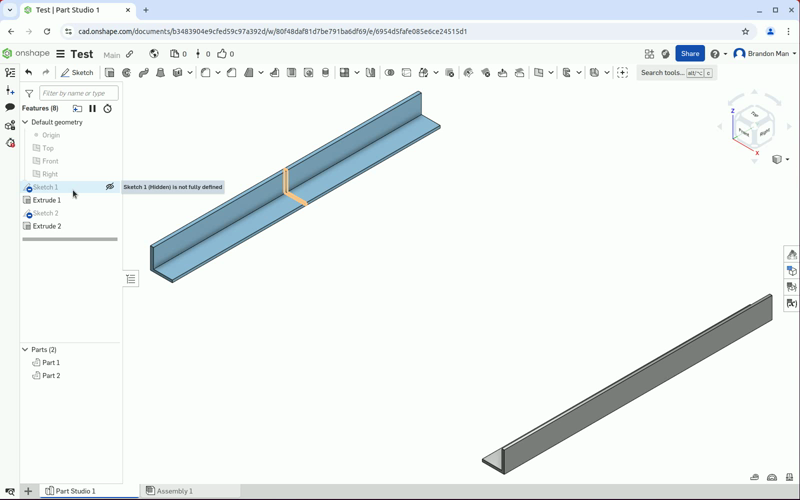
click(73, 189)